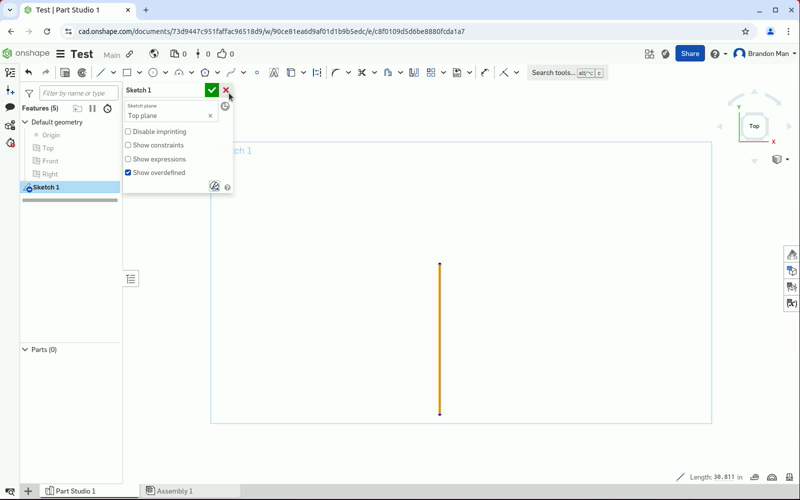
key(shift+h)
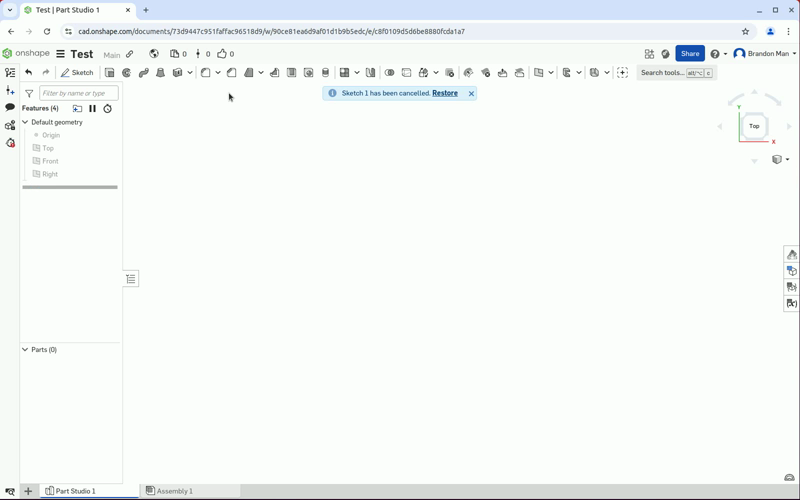
mouse_move(73, 352)
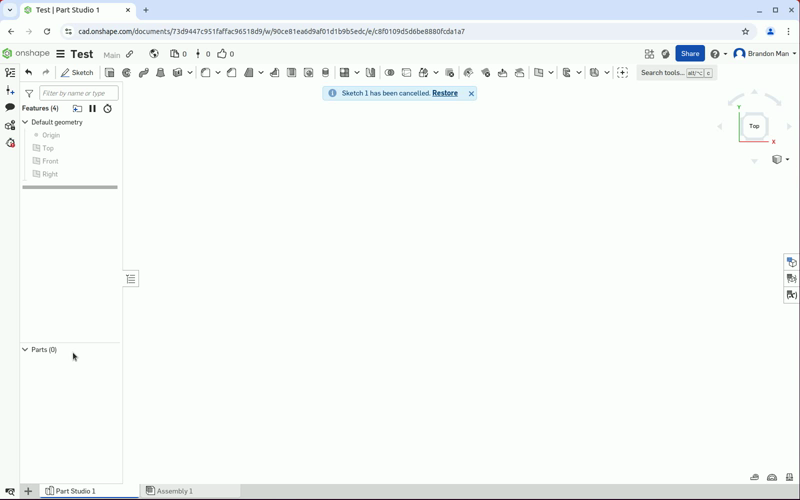
key(y)
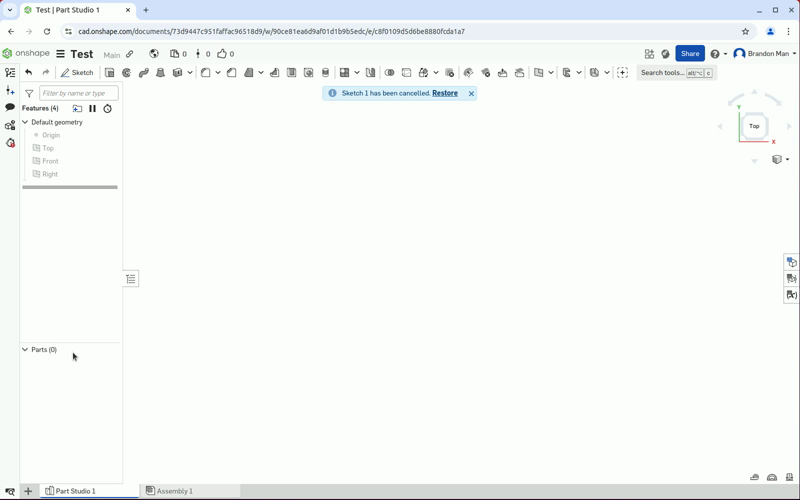
key(shift+p)
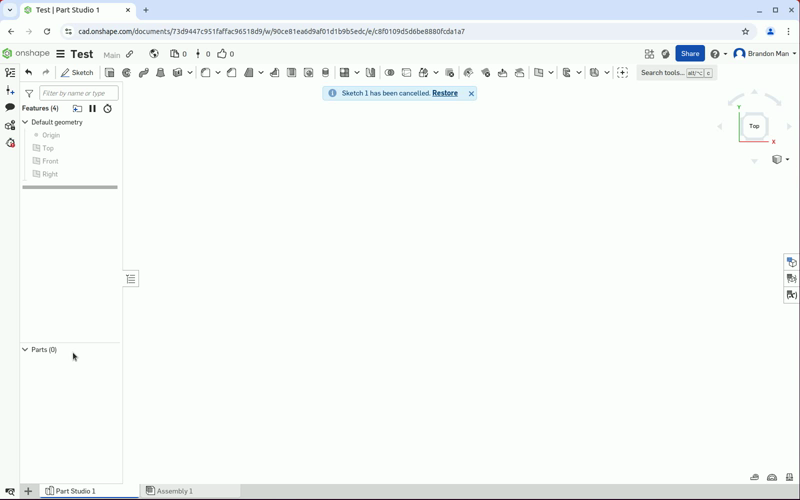
key(space)
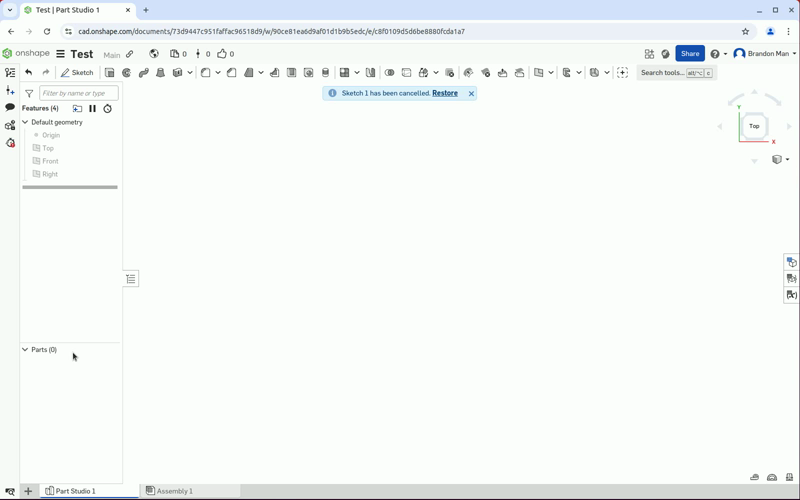
key_down(shift)
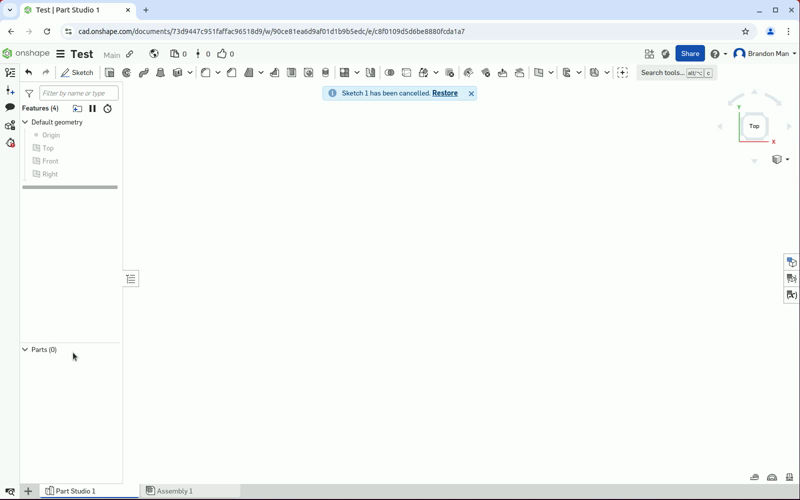
key(up)
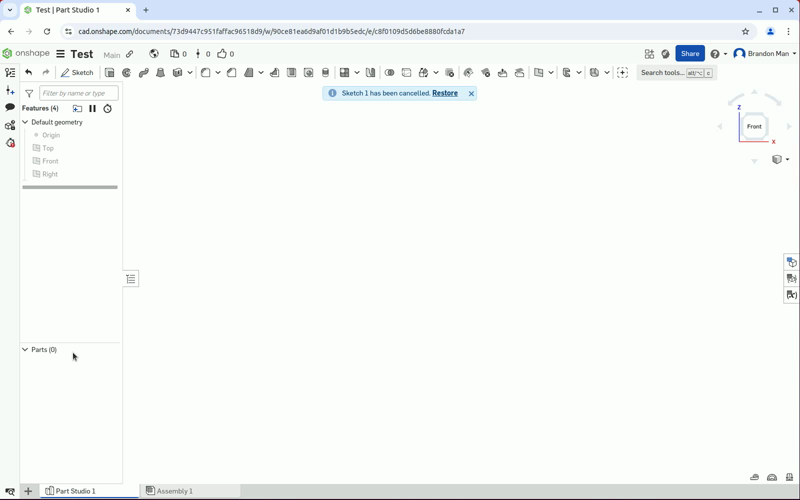
key_up(shift)
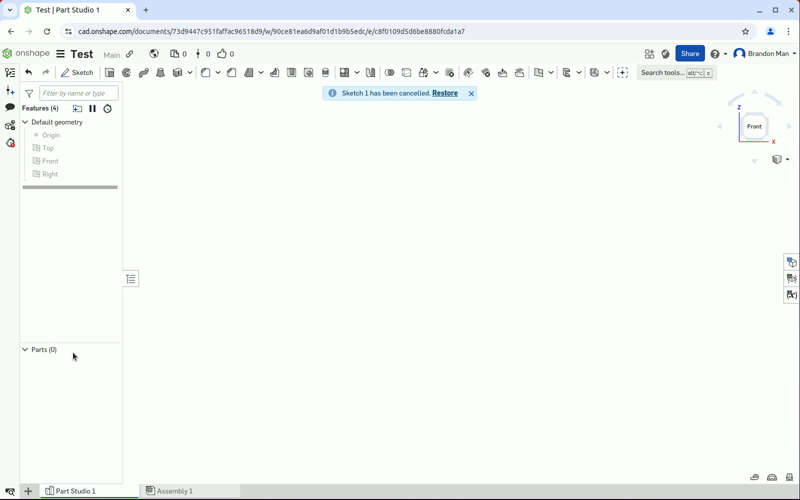
mouse_move(73, 352)
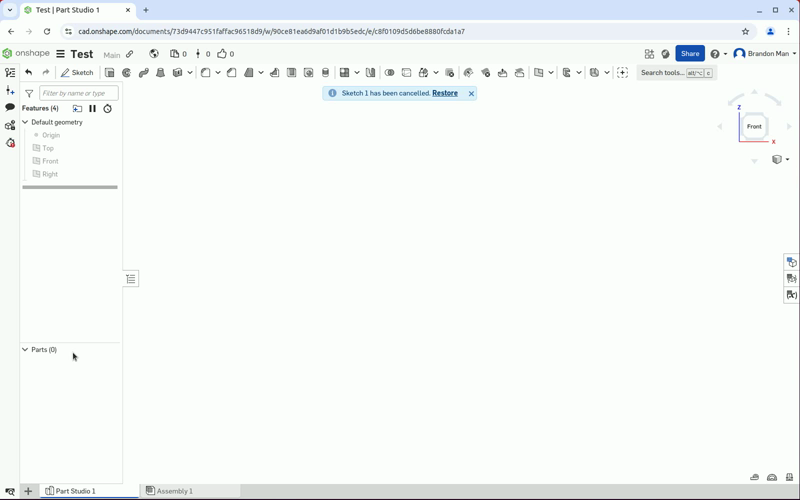
key(shift+y)
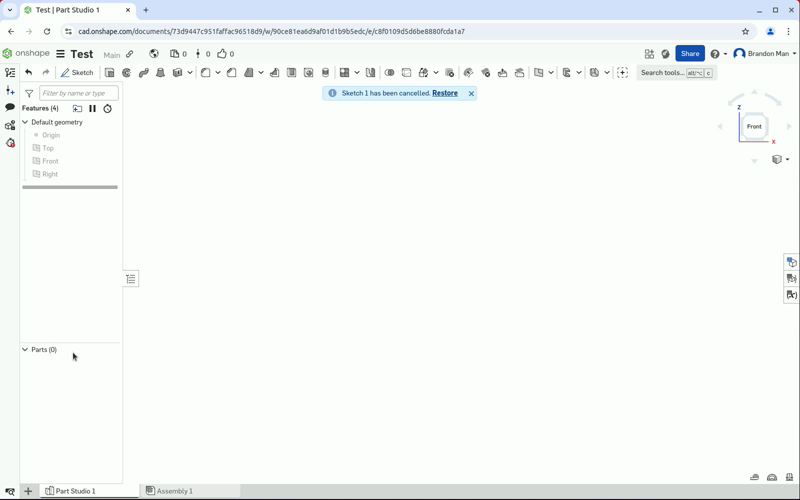
key(shift+s)
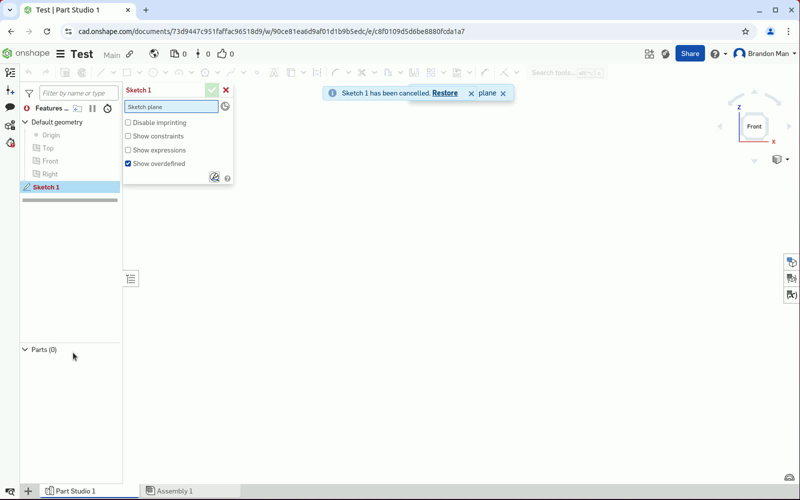
mouse_move(73, 163)
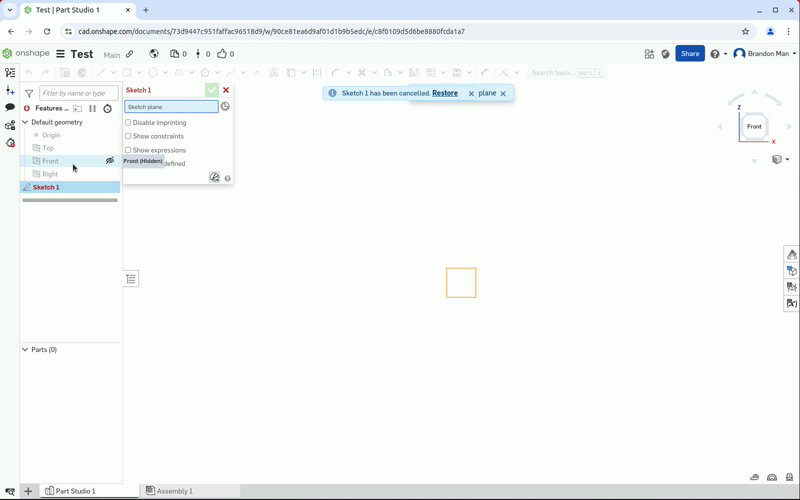
click(73, 163)
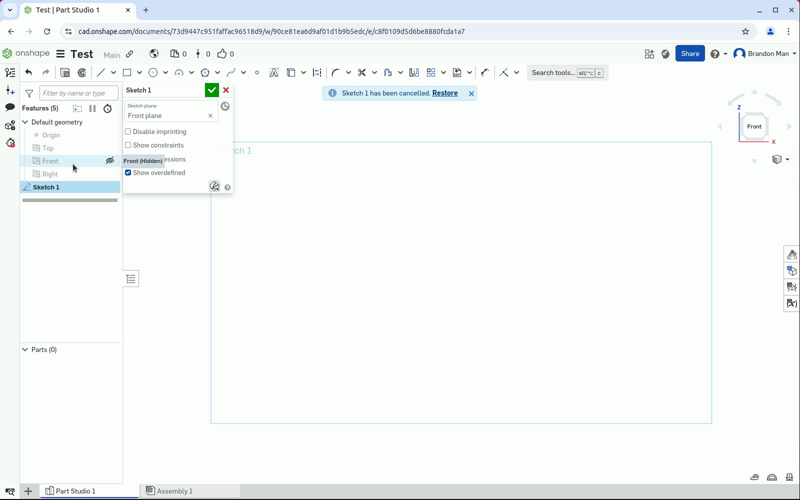
mouse_move(73, 352)
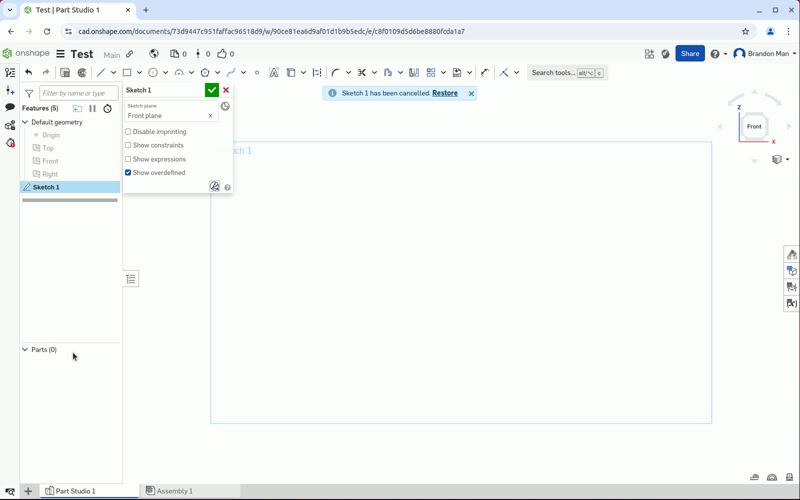
key(y)
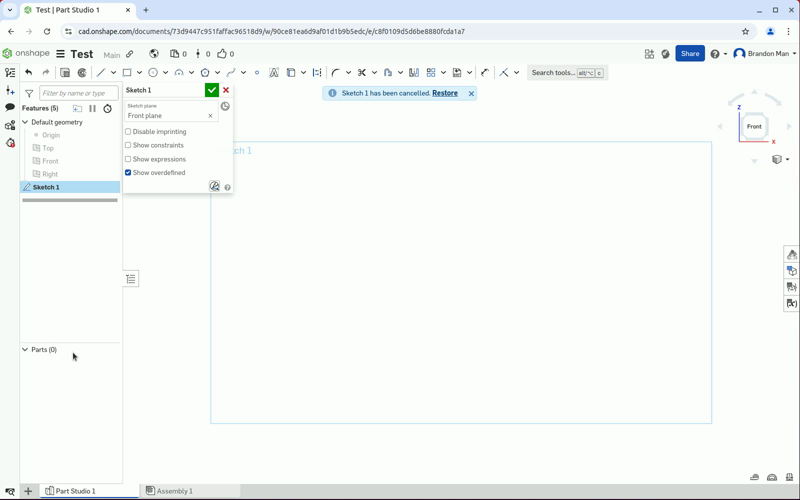
key(l)
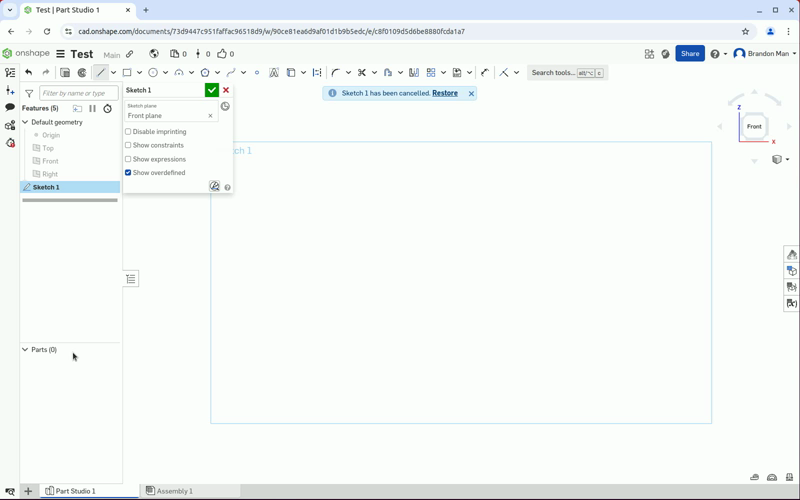
key_down(shift)
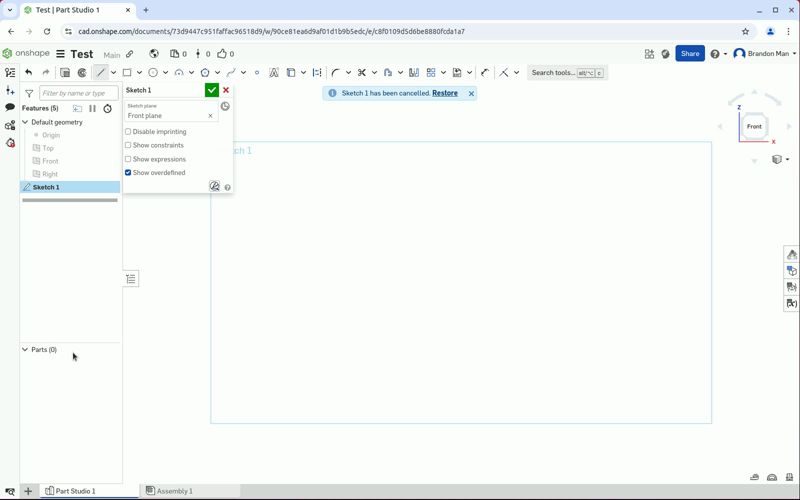
mouse_move(460, 282)
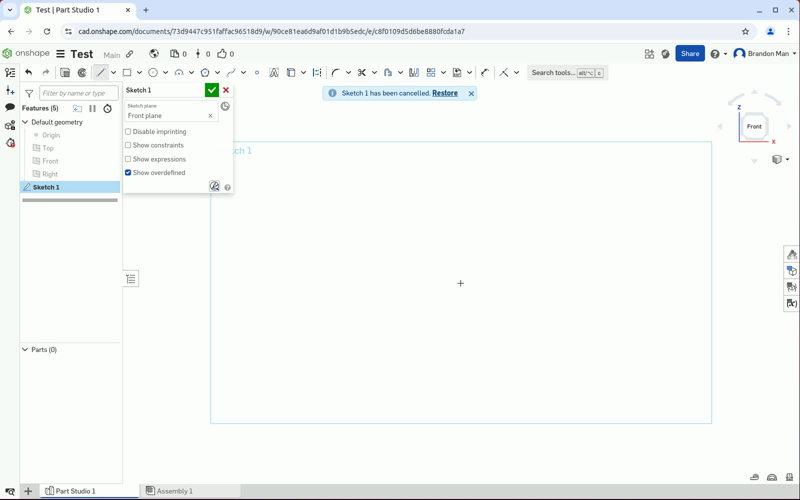
click(460, 282)
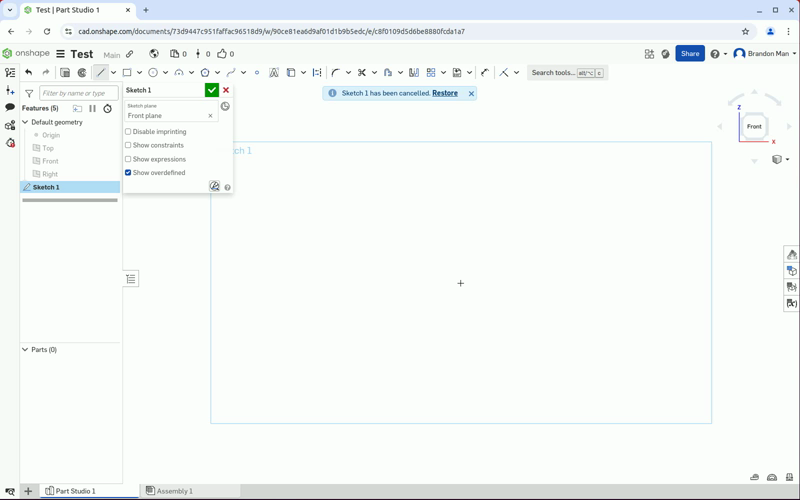
key_up(shift)
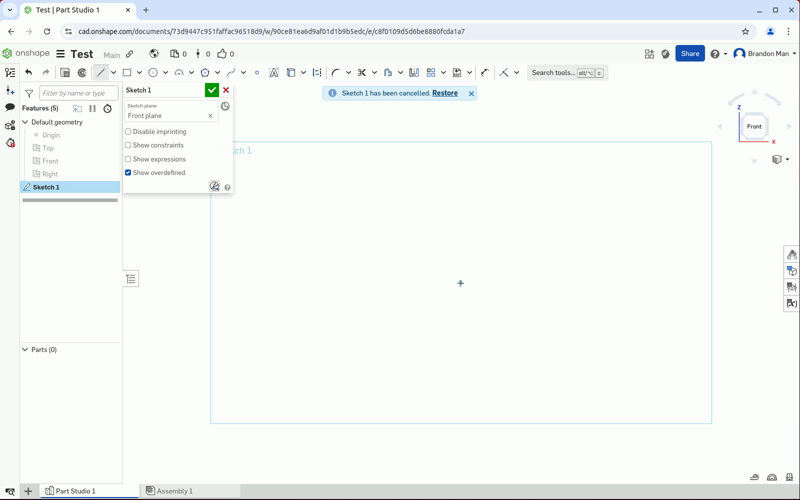
key_down(shift)
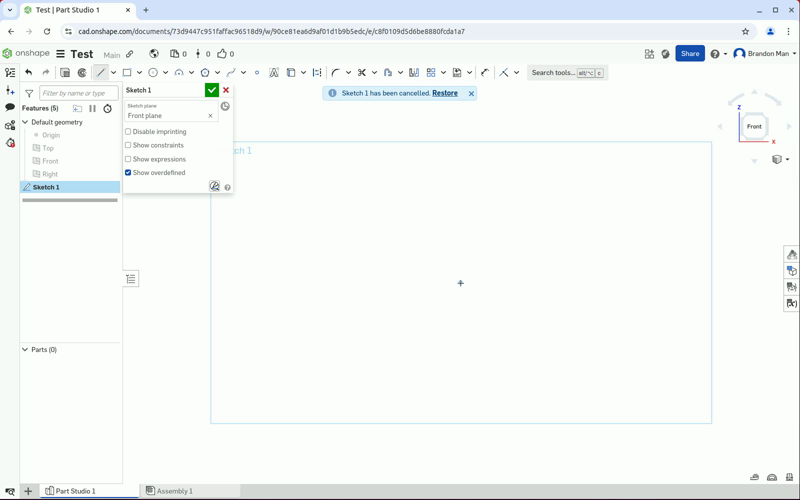
mouse_move(490, 282)
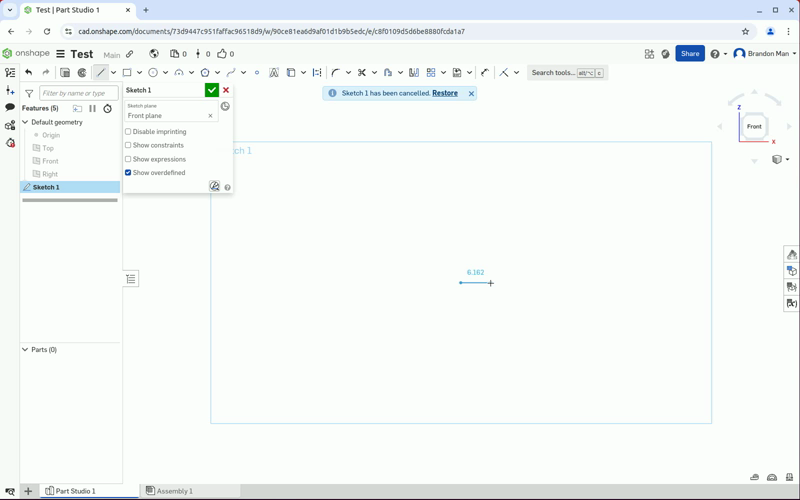
mouse_move(479, 282)
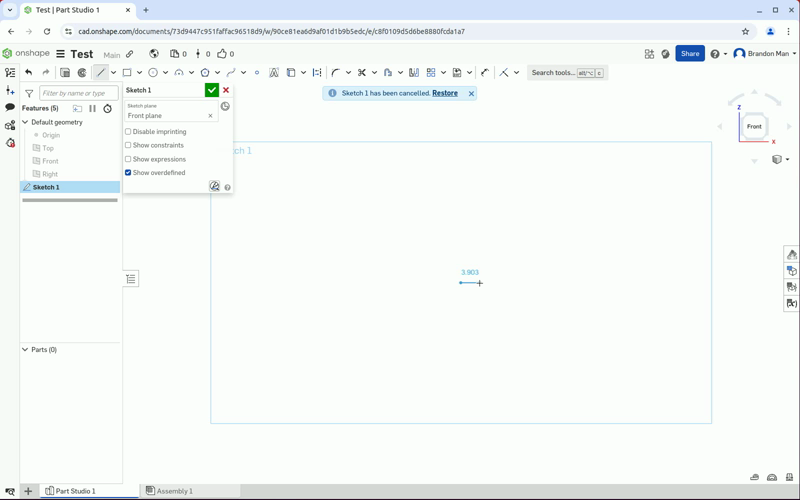
click(479, 282)
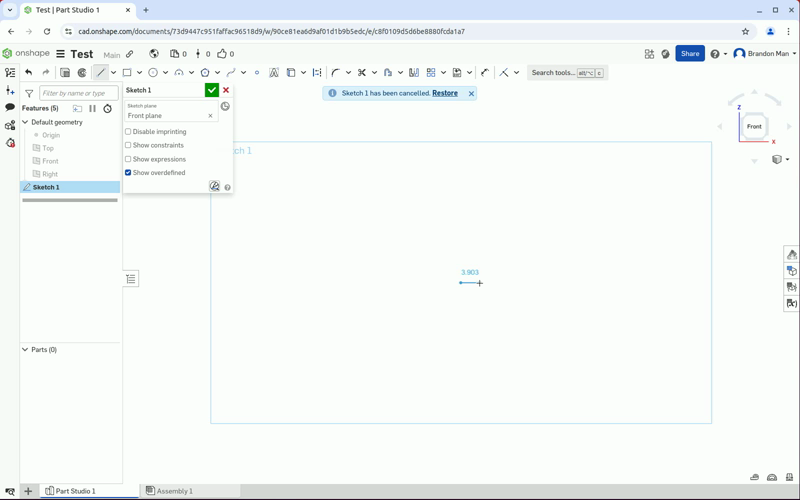
key_up(shift)
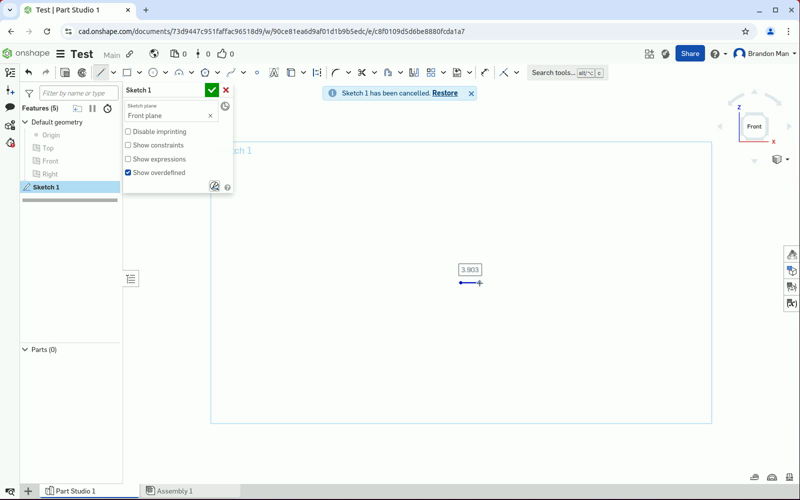
key_down(shift)
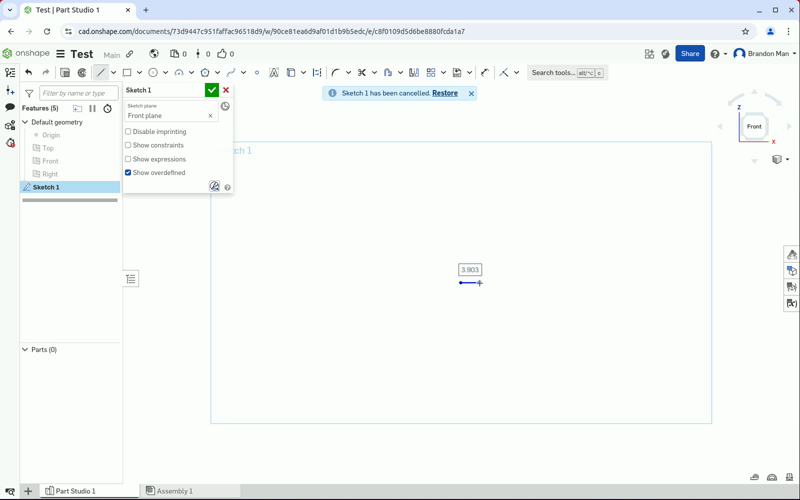
mouse_move(509, 282)
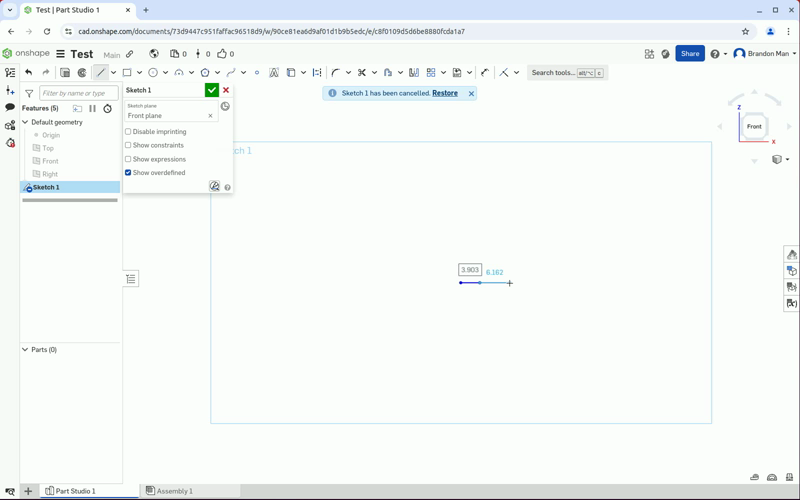
mouse_move(479, 273)
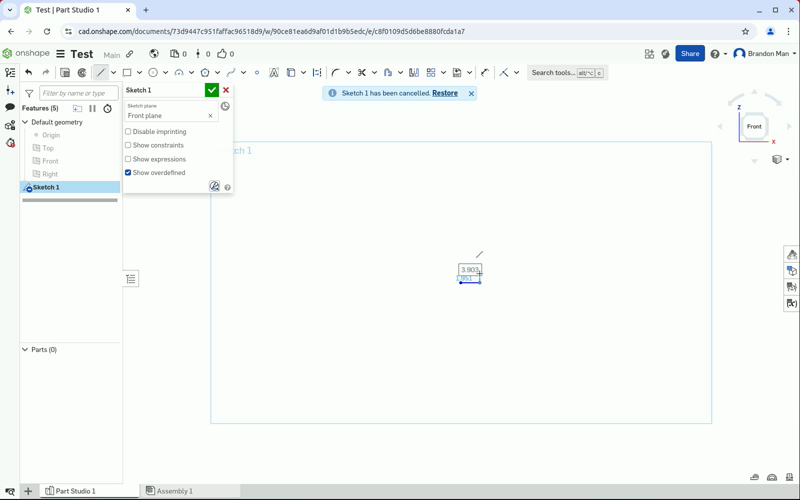
click(479, 273)
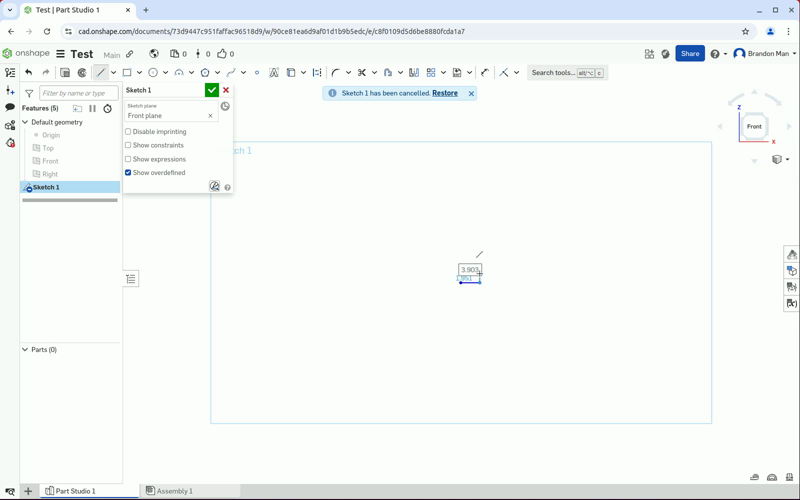
key_up(shift)
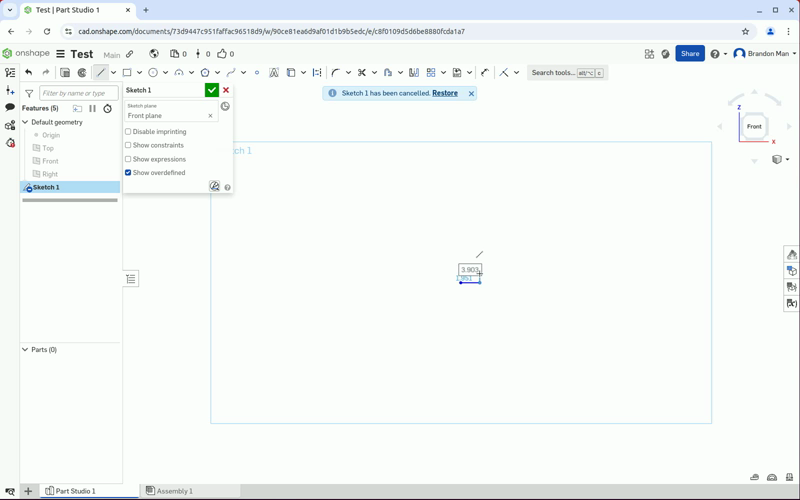
key_down(shift)
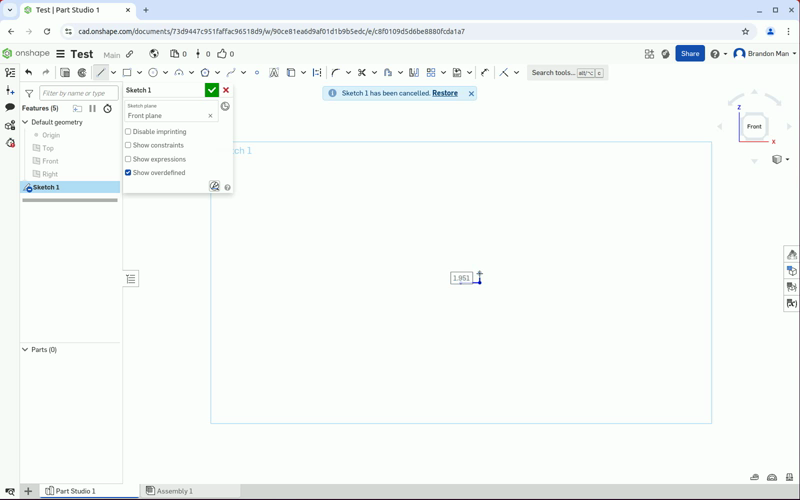
mouse_move(509, 273)
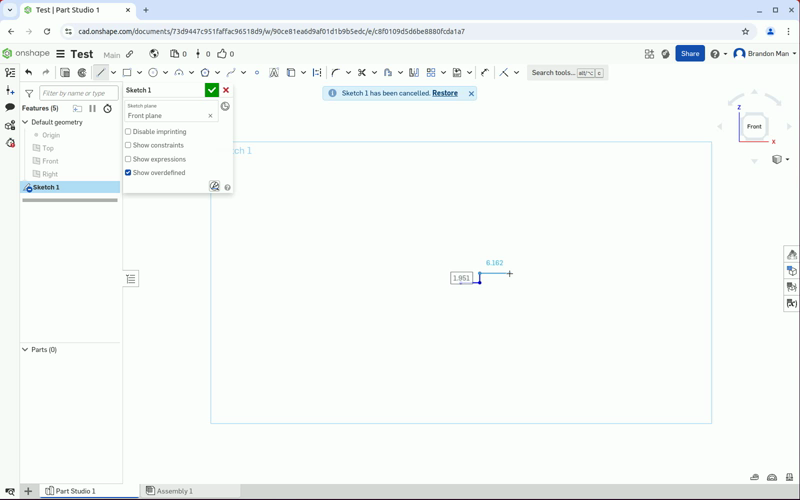
mouse_move(536, 273)
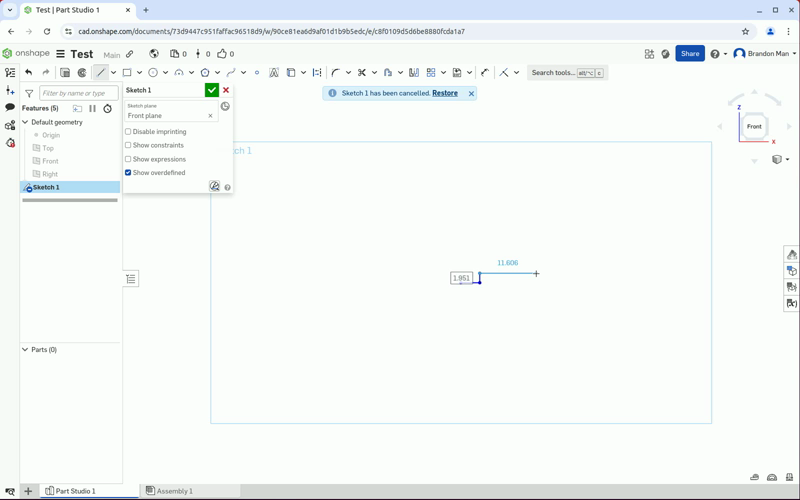
click(536, 273)
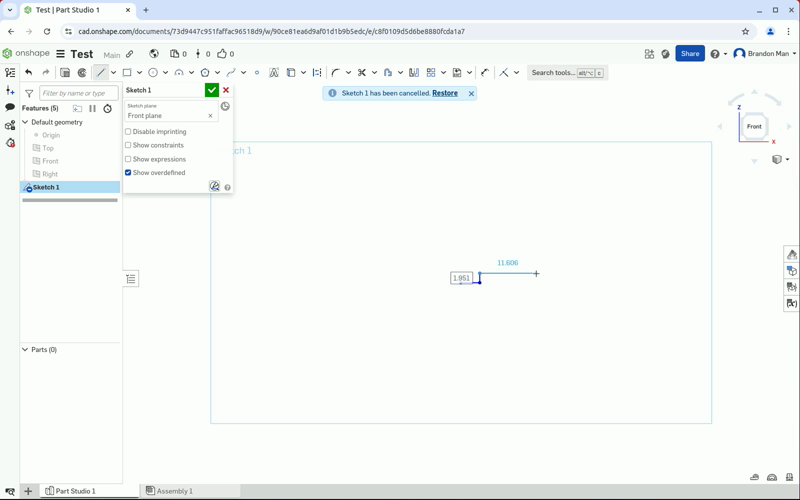
key_up(shift)
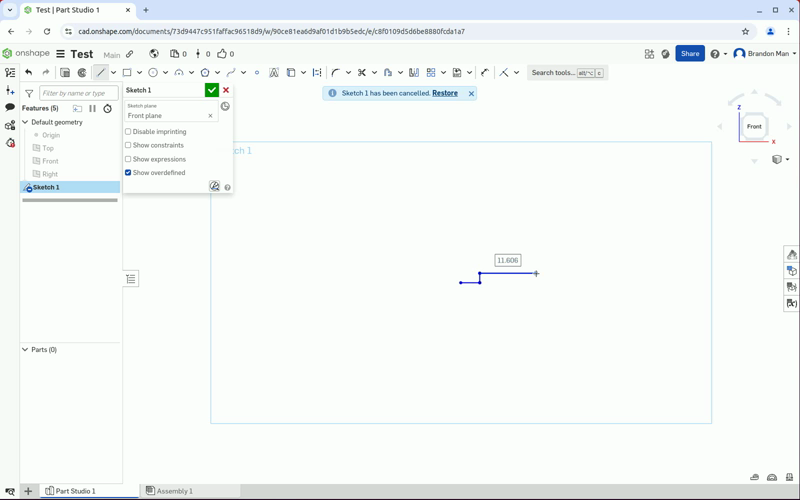
key_down(shift)
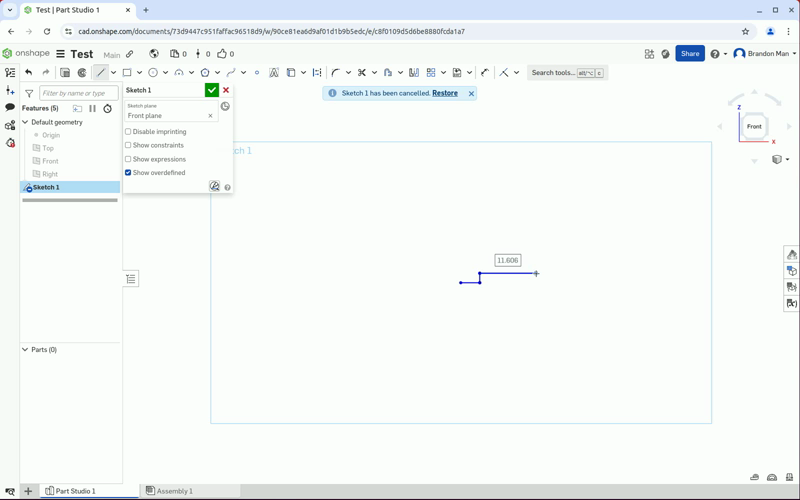
mouse_move(566, 273)
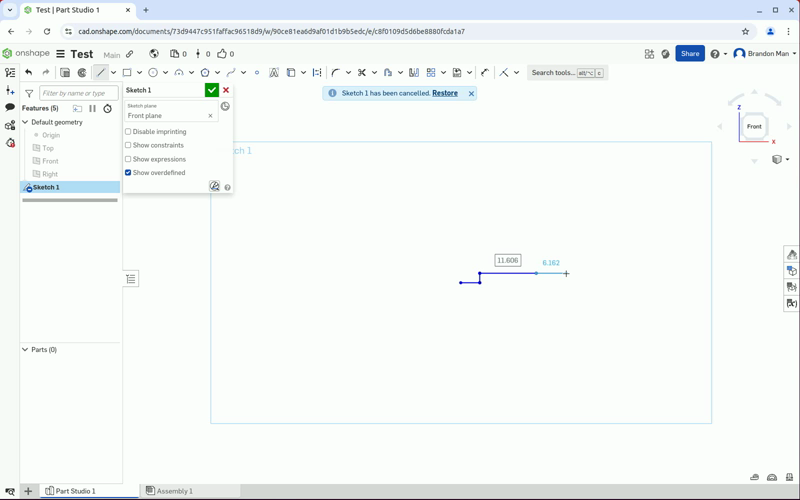
mouse_move(536, 223)
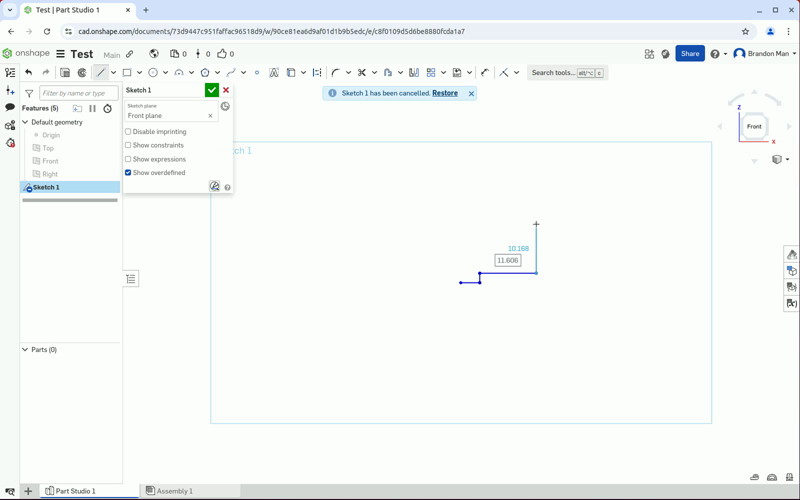
click(536, 223)
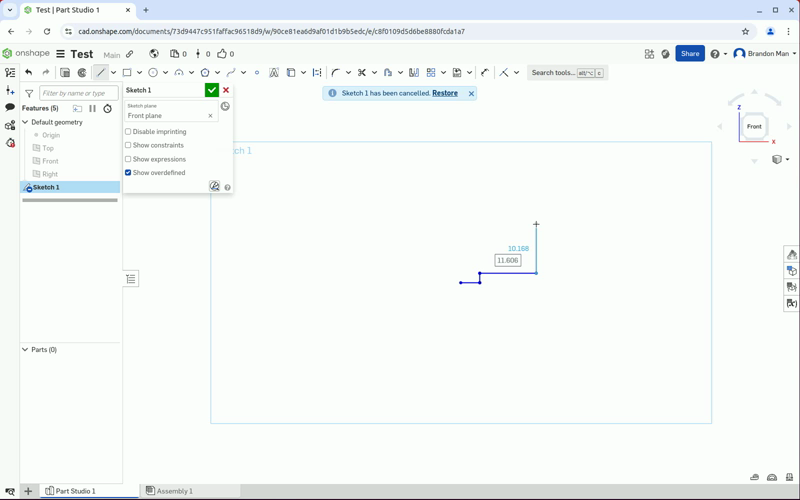
key_up(shift)
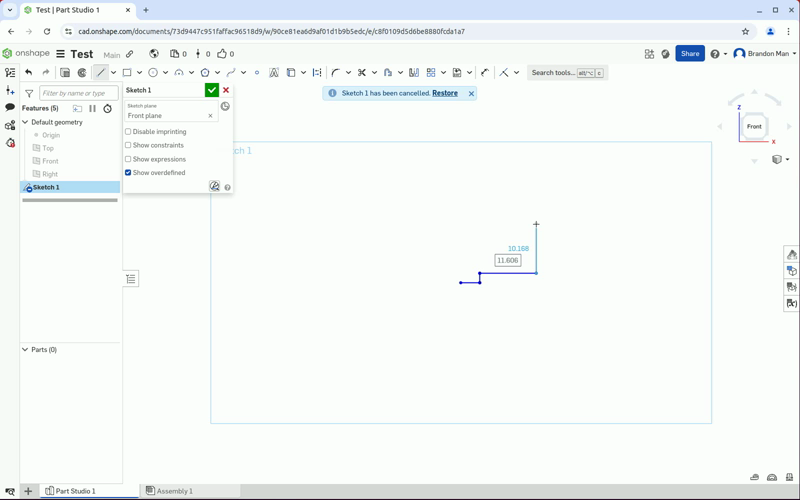
key_down(shift)
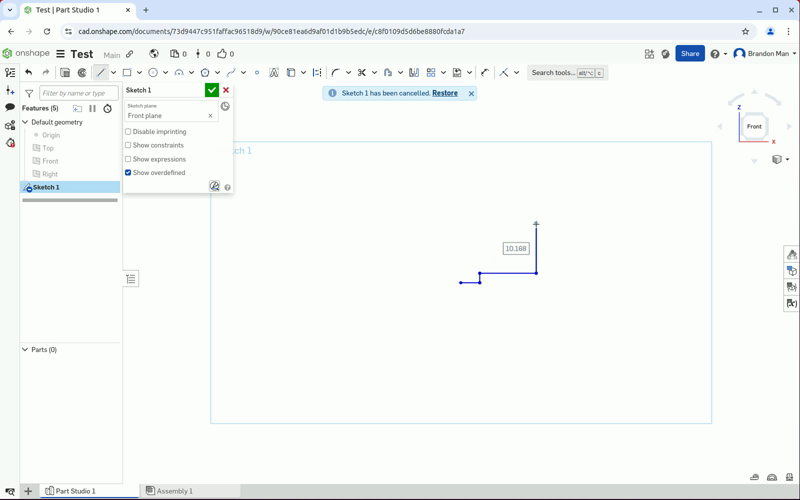
mouse_move(566, 223)
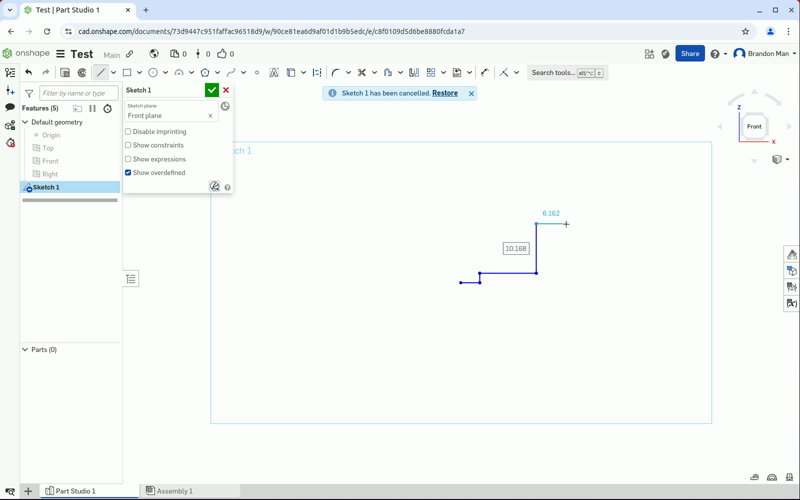
mouse_move(507, 207)
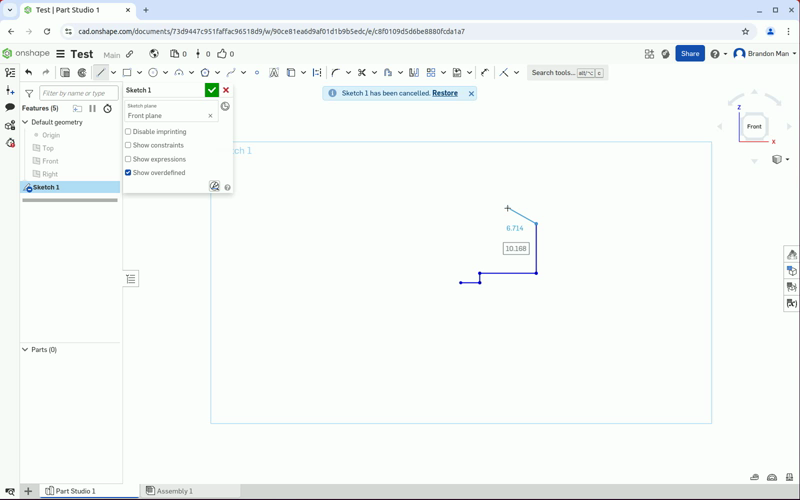
click(507, 207)
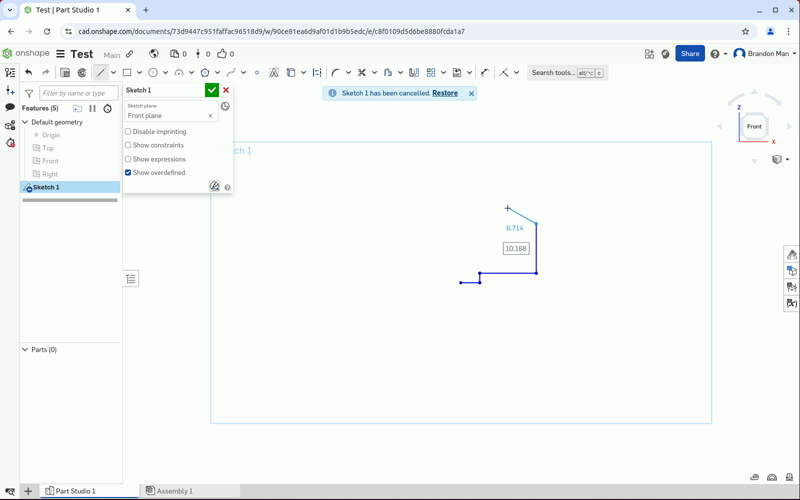
key_up(shift)
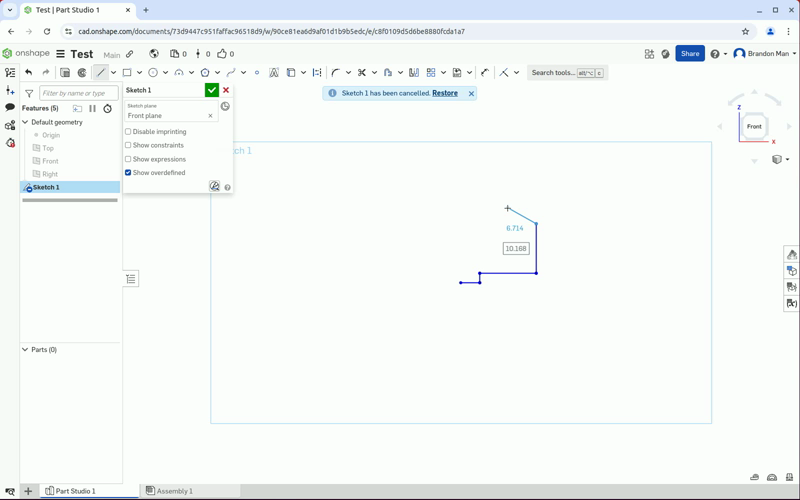
key_down(shift)
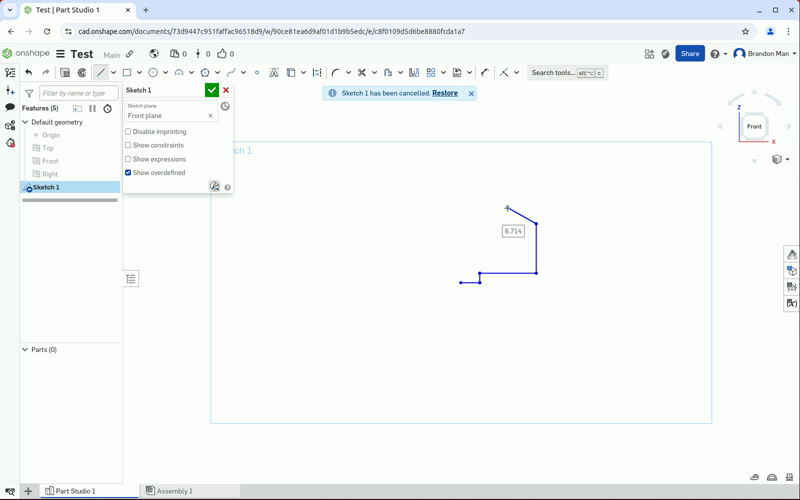
mouse_move(537, 207)
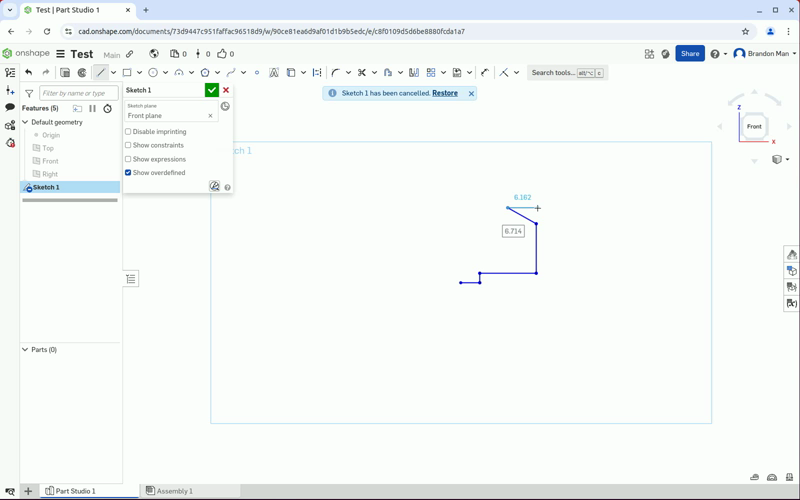
mouse_move(460, 207)
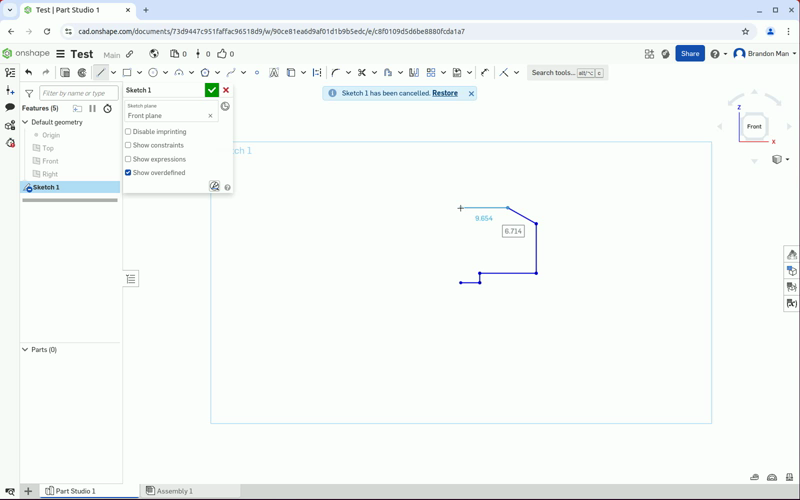
click(460, 207)
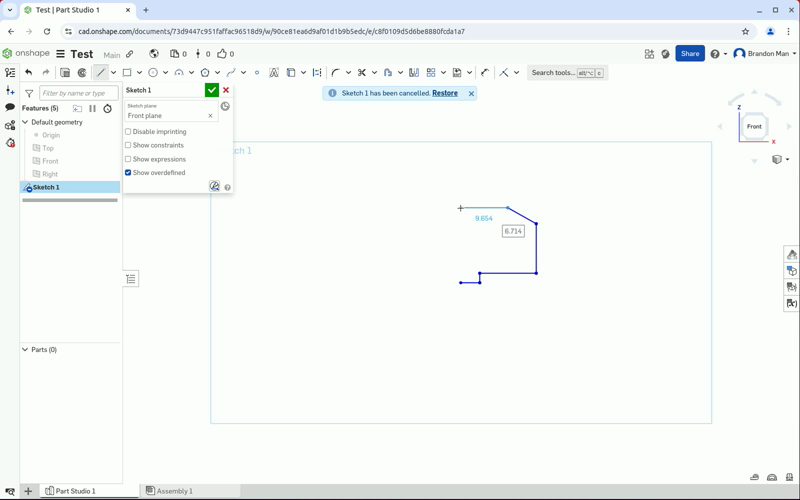
key_up(shift)
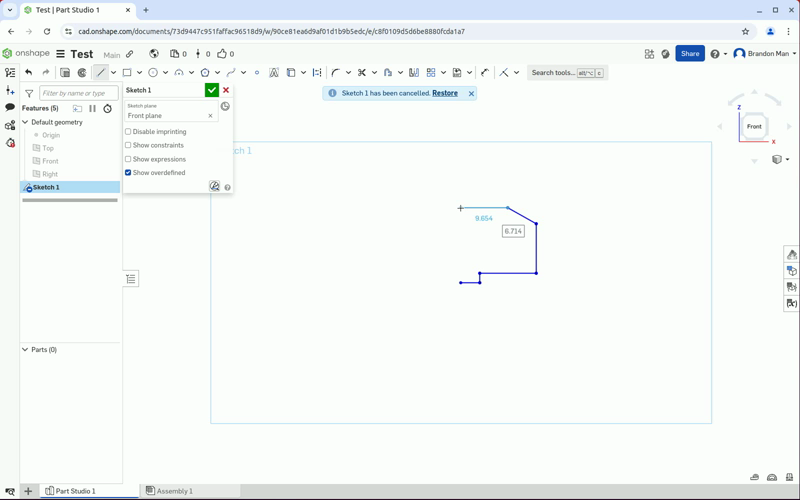
key_down(shift)
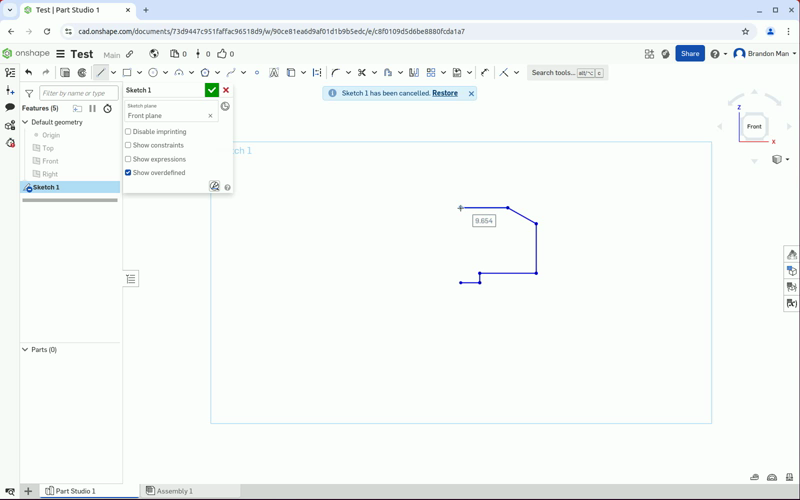
mouse_move(460, 282)
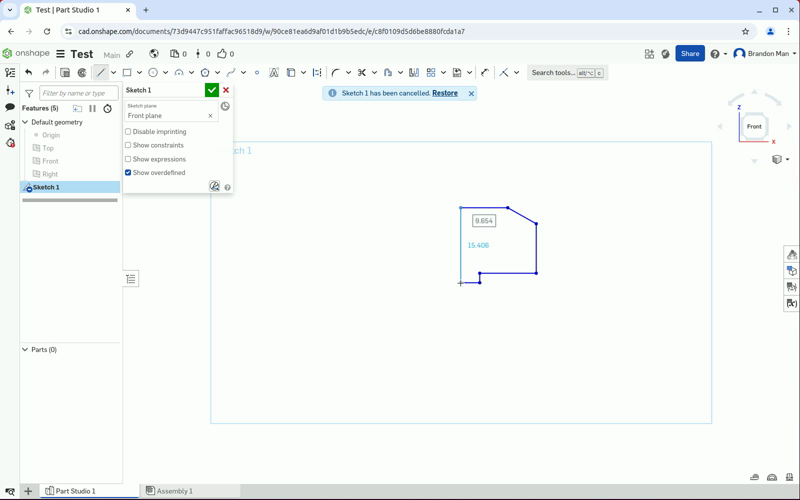
key_up(shift)
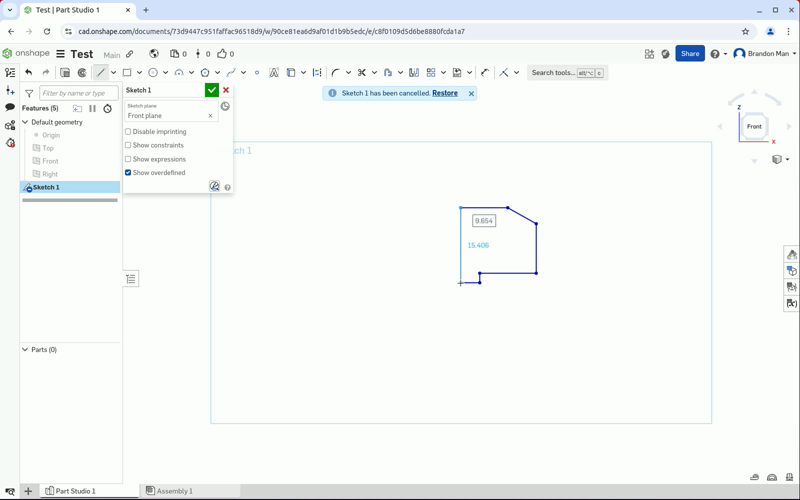
click(460, 282)
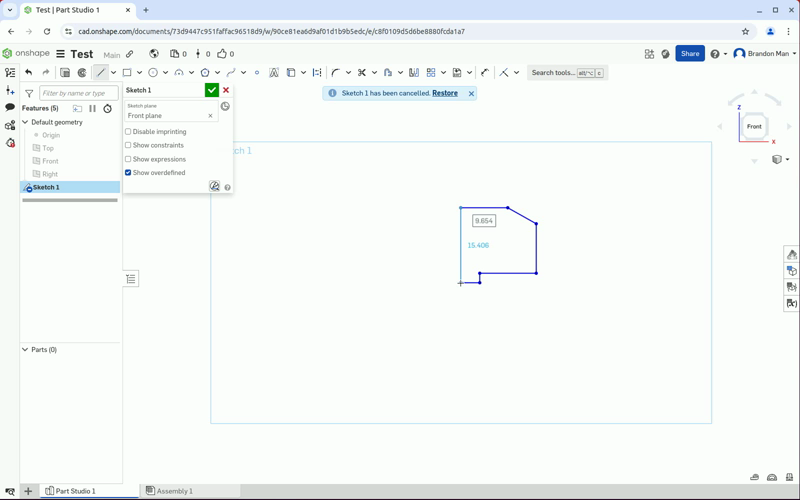
key(esc)
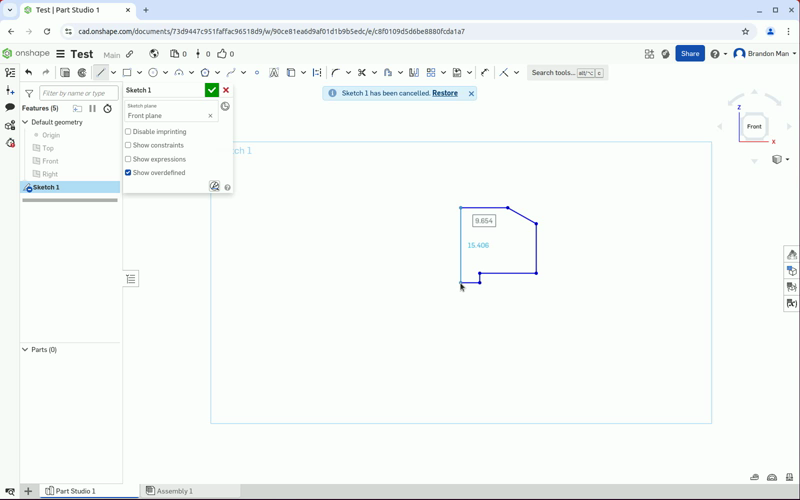
mouse_move(513, 234)
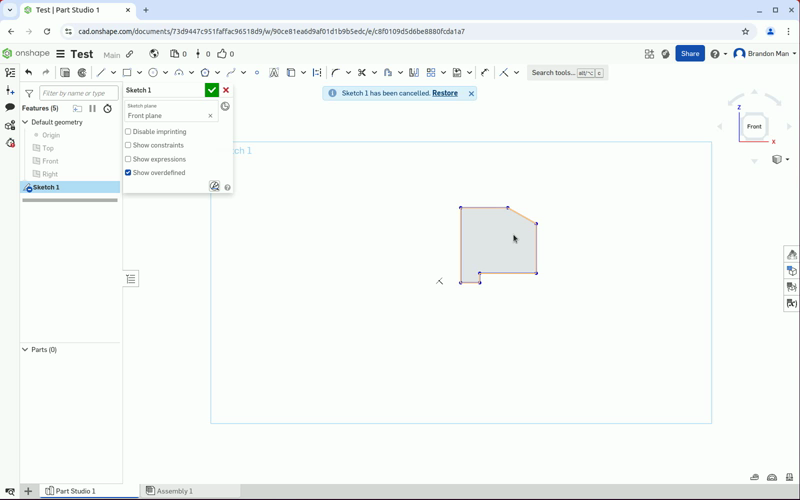
click(513, 234)
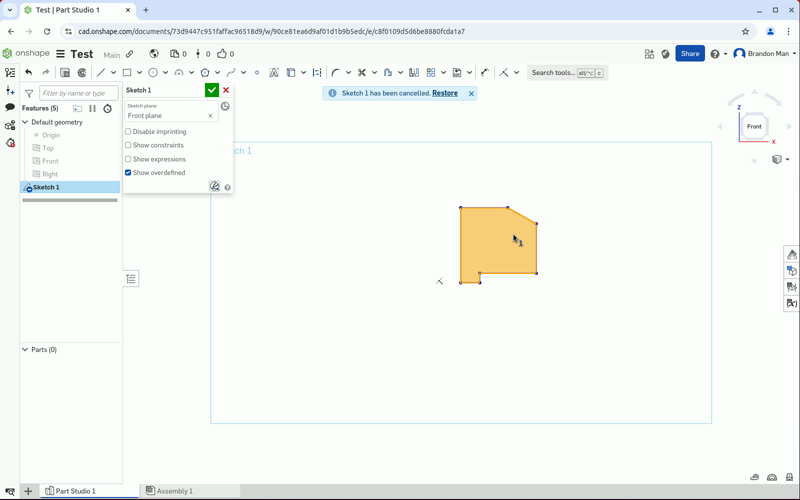
mouse_move(73, 352)
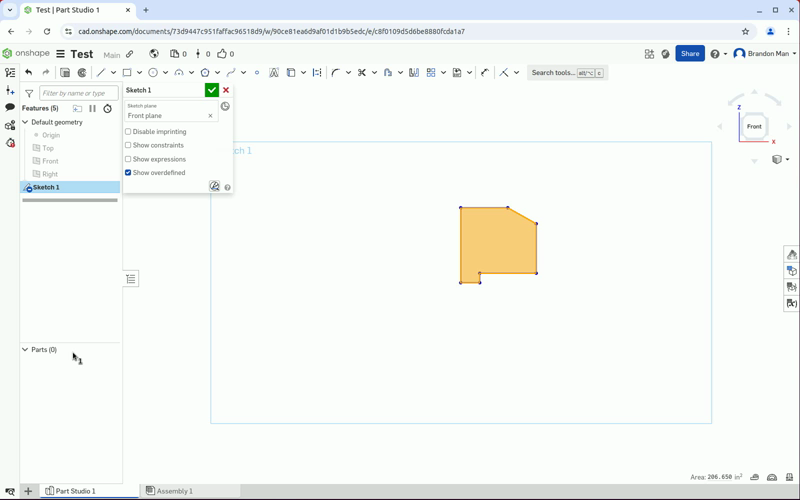
key(shift+y)
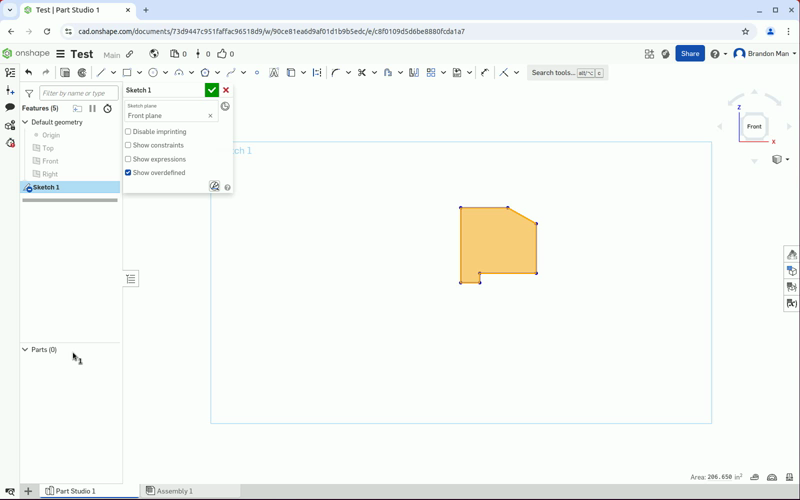
key(shift+e)
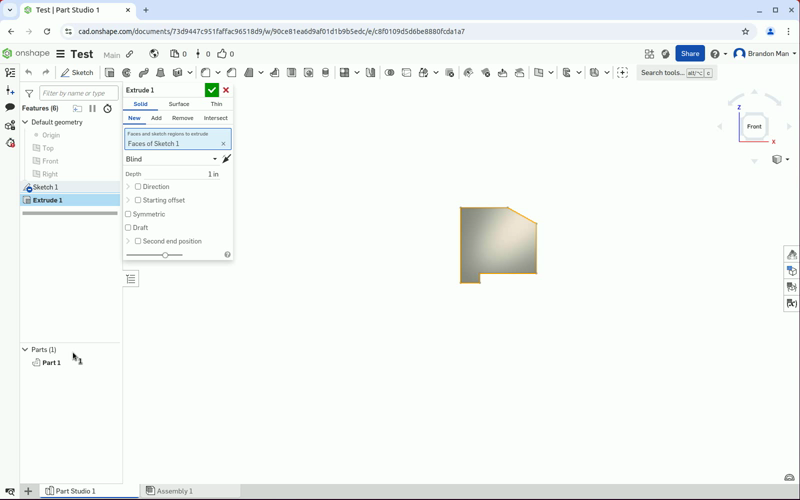
mouse_move(143, 106)
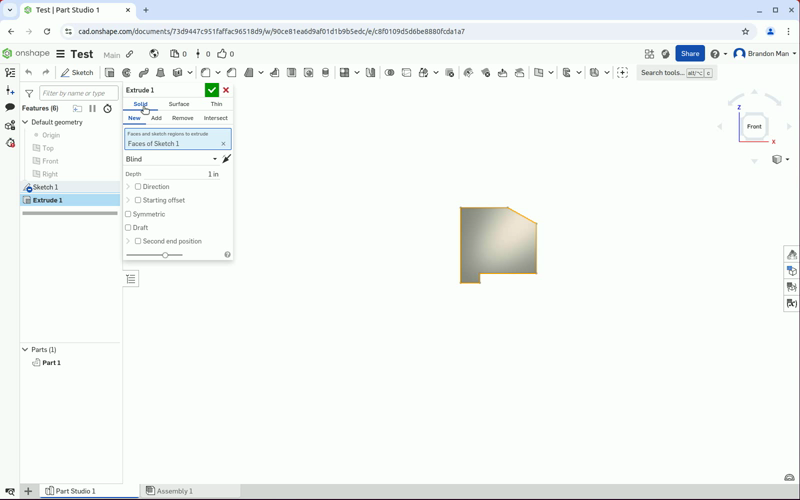
click(143, 106)
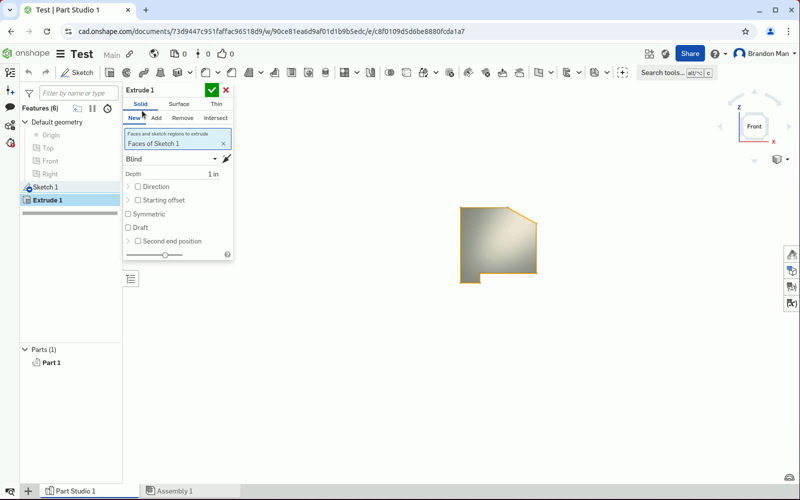
mouse_move(137, 120)
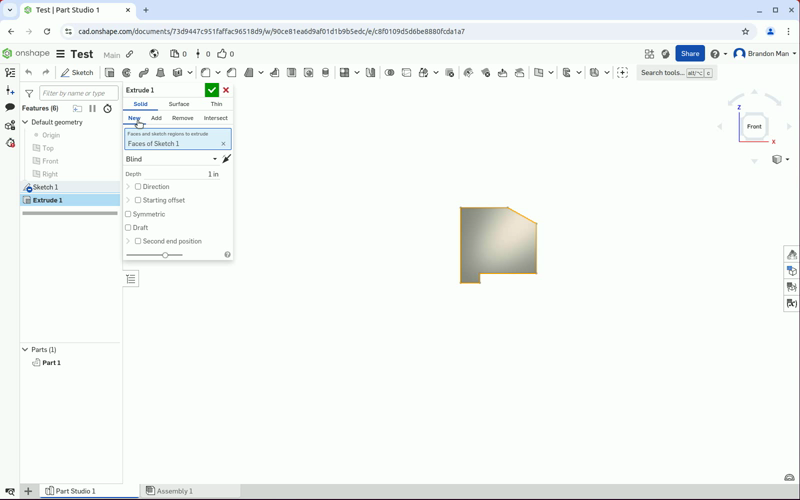
click(137, 120)
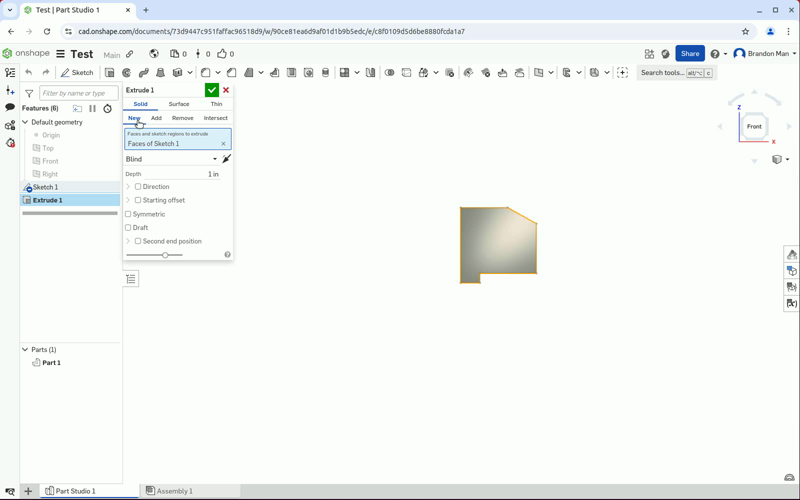
key(tab, 4)
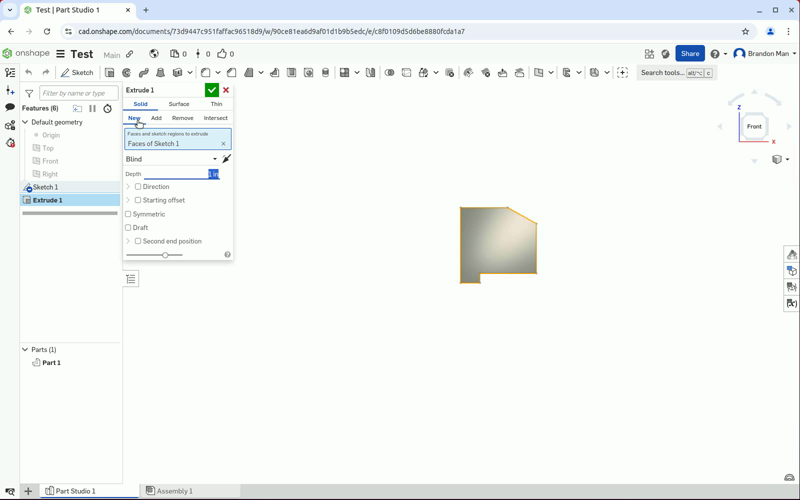
text(11.554)
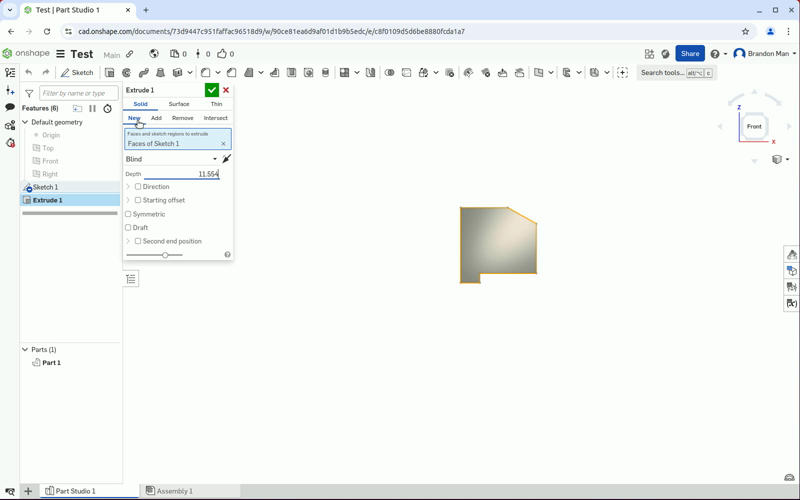
key(tab, 3)
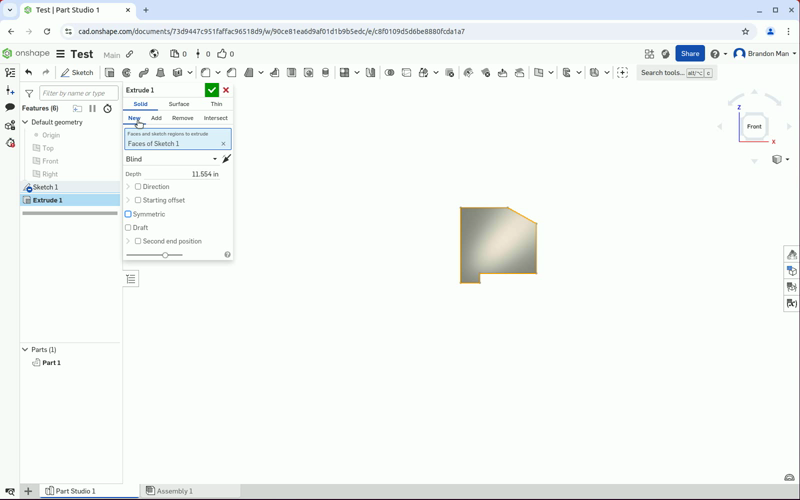
key(space)
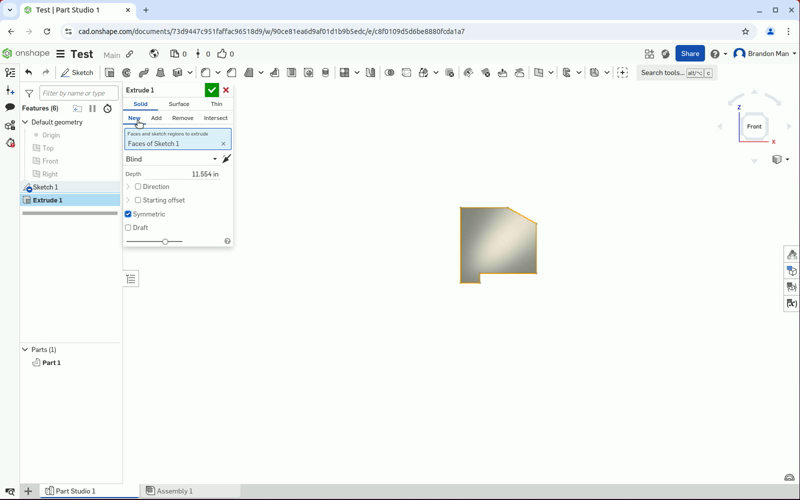
key(enter)
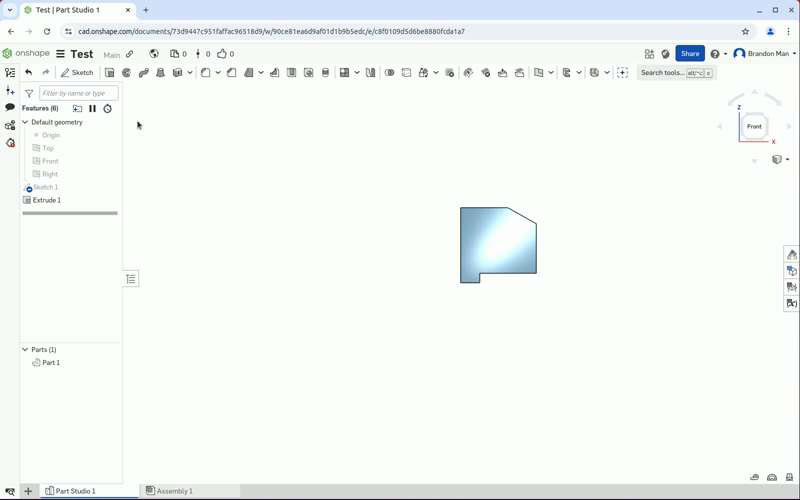
key(shift+h)
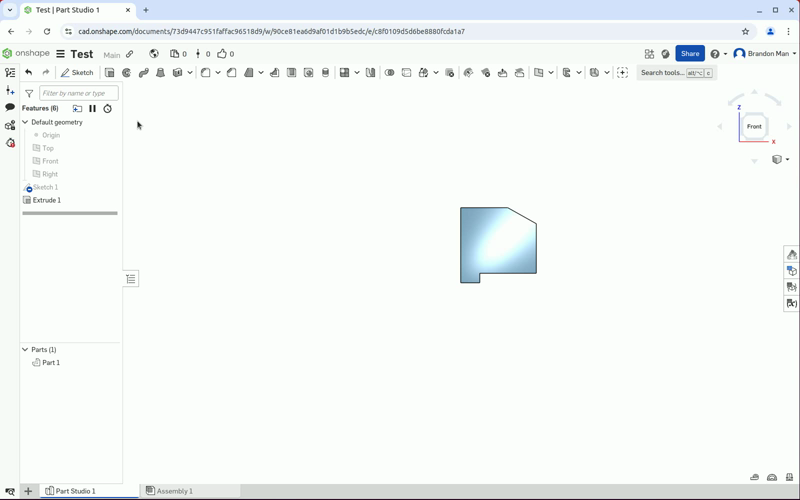
key(shift+h)
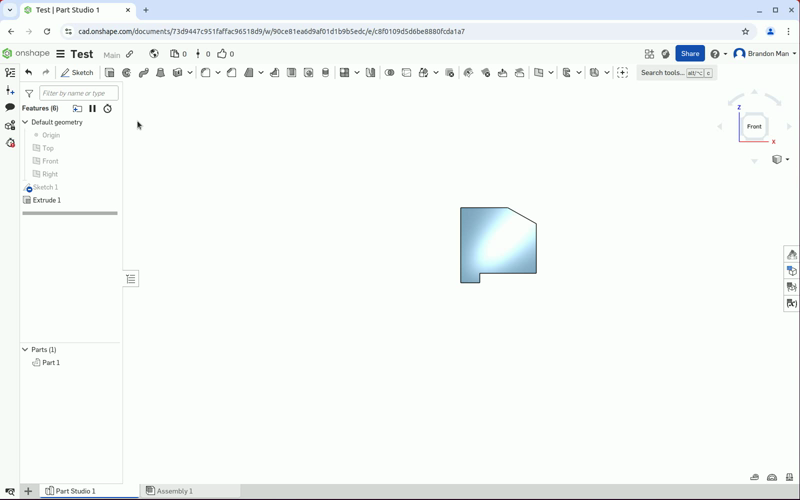
mouse_move(73, 189)
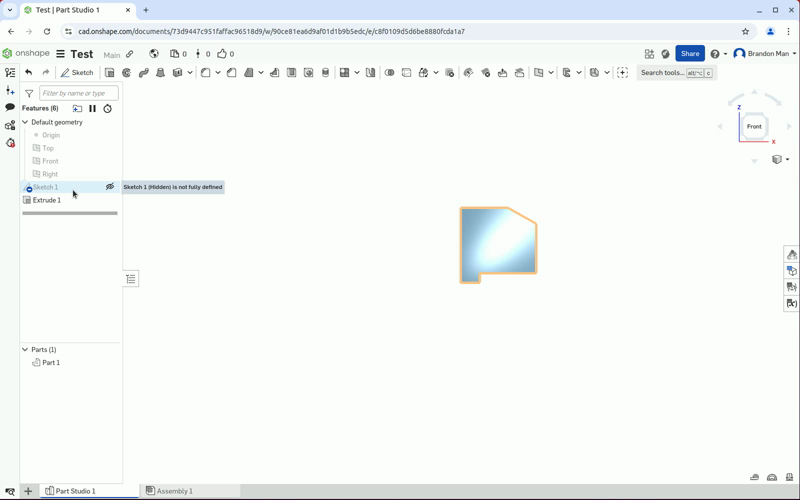
click(73, 189)
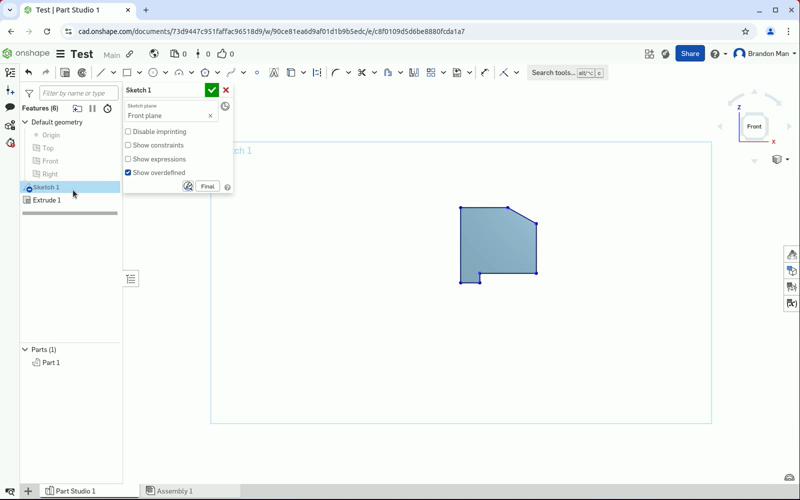
mouse_move(229, 92)
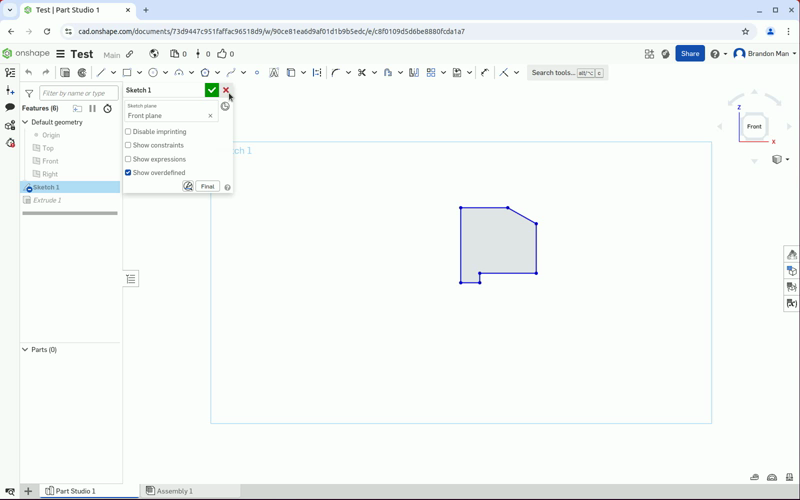
click(229, 92)
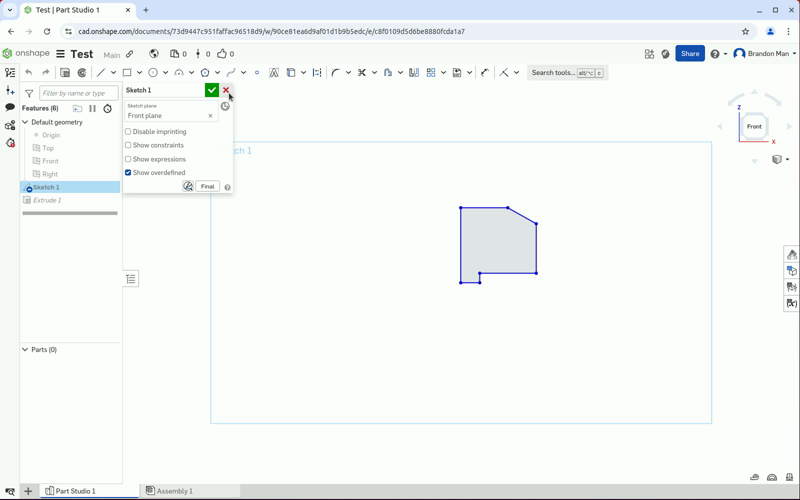
key(shift+s)
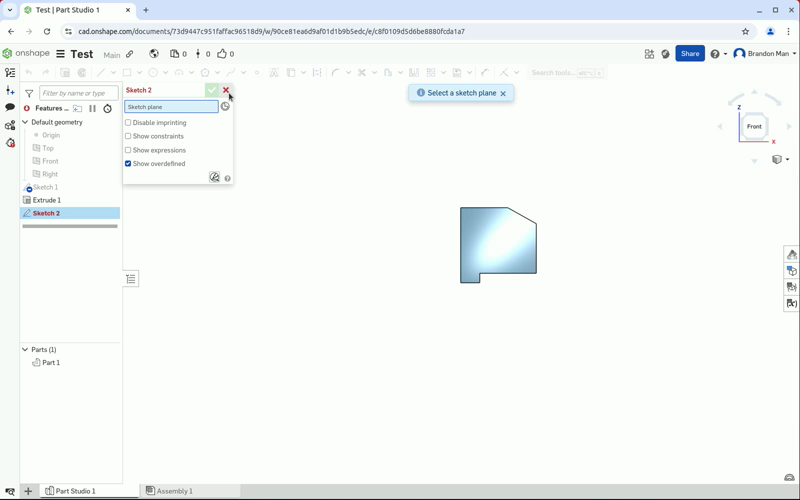
mouse_move(73, 163)
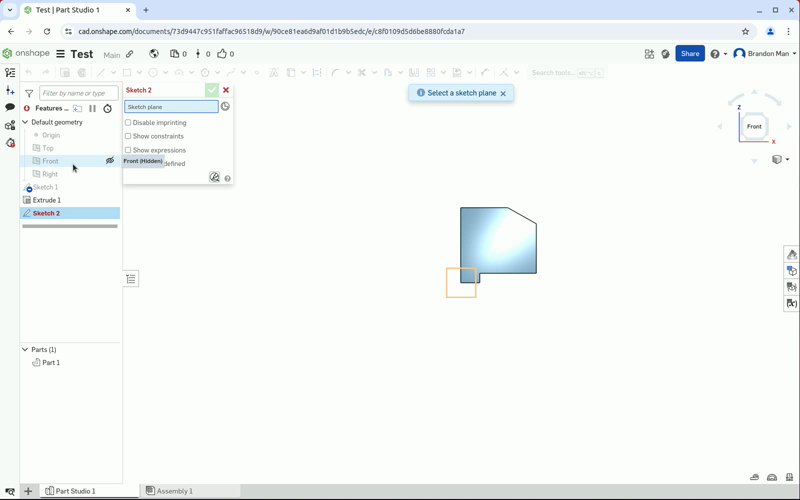
click(73, 163)
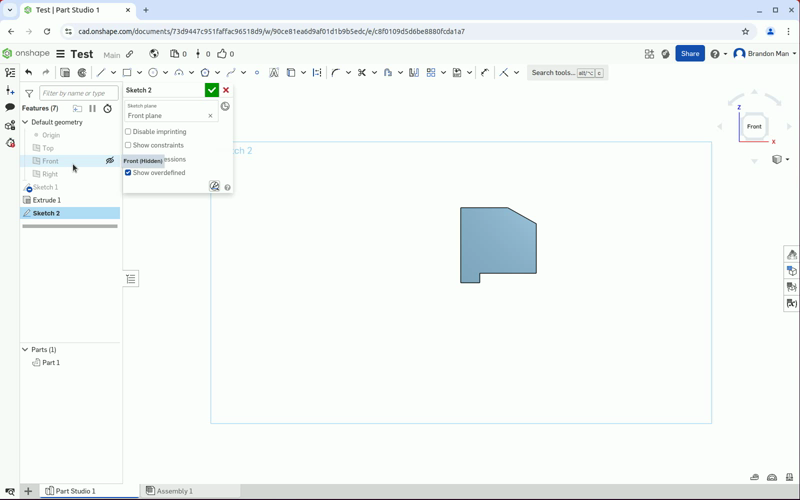
mouse_move(73, 352)
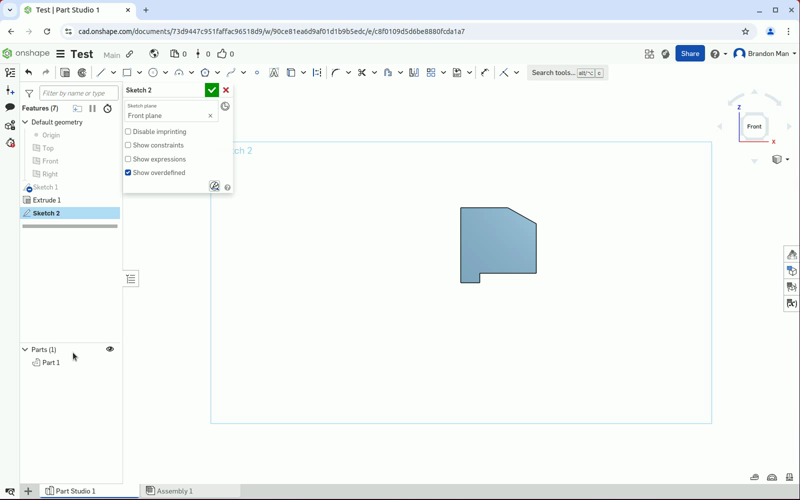
key(y)
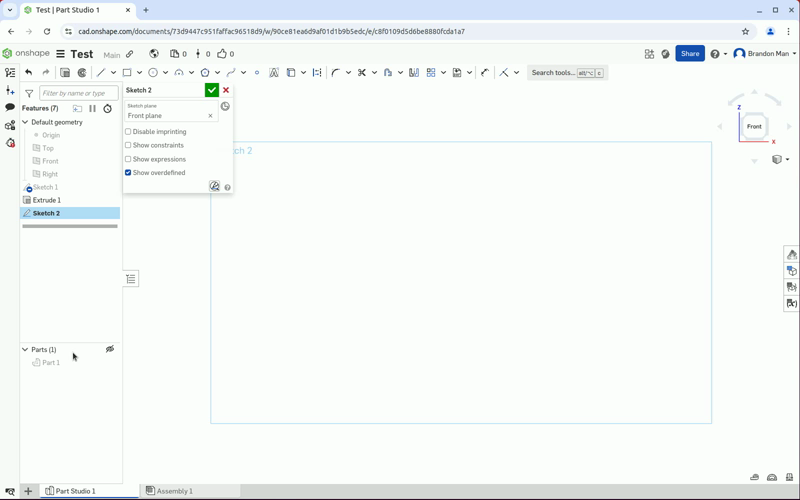
key(l)
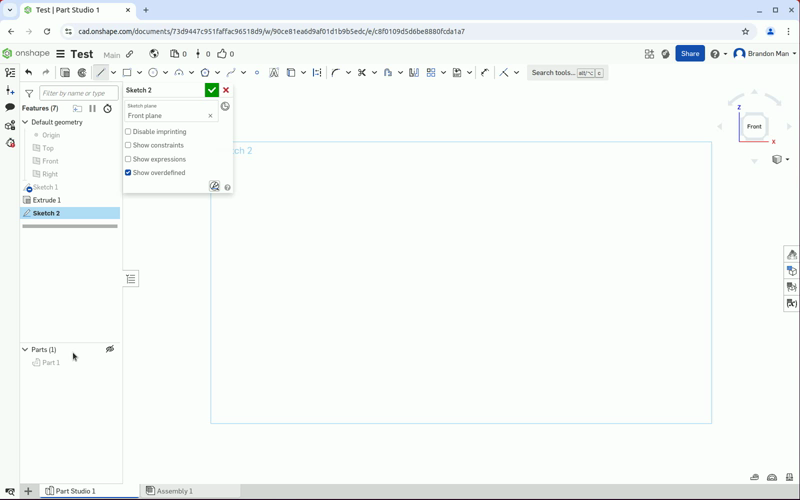
key_down(shift)
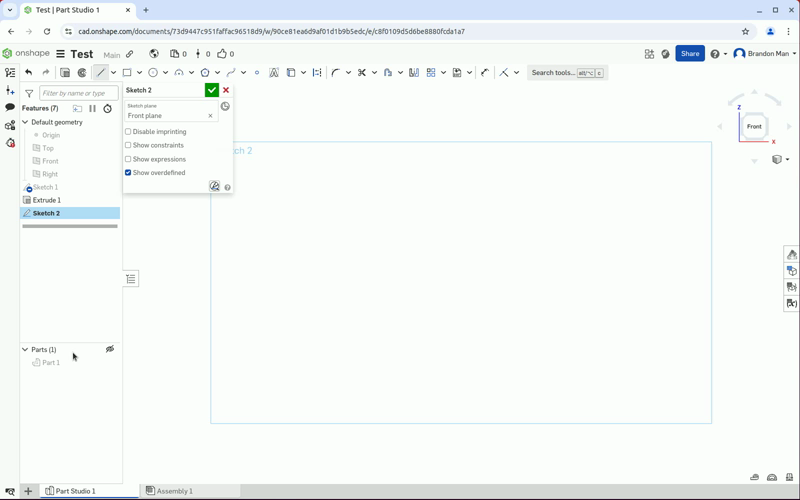
mouse_move(535, 282)
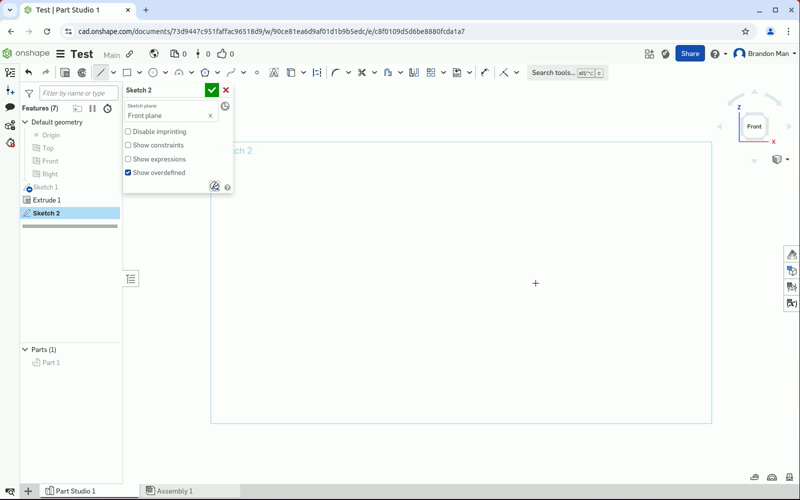
click(535, 282)
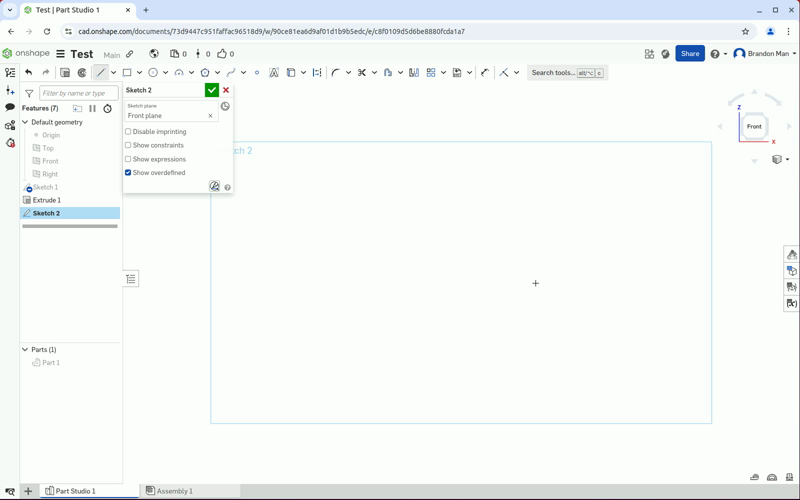
key_up(shift)
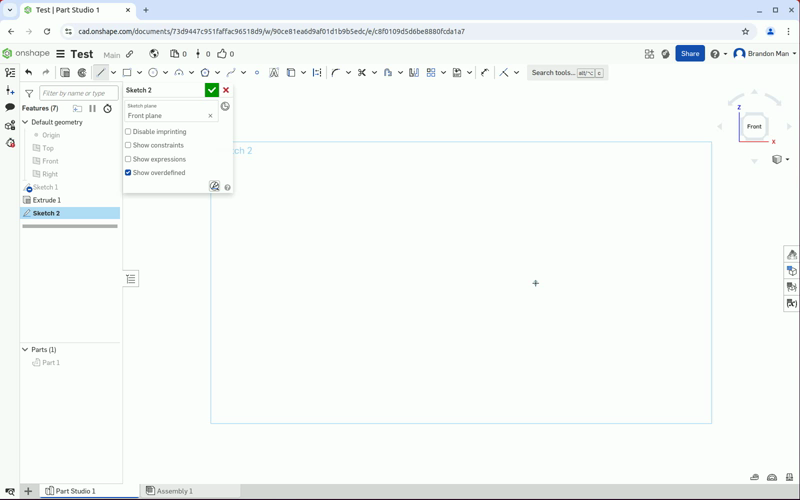
key_down(shift)
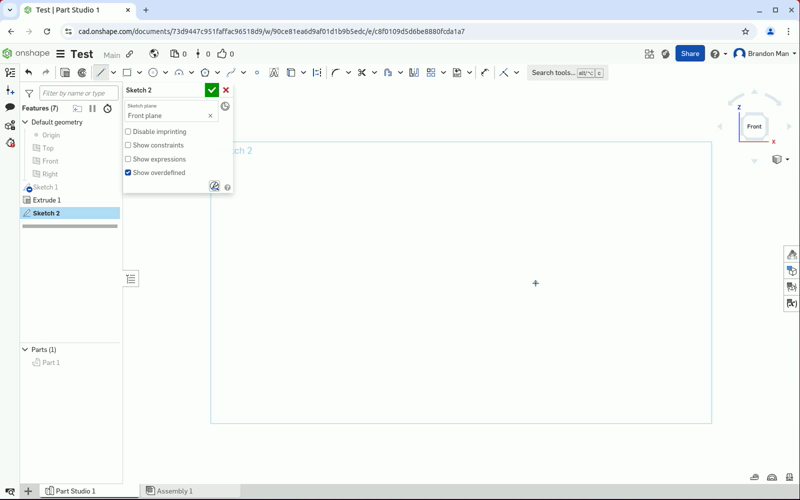
mouse_move(565, 282)
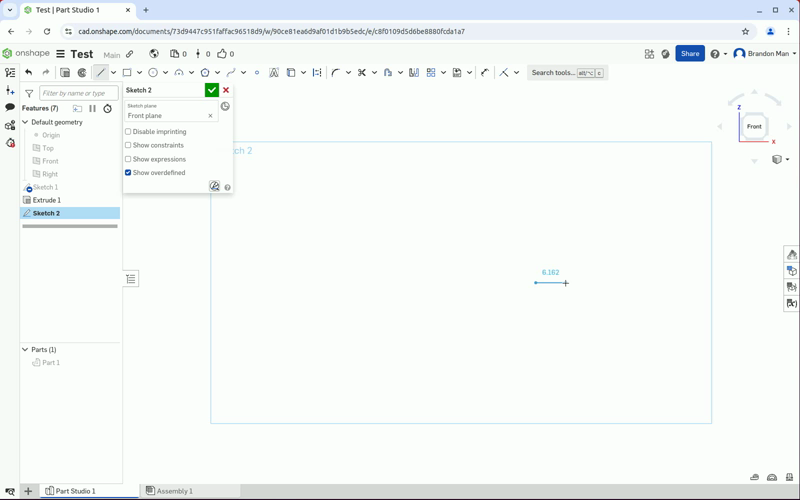
mouse_move(573, 282)
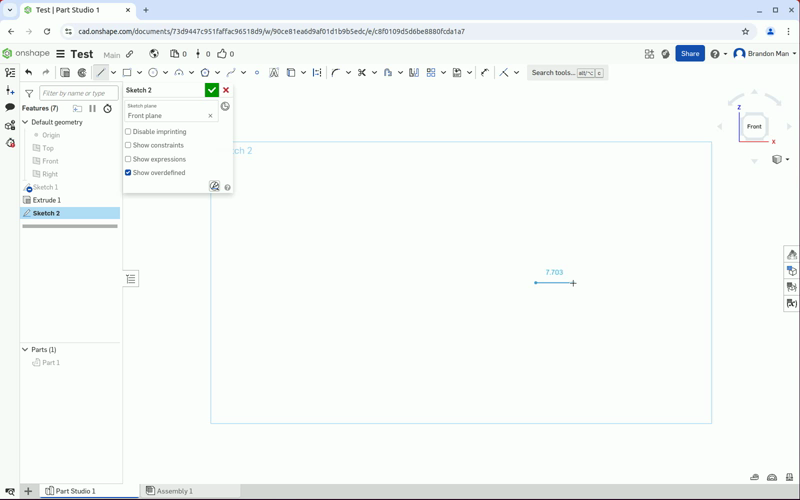
click(573, 282)
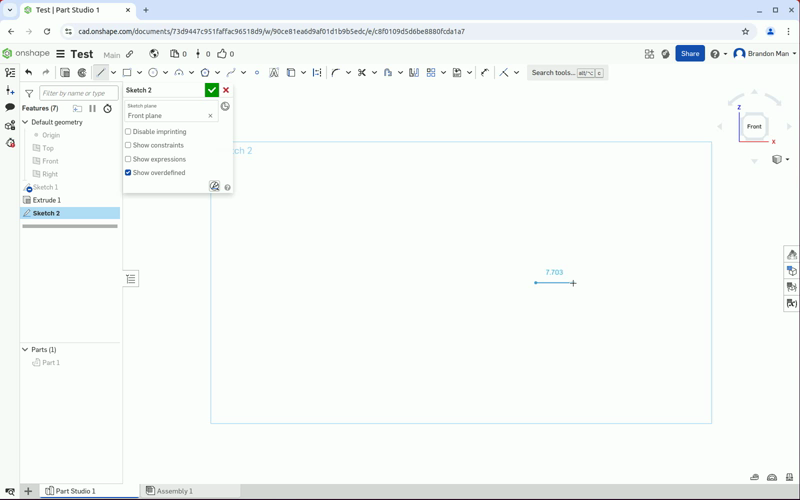
key_up(shift)
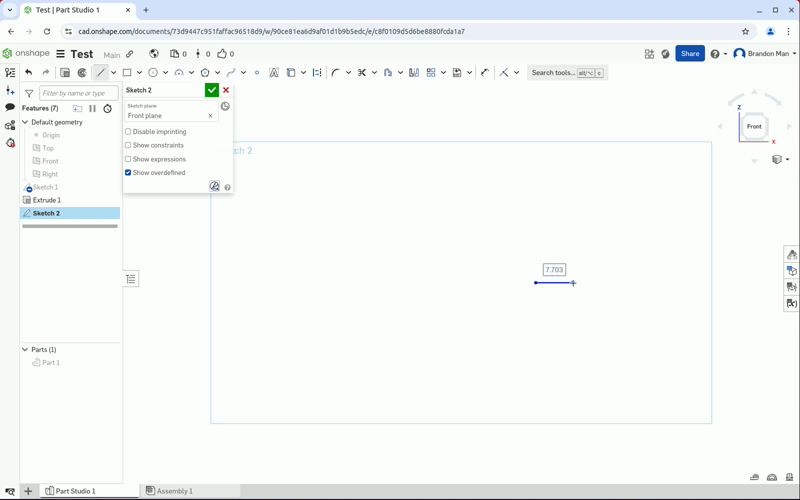
key_down(shift)
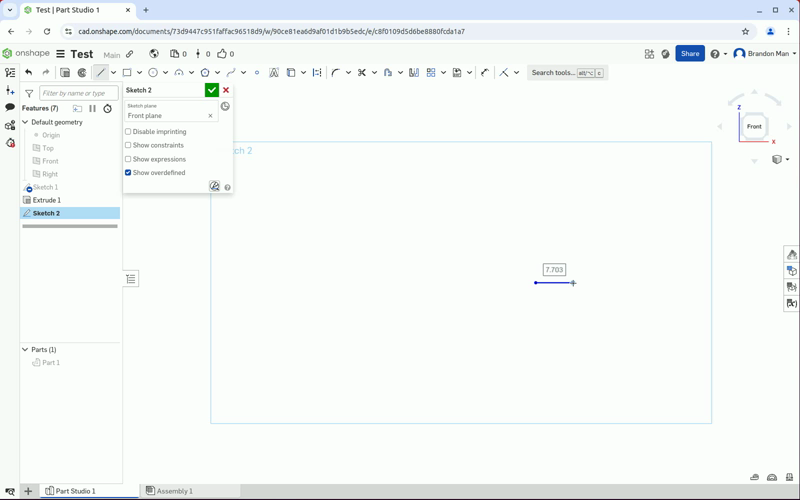
mouse_move(589, 282)
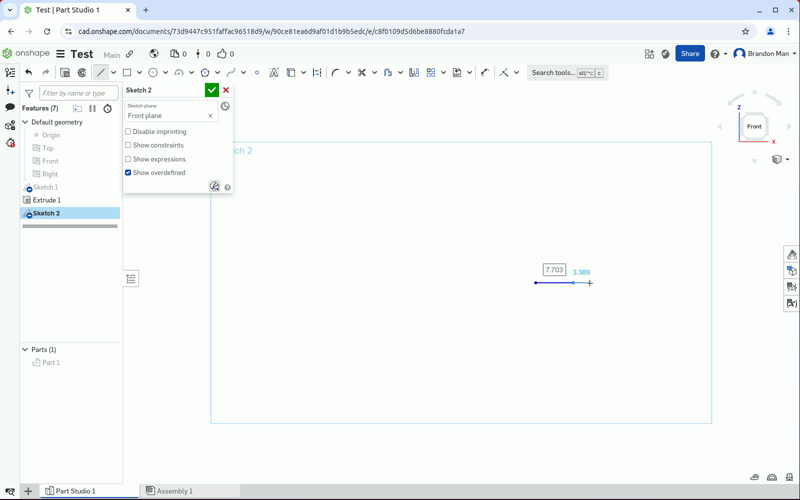
mouse_move(573, 245)
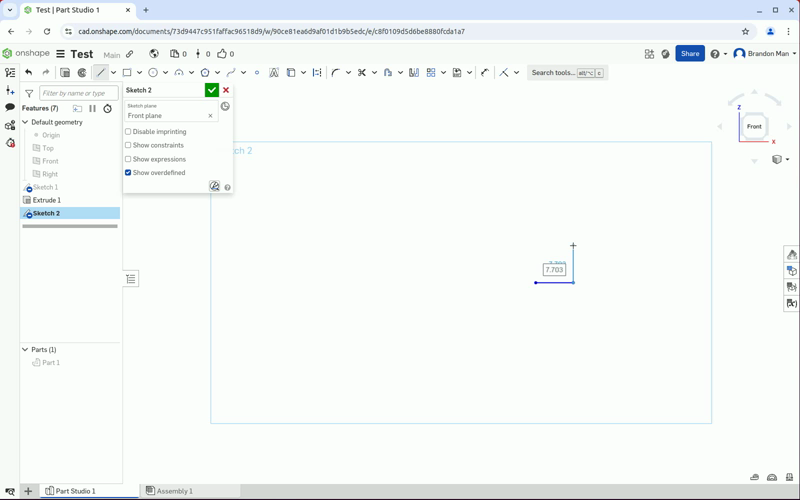
click(573, 245)
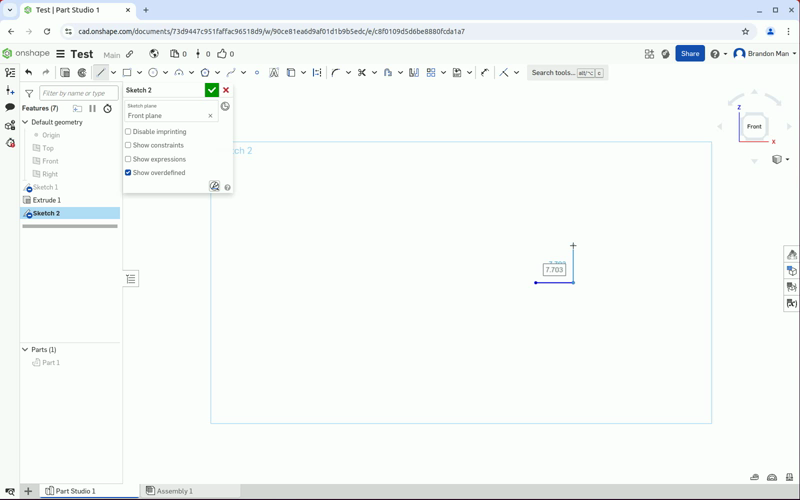
key_up(shift)
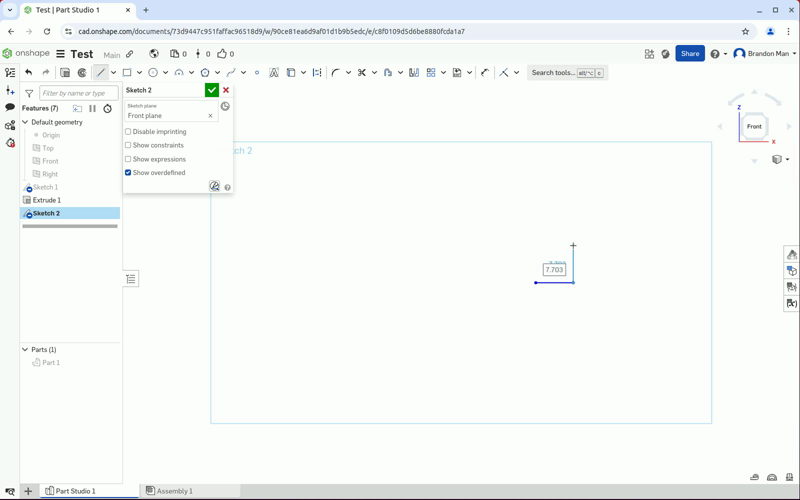
key_down(shift)
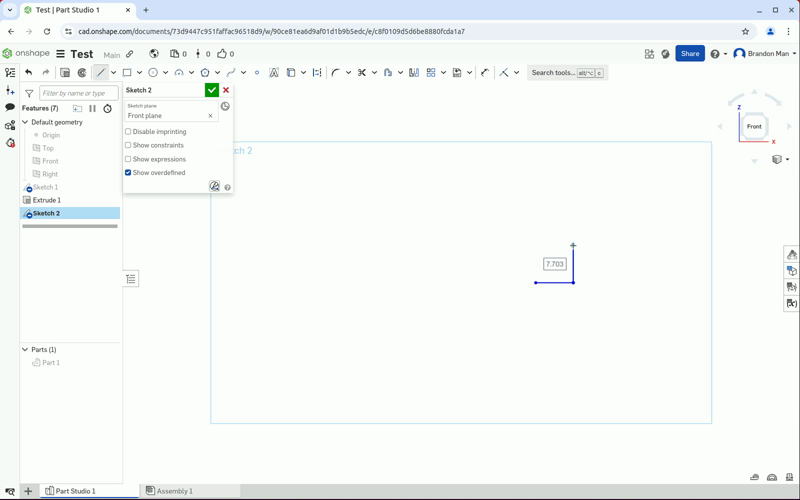
mouse_move(589, 245)
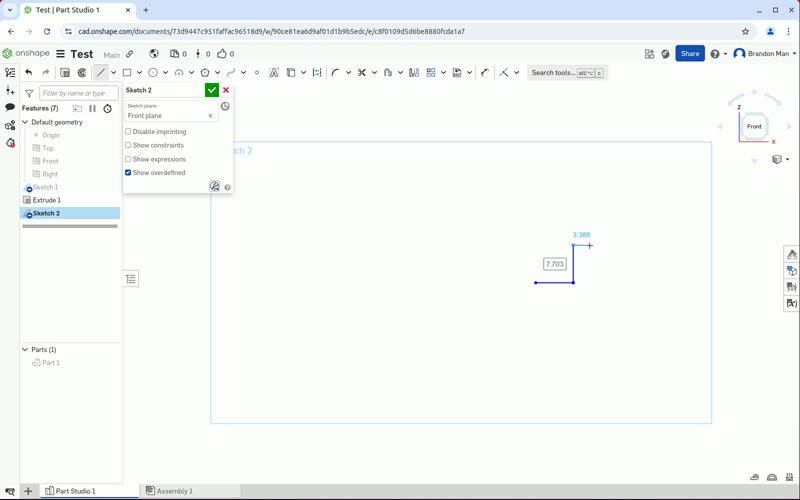
mouse_move(535, 223)
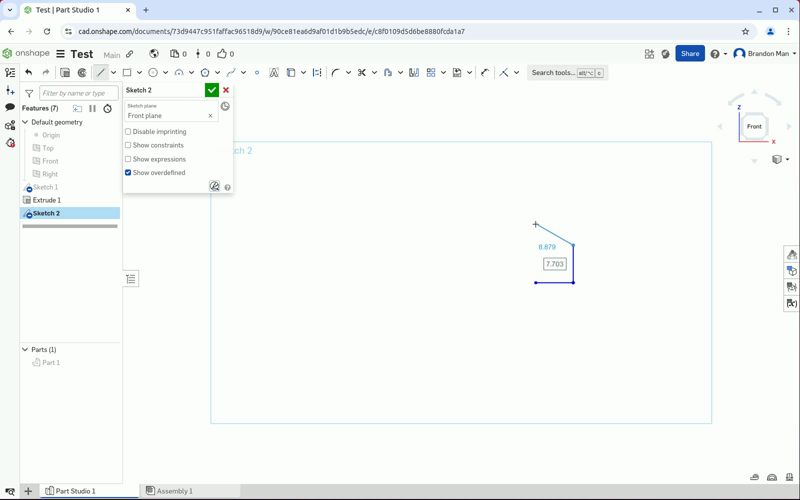
click(535, 223)
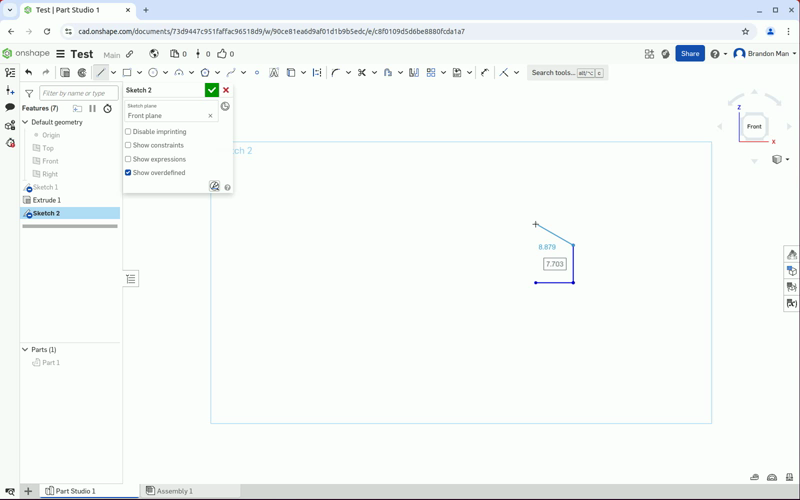
key_up(shift)
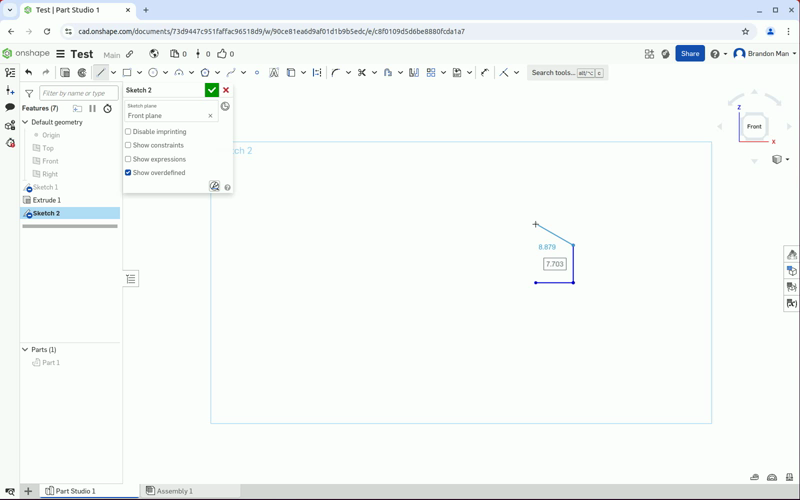
key_down(shift)
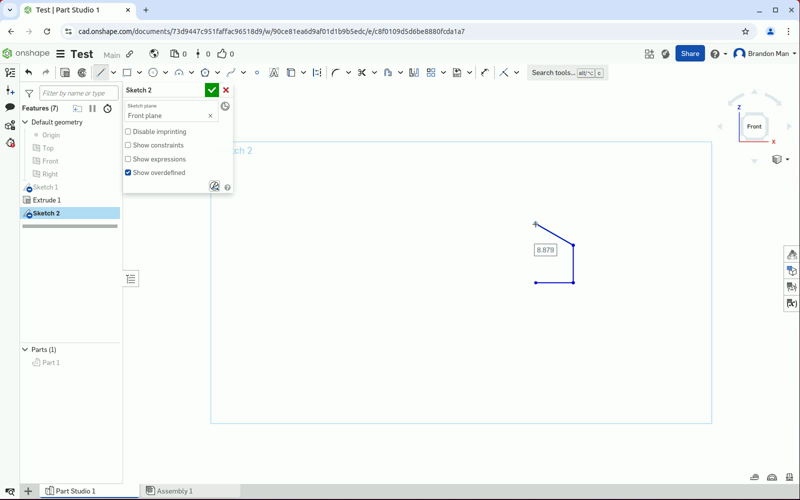
mouse_move(565, 223)
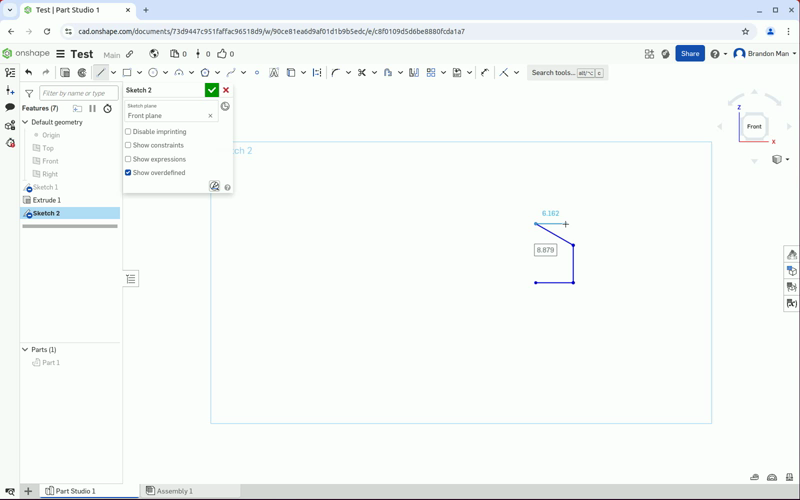
mouse_move(535, 273)
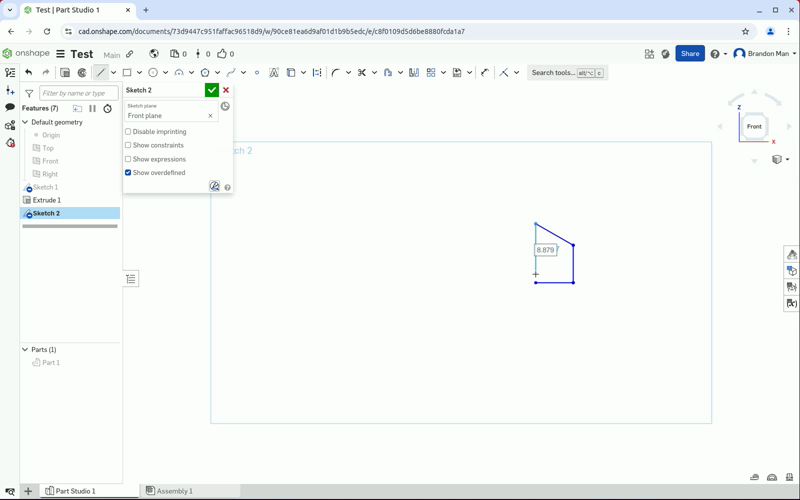
click(535, 273)
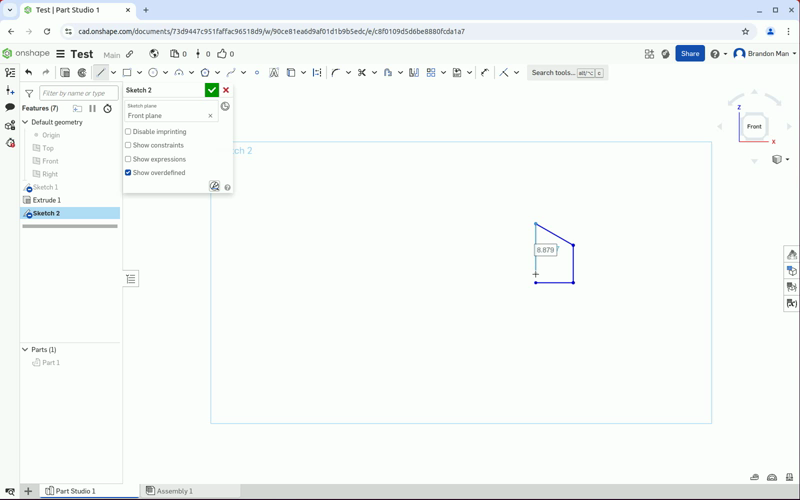
key_up(shift)
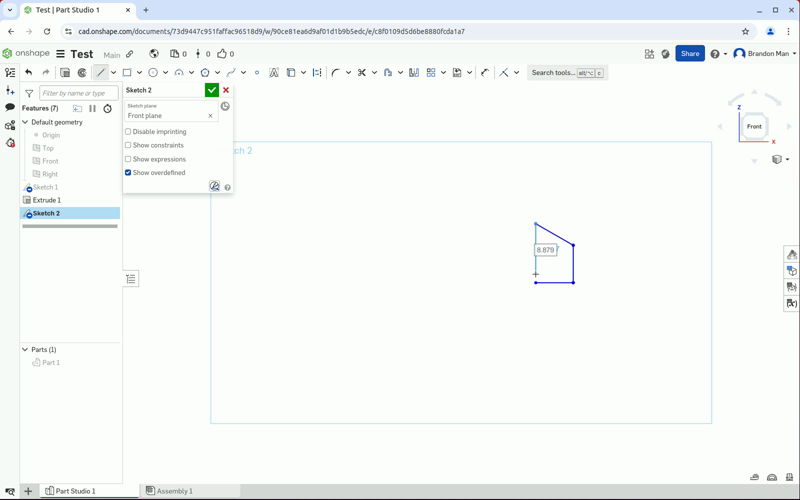
mouse_move(565, 273)
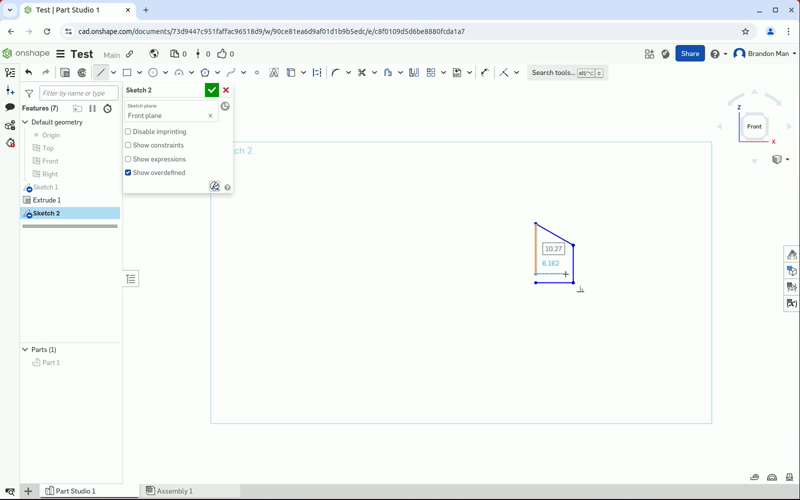
key_down(shift)
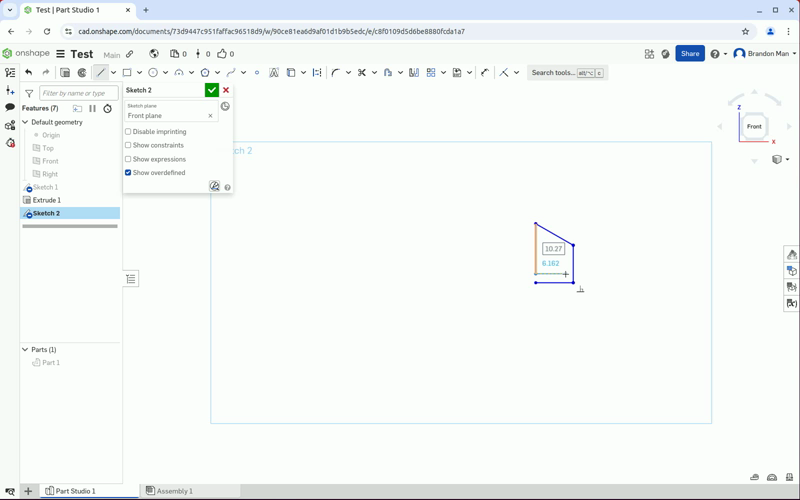
mouse_move(535, 282)
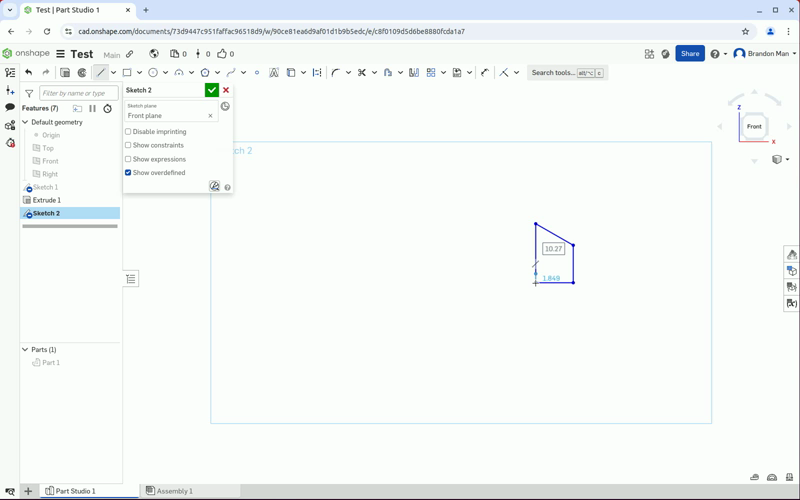
key_up(shift)
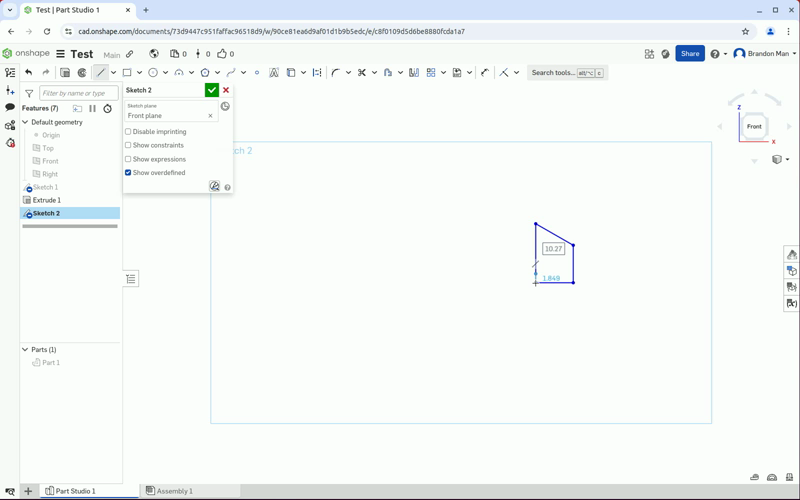
click(535, 282)
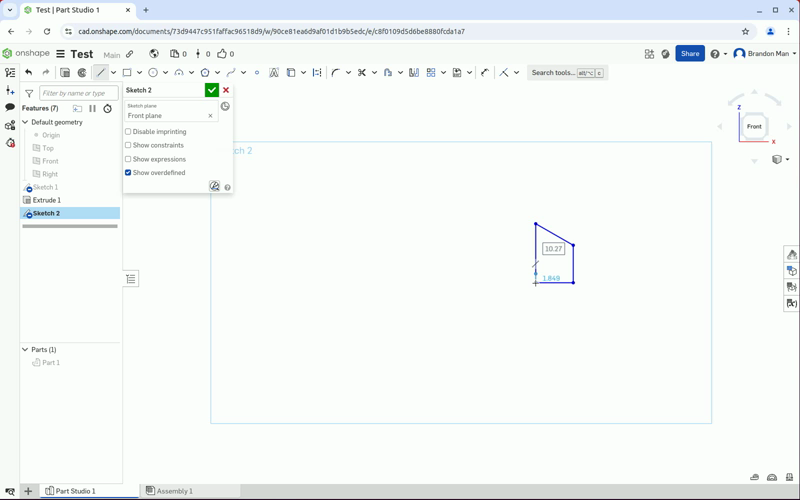
key(esc)
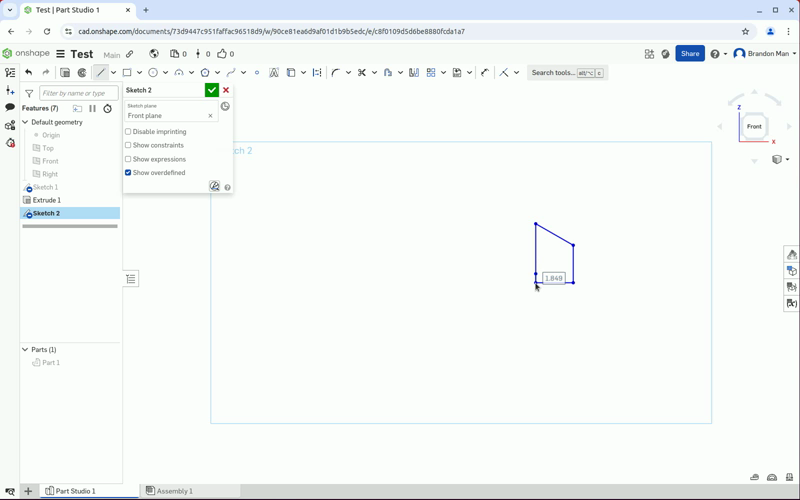
mouse_move(542, 255)
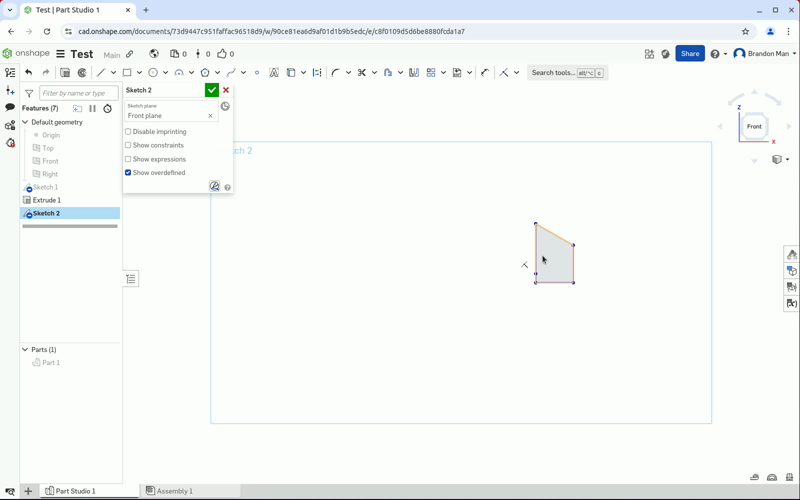
click(542, 255)
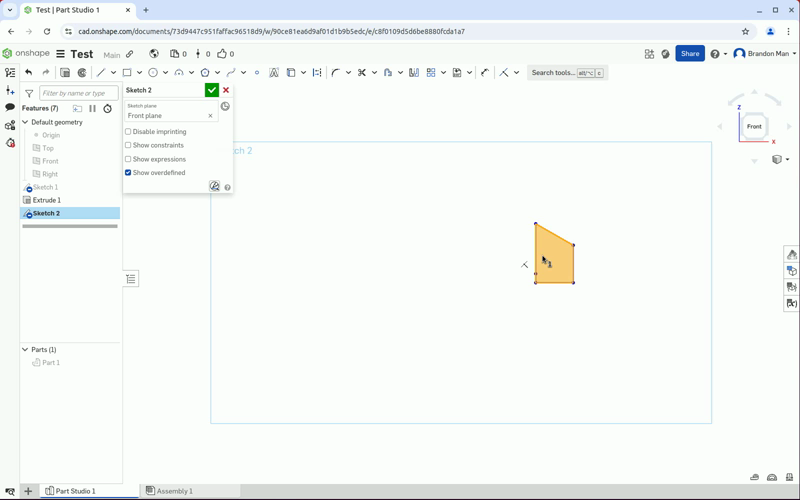
mouse_move(73, 352)
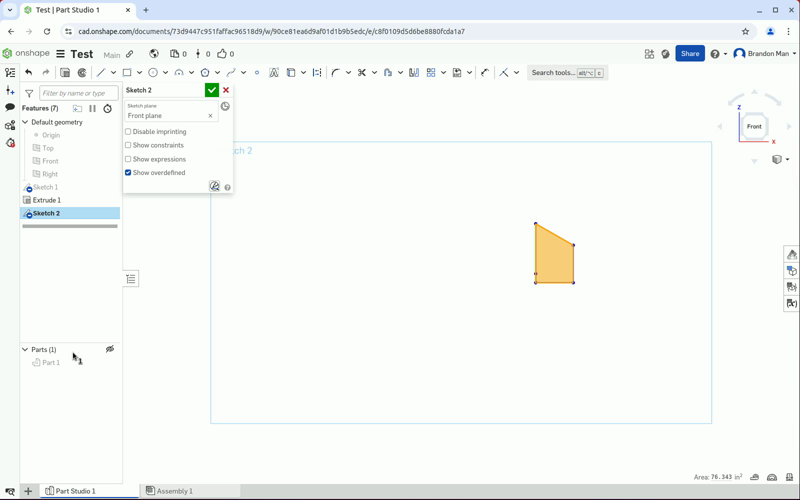
key(shift+y)
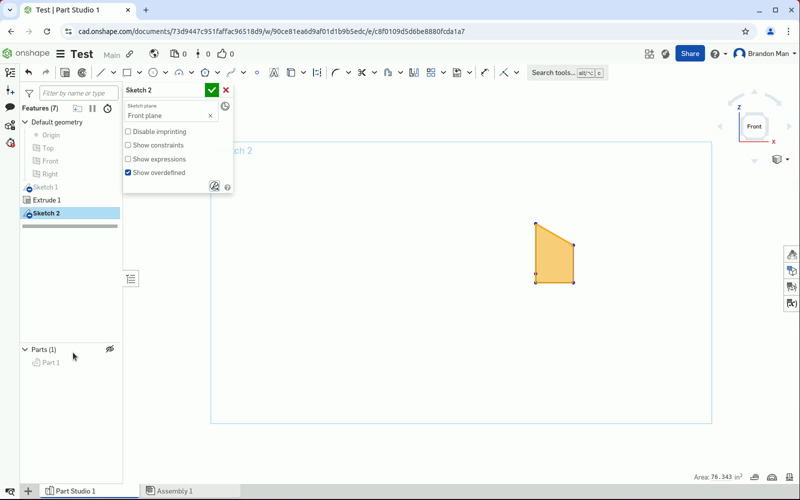
key(shift+e)
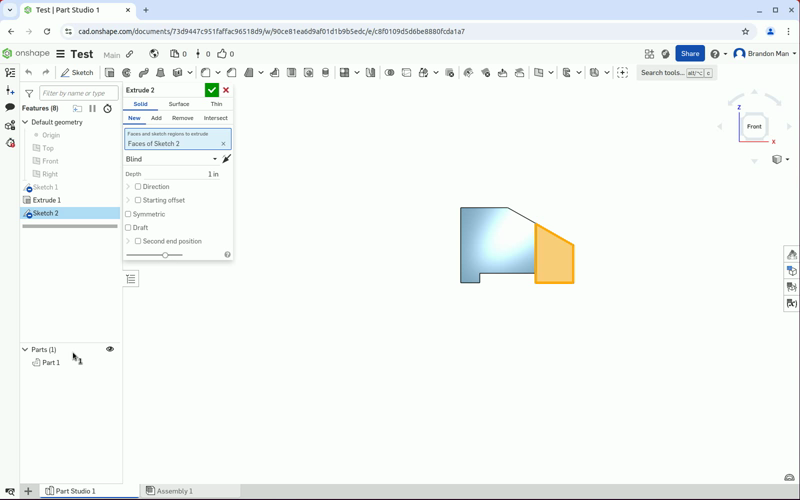
mouse_move(143, 106)
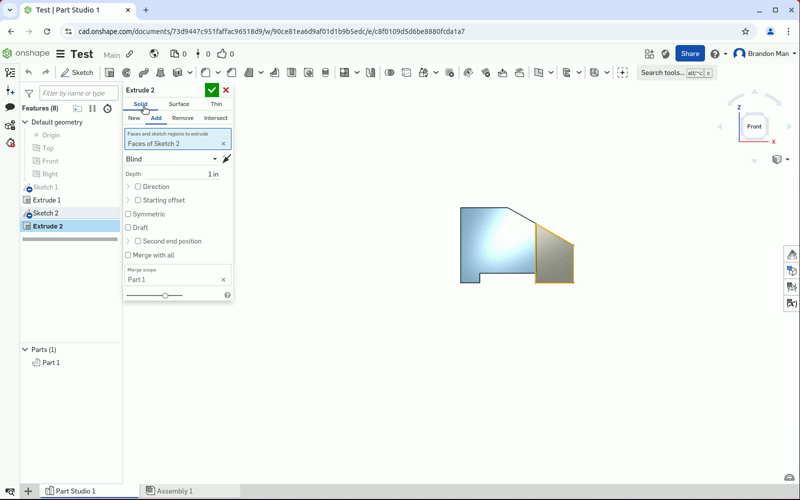
click(143, 106)
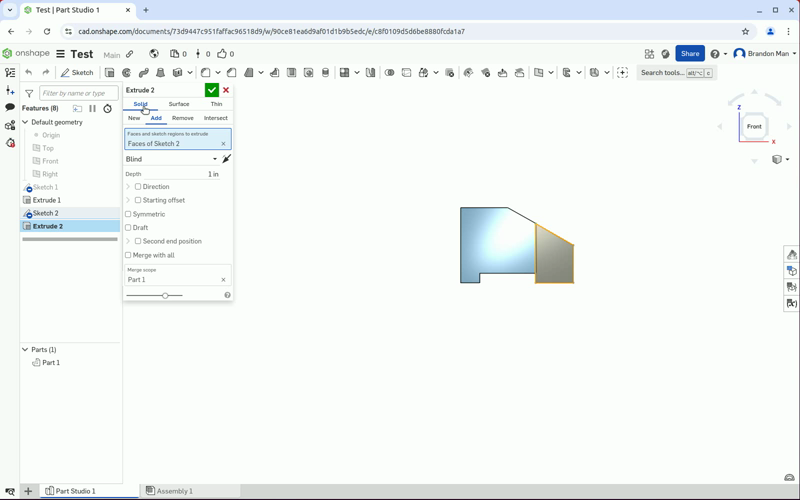
mouse_move(137, 120)
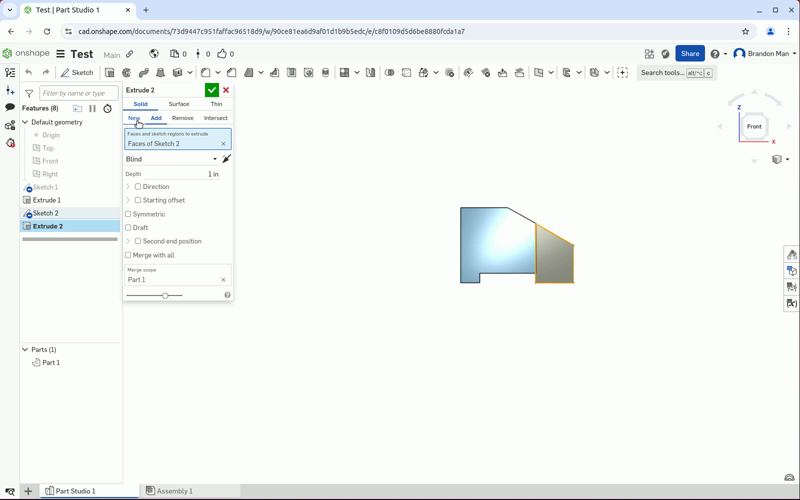
click(137, 120)
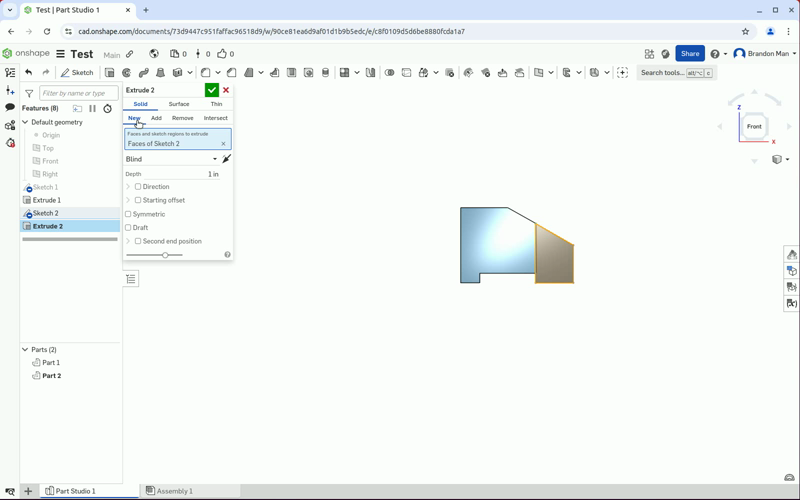
key(tab, 4)
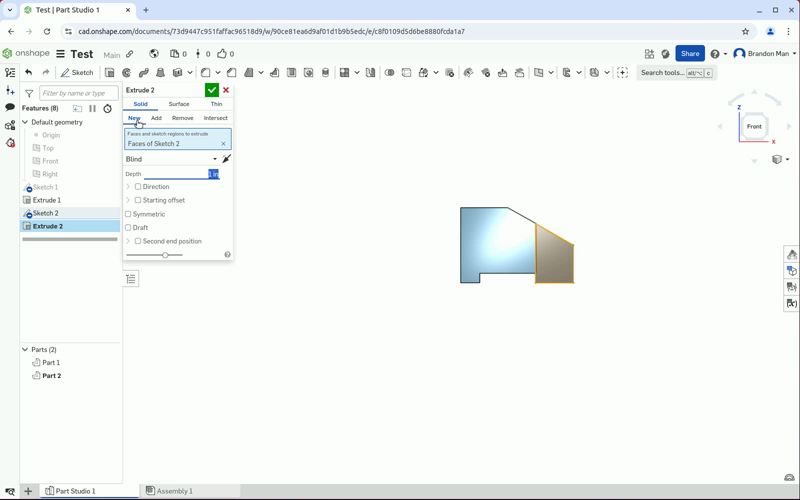
text(11.554)
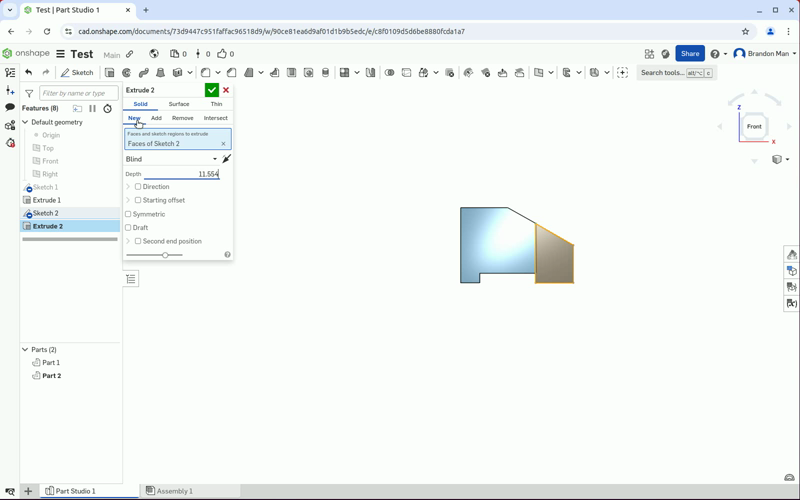
key(tab, 3)
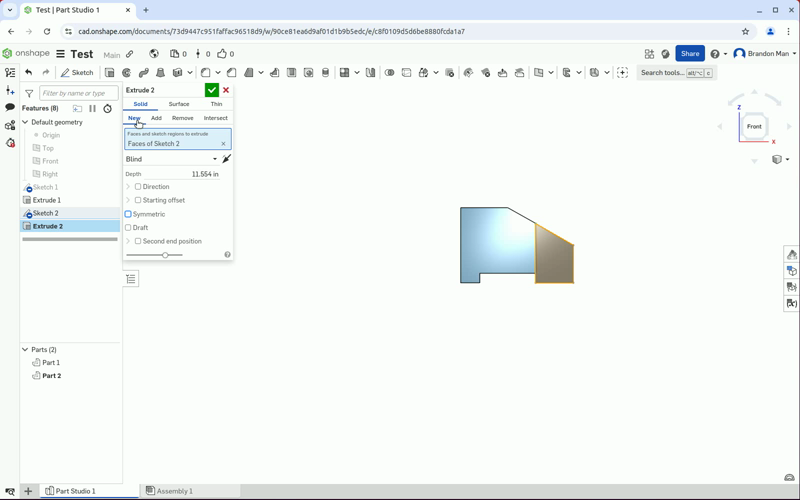
key(space)
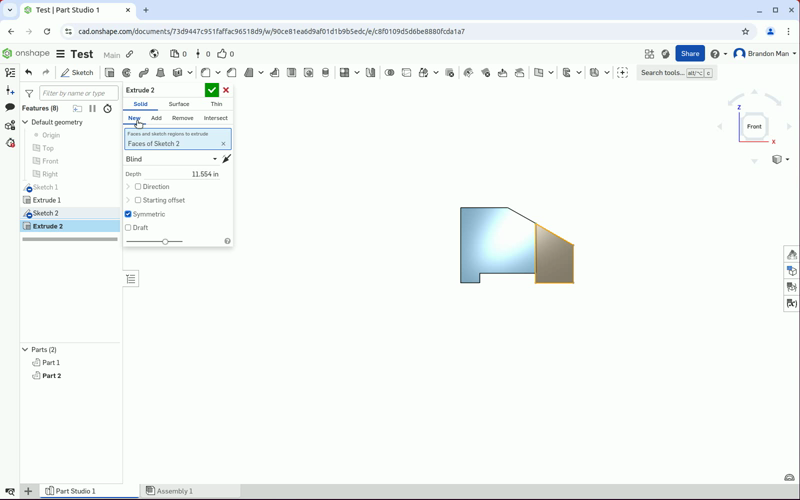
key(enter)
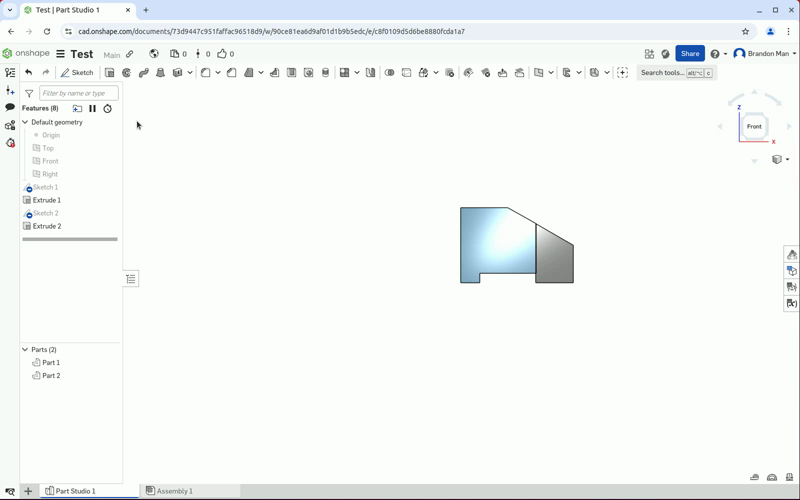
key(shift+h)
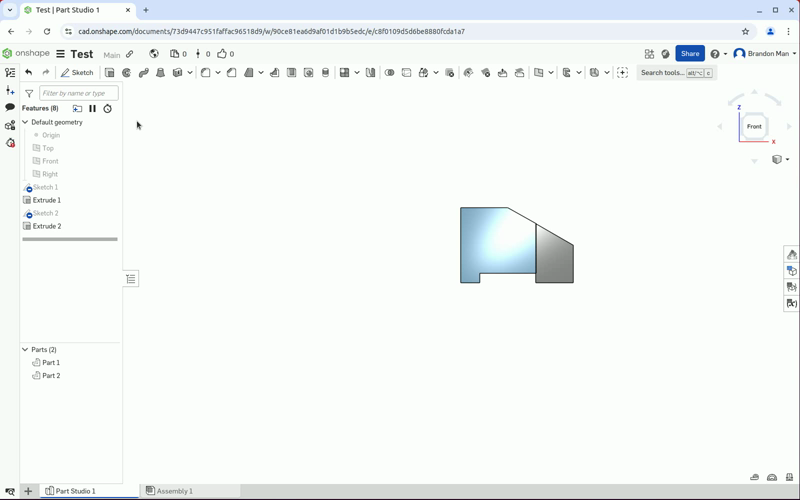
key(shift+h)
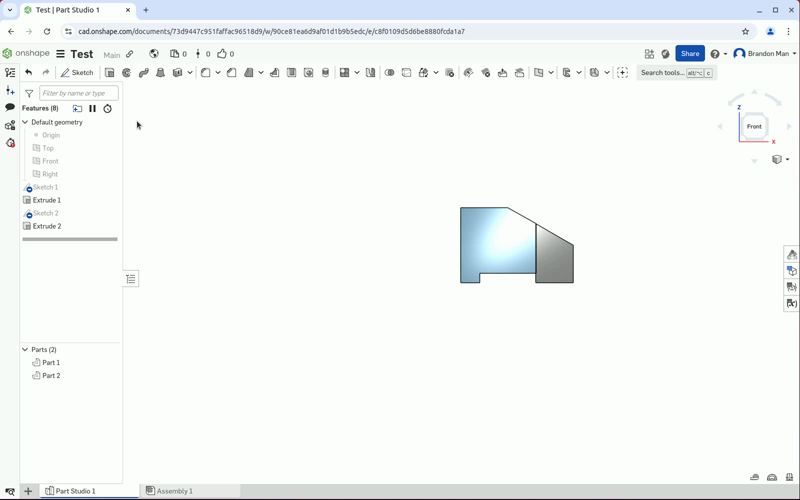
mouse_move(73, 189)
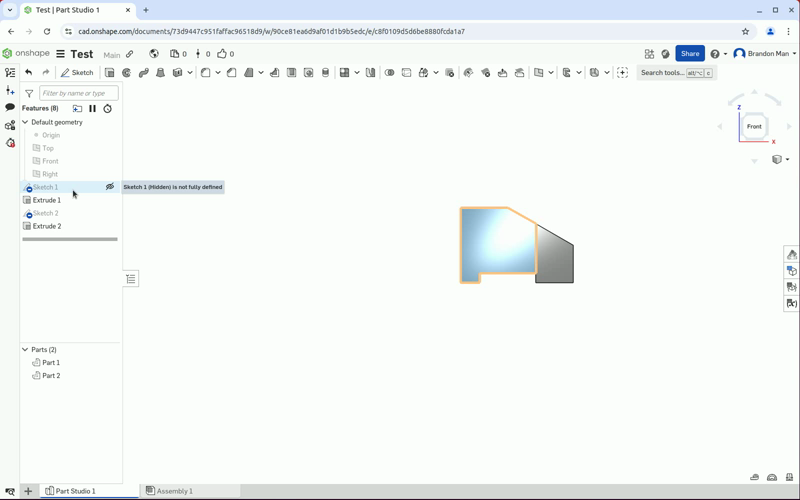
click(73, 189)
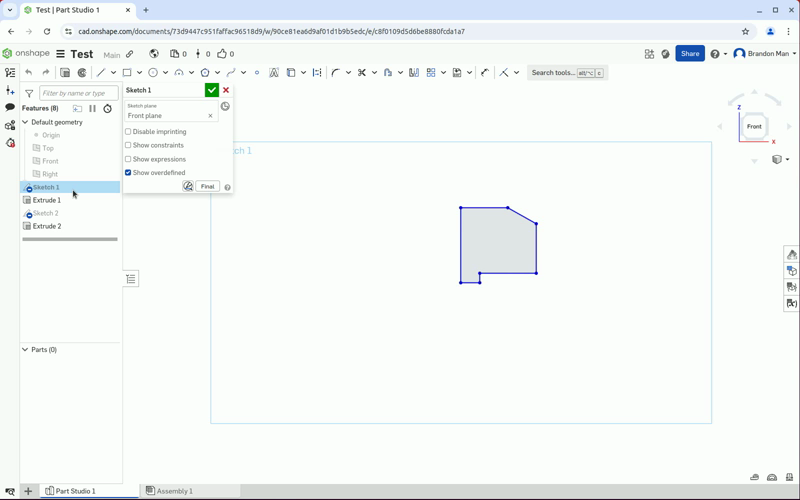
mouse_move(229, 92)
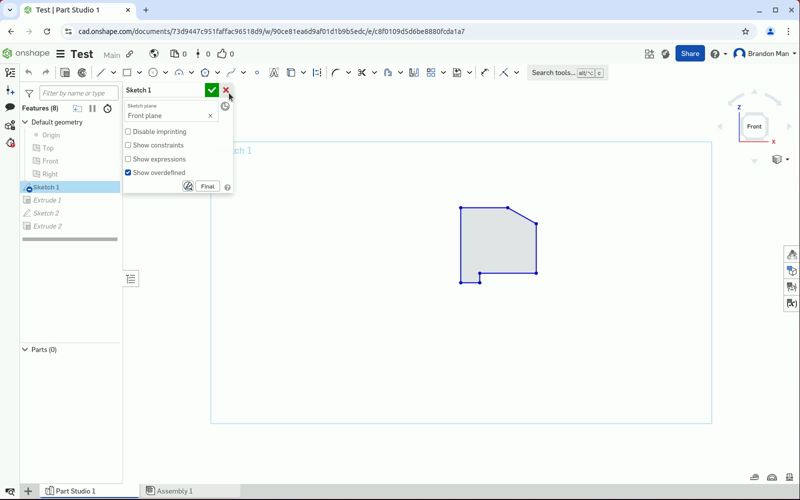
click(229, 92)
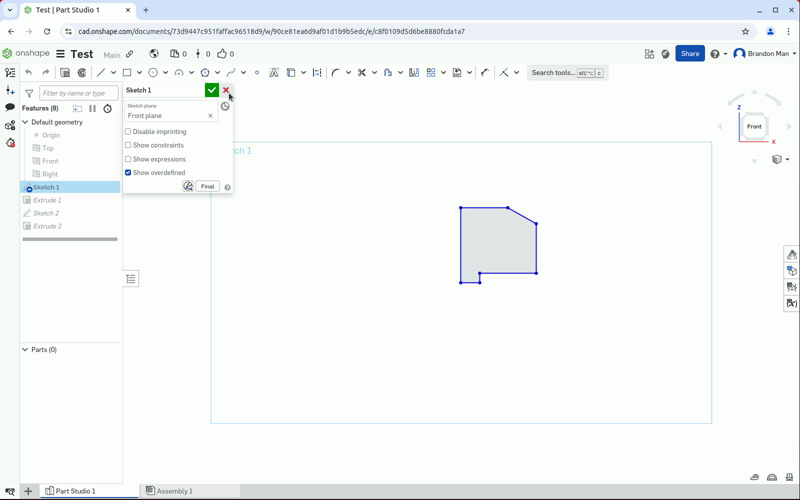
key(shift+s)
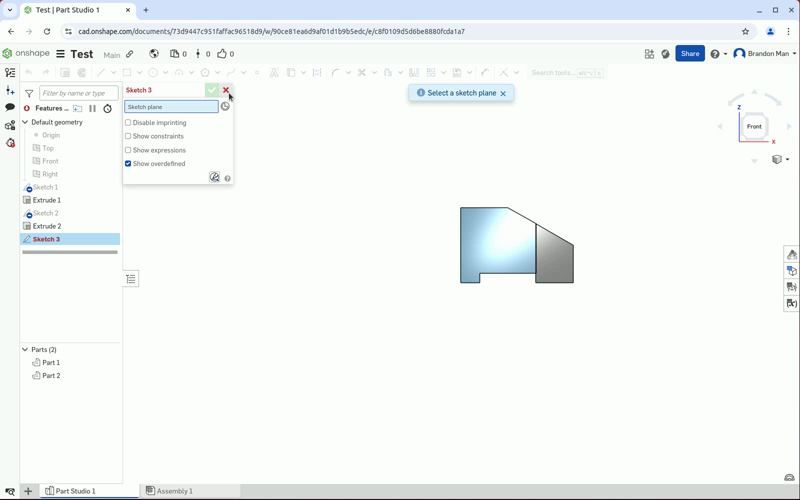
mouse_move(73, 163)
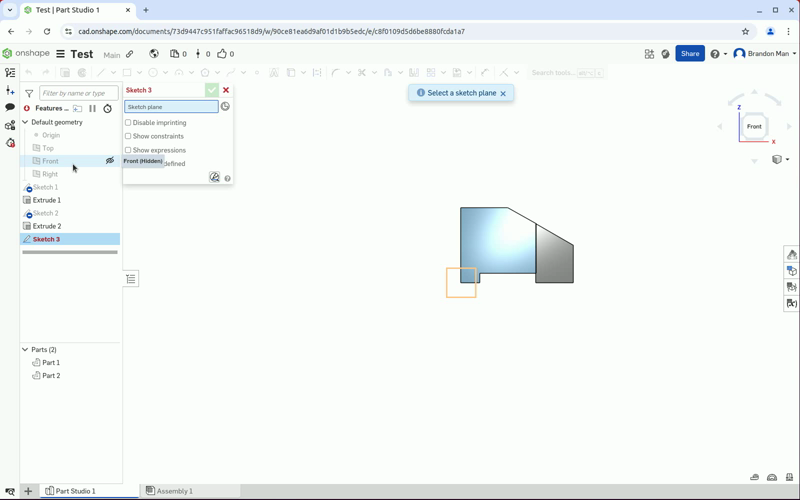
click(73, 163)
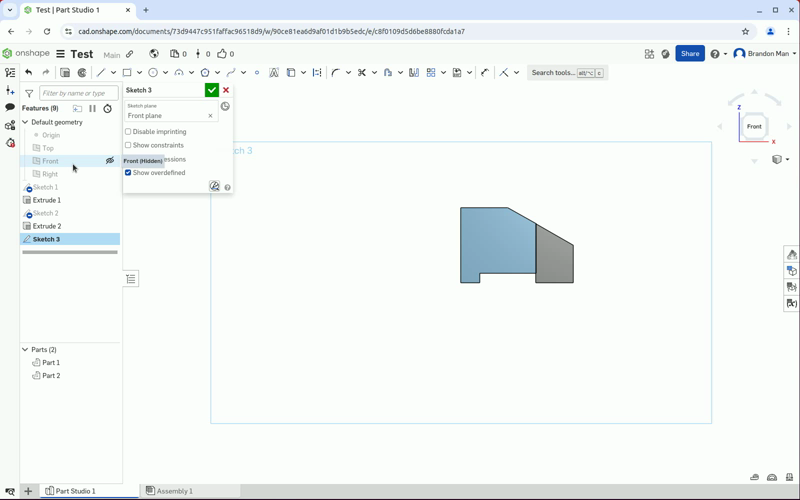
mouse_move(73, 352)
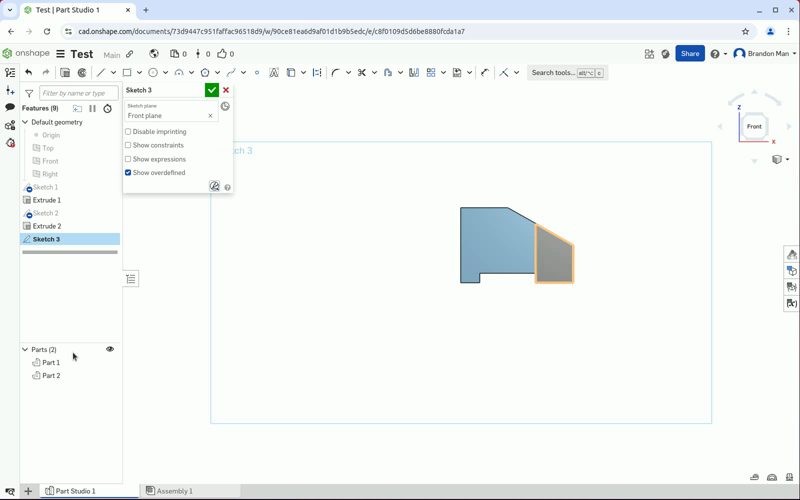
key(y)
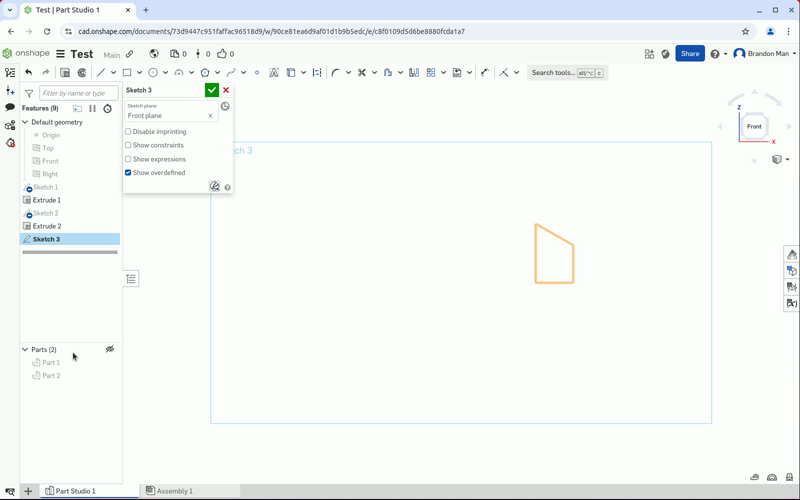
key(l)
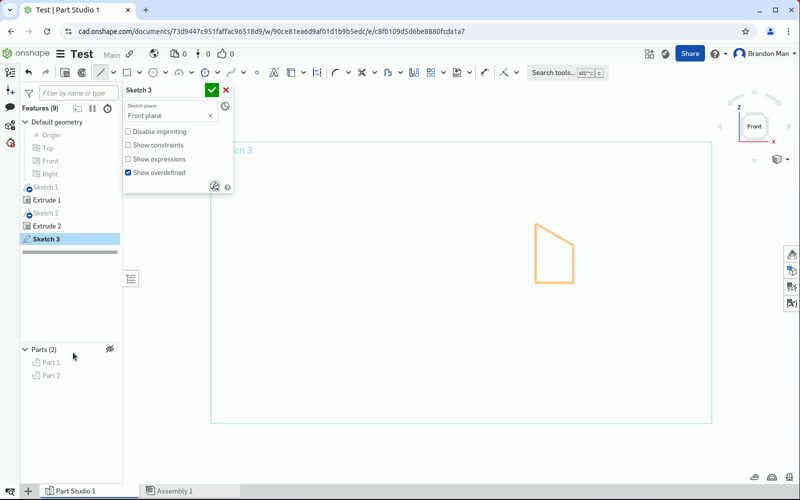
key_down(shift)
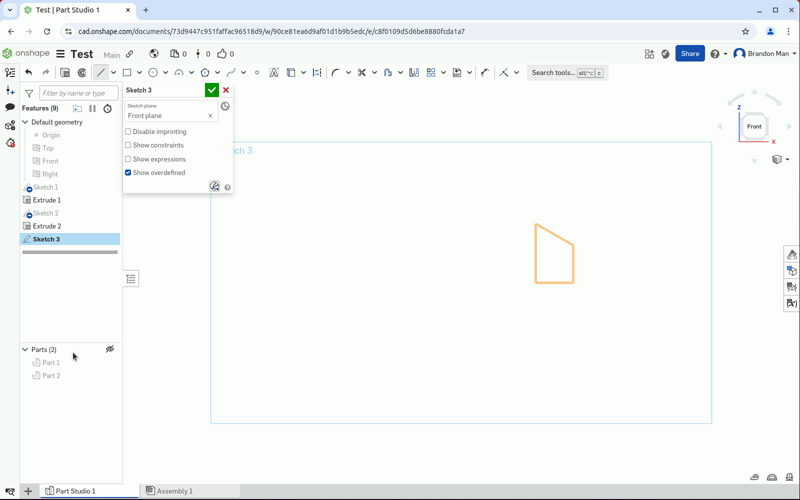
mouse_move(535, 282)
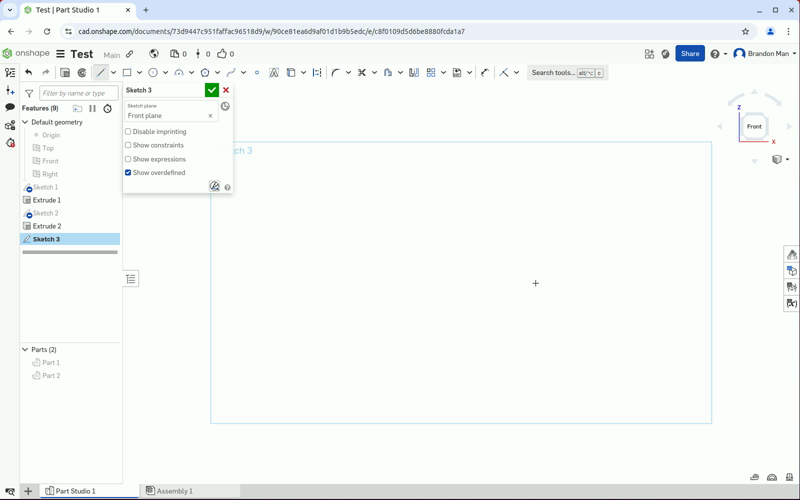
click(535, 282)
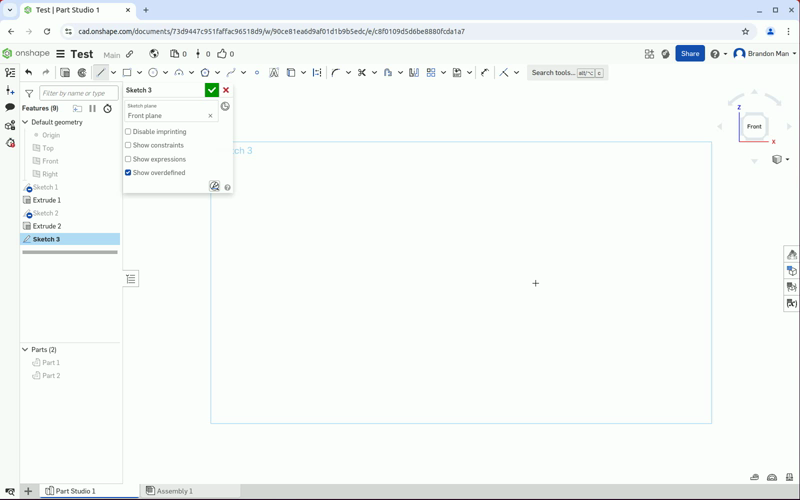
key_up(shift)
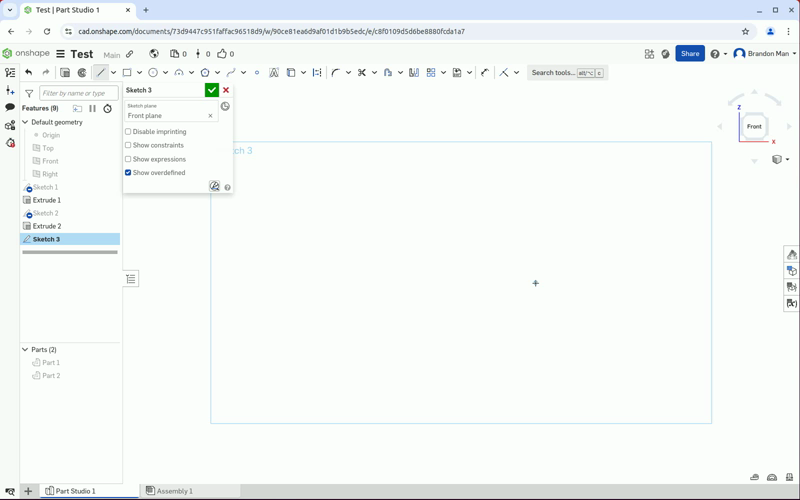
key_down(shift)
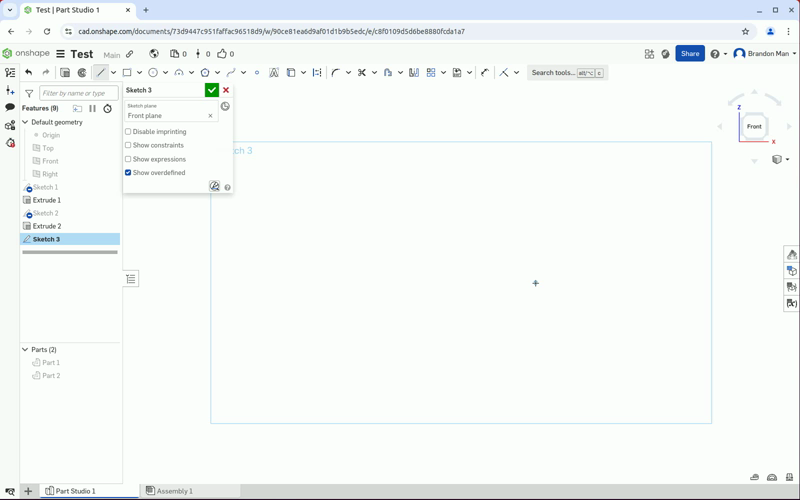
mouse_move(565, 282)
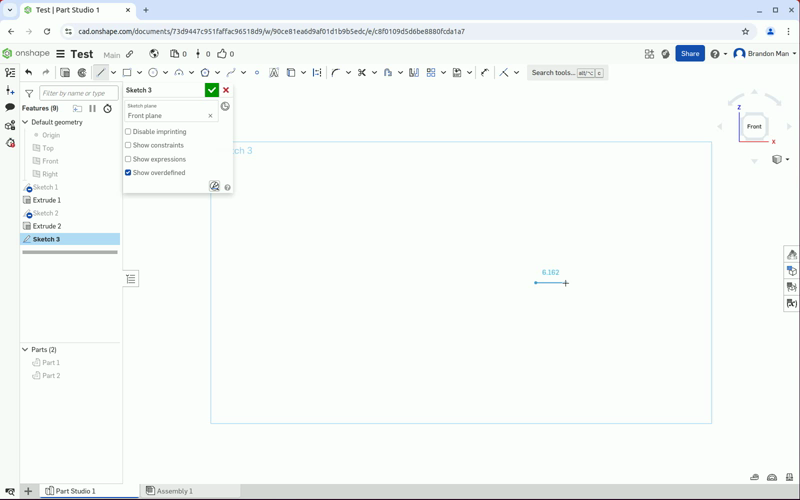
mouse_move(573, 282)
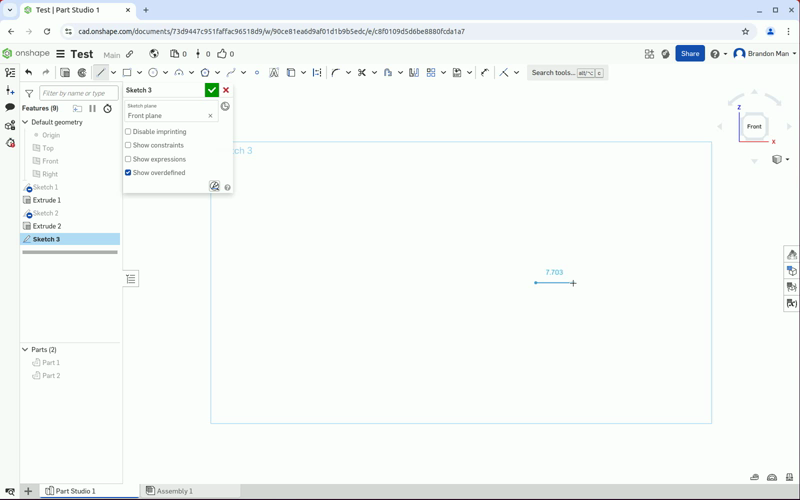
click(573, 282)
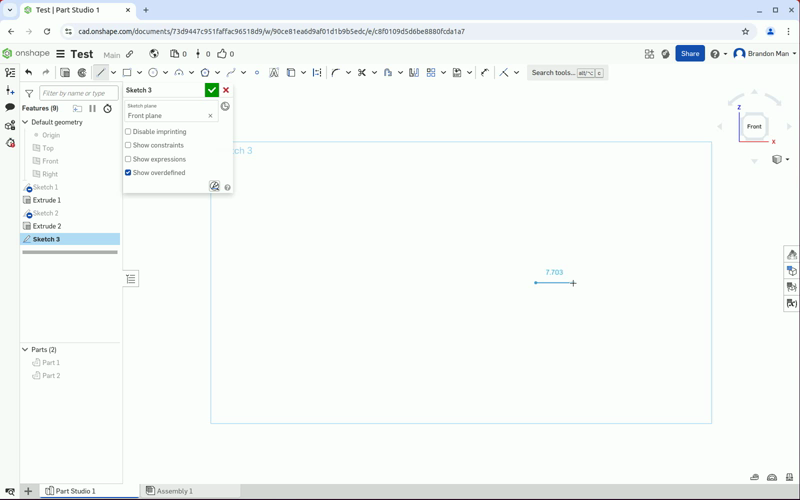
key_up(shift)
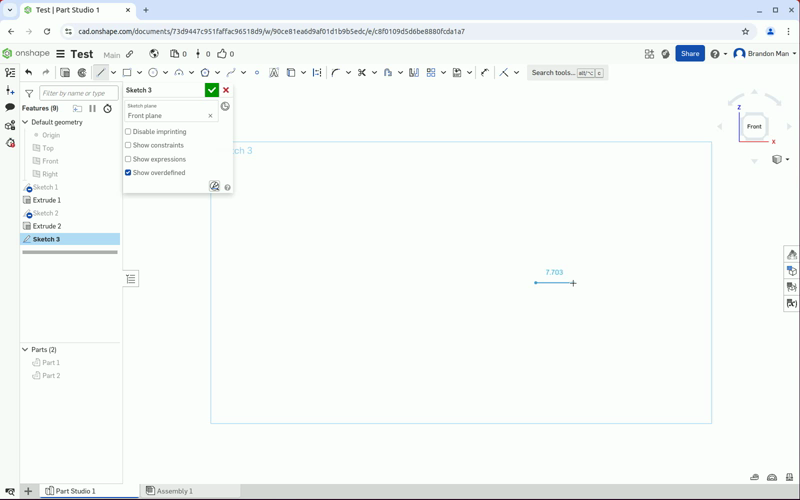
key_down(shift)
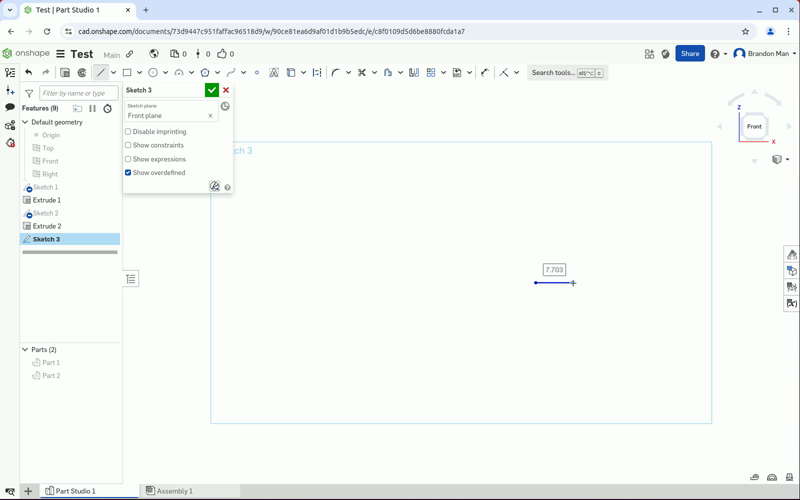
mouse_move(589, 282)
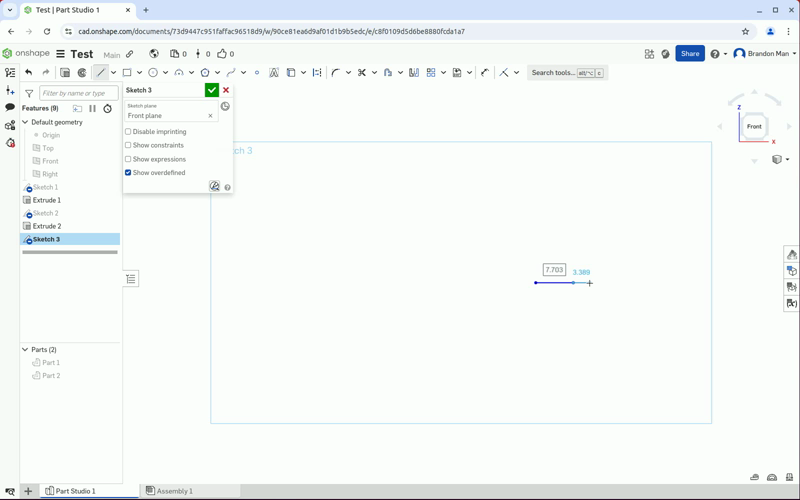
mouse_move(573, 245)
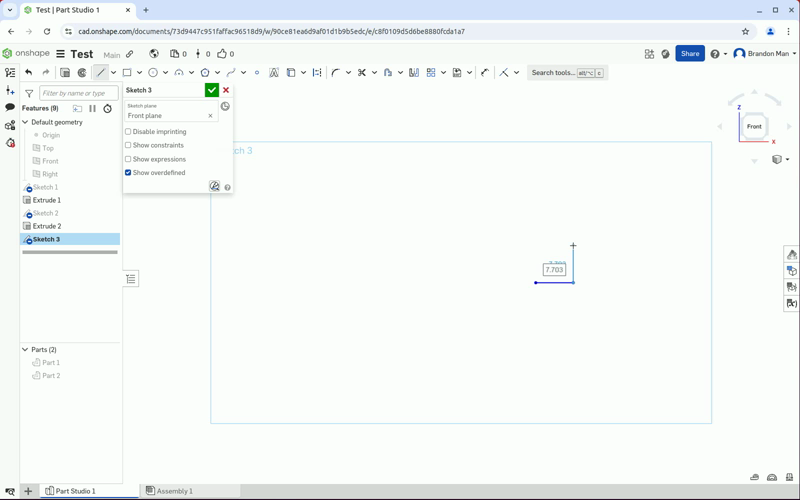
click(573, 245)
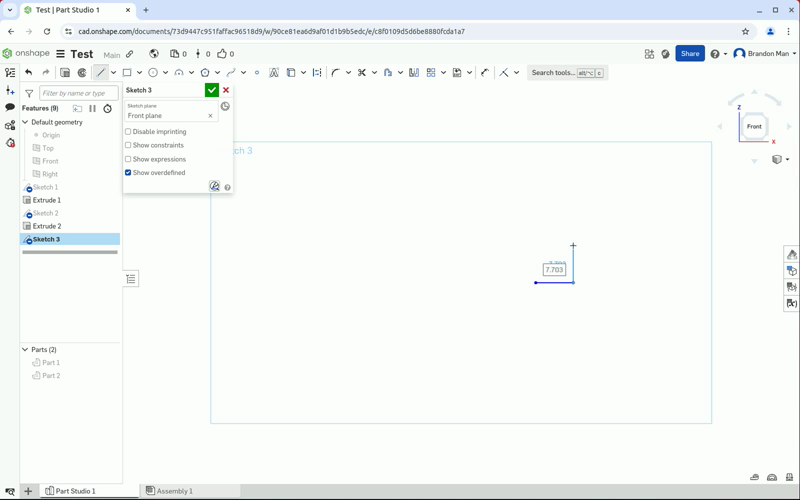
key_up(shift)
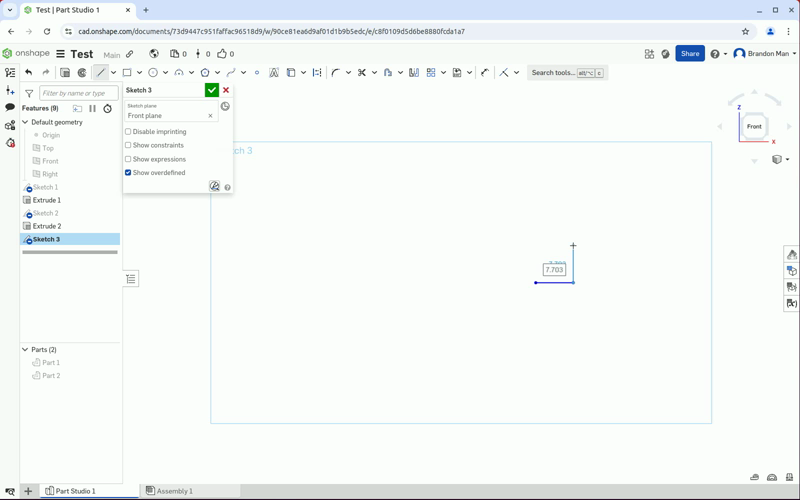
key_down(shift)
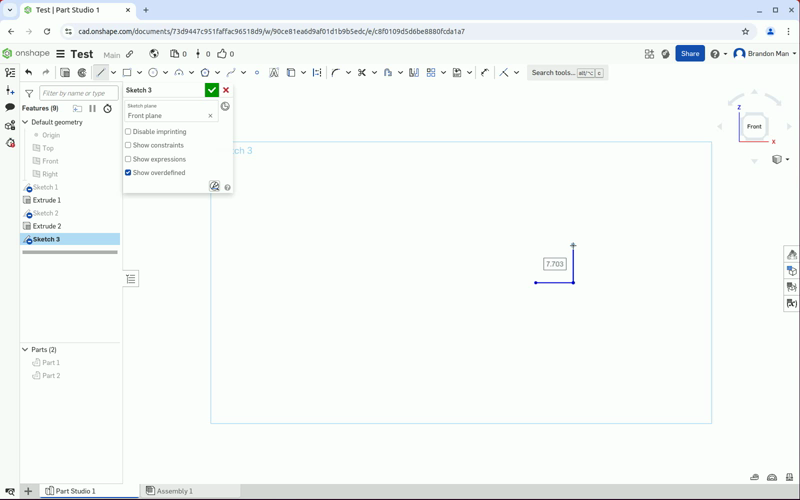
mouse_move(589, 245)
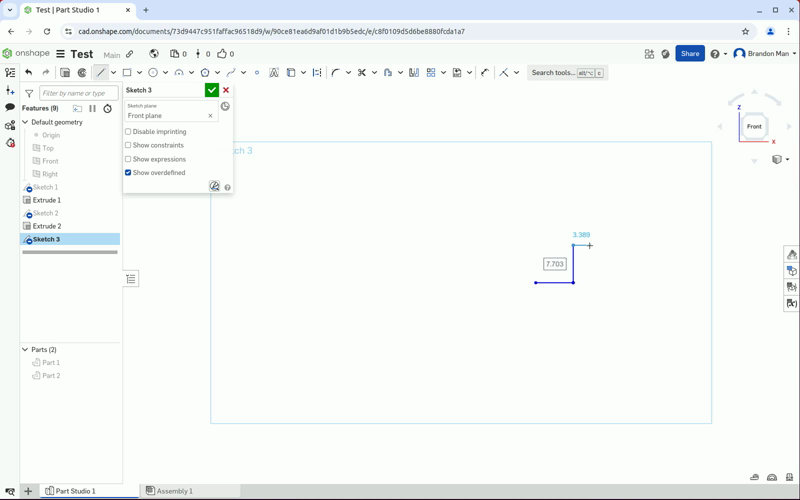
mouse_move(535, 223)
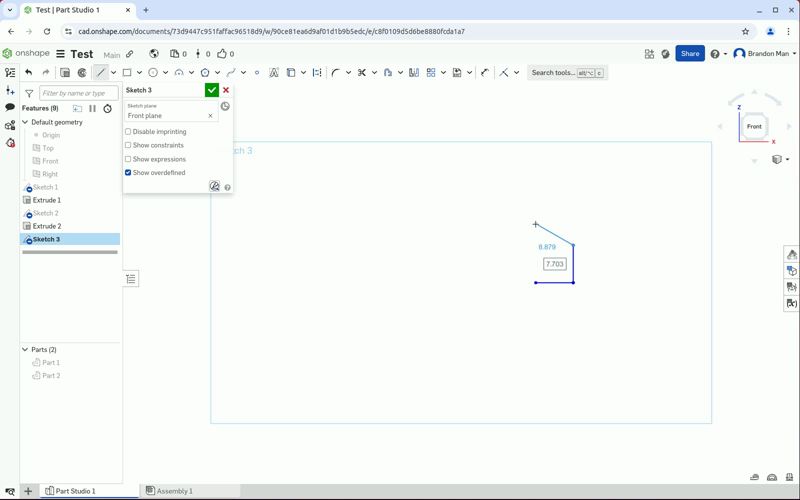
click(535, 223)
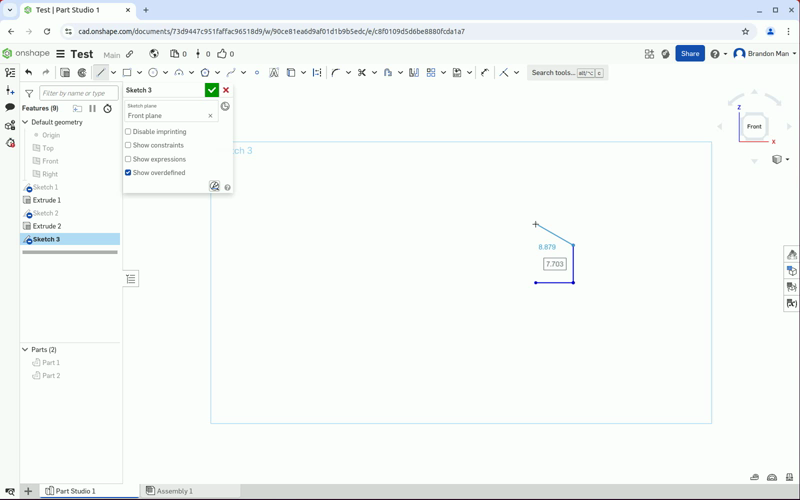
key_up(shift)
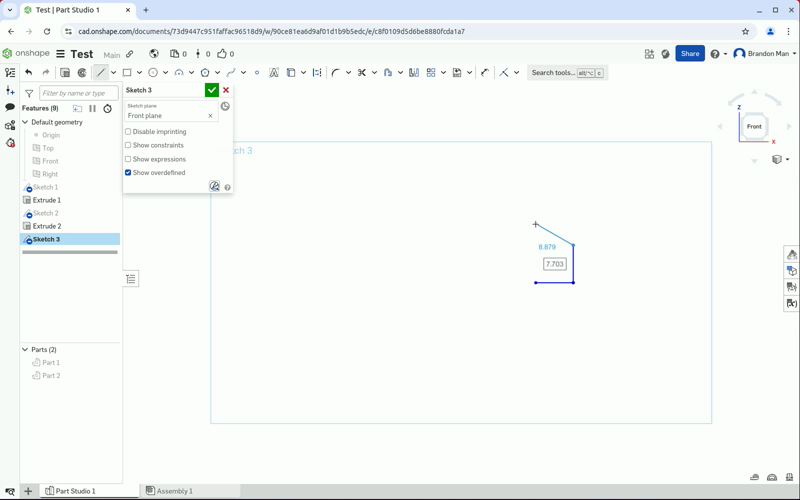
key_down(shift)
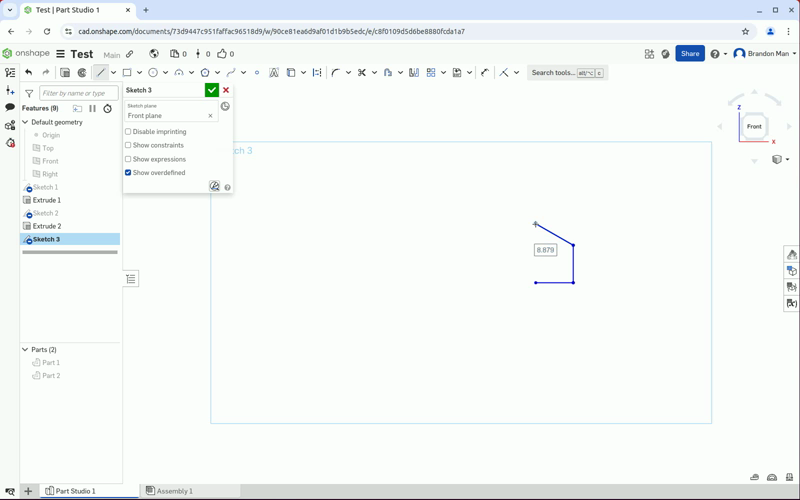
mouse_move(565, 223)
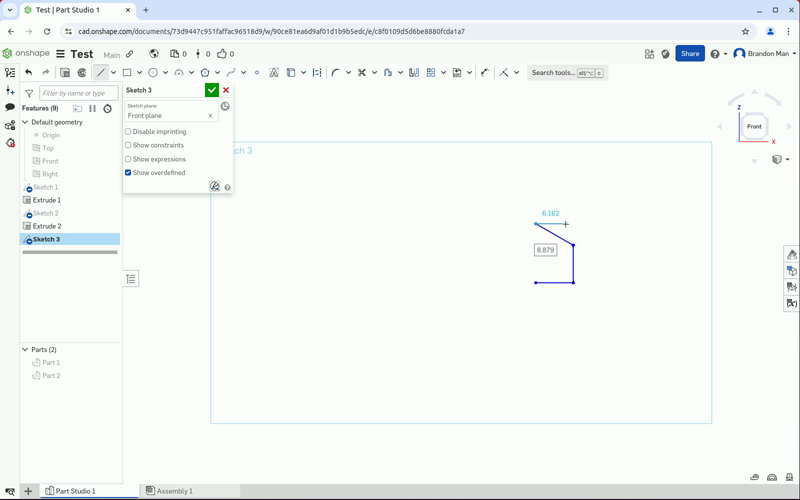
mouse_move(535, 273)
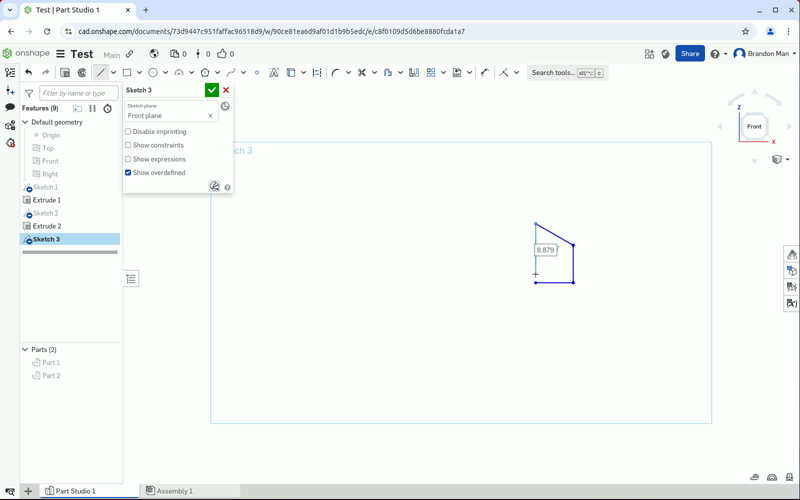
click(535, 273)
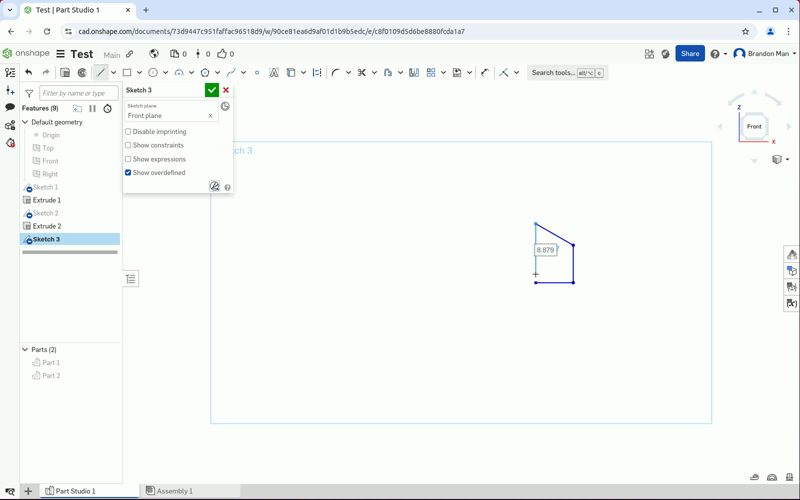
key_up(shift)
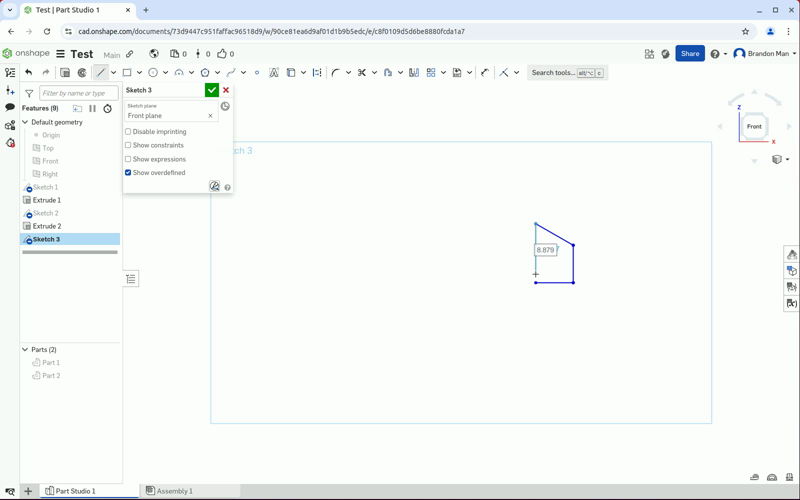
mouse_move(565, 273)
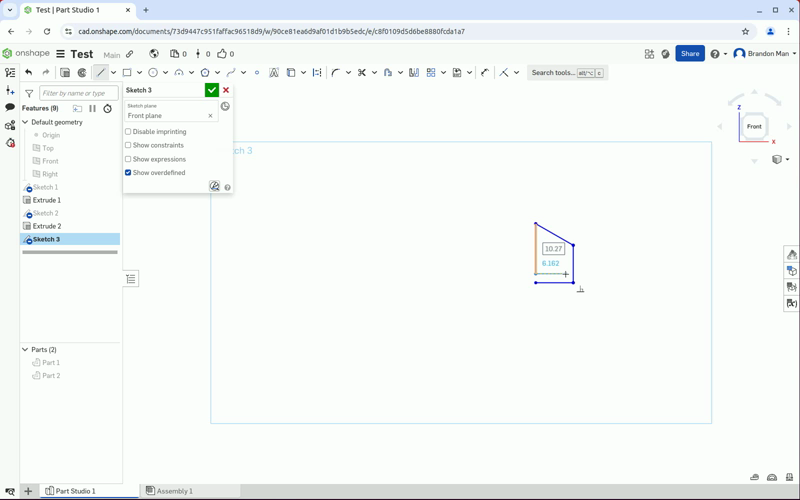
key_down(shift)
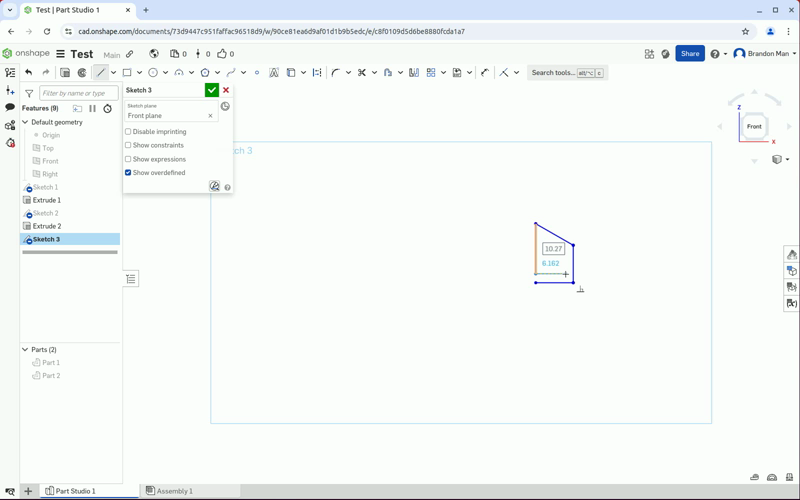
mouse_move(535, 282)
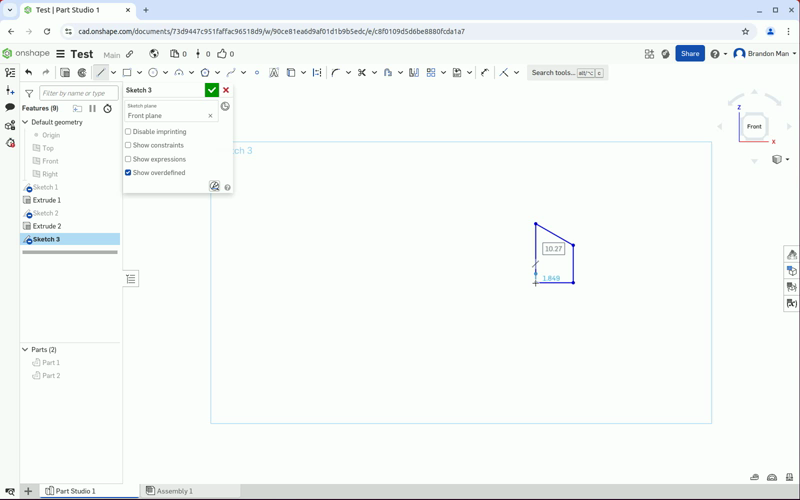
key_up(shift)
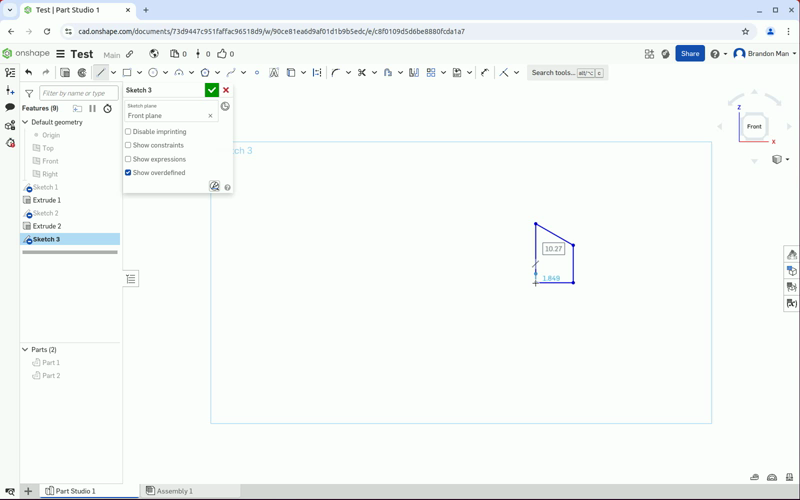
click(535, 282)
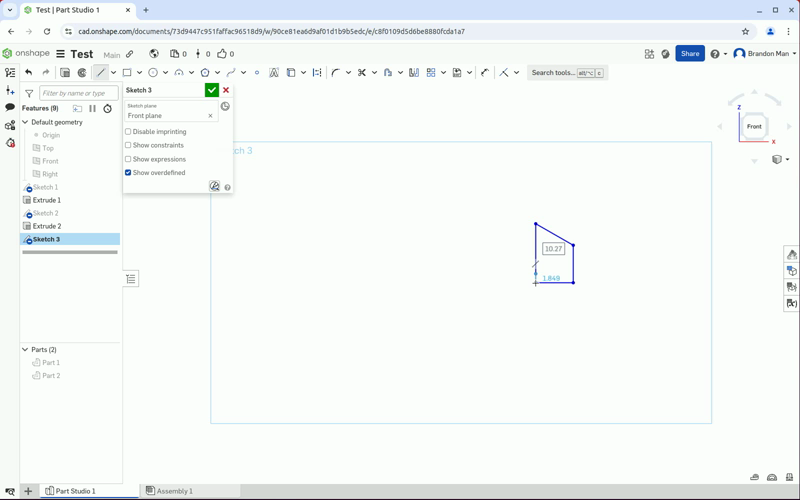
key(esc)
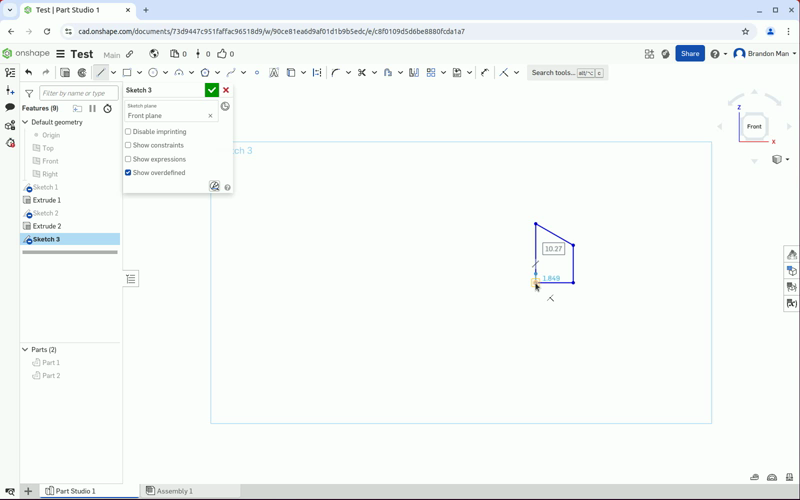
mouse_move(552, 271)
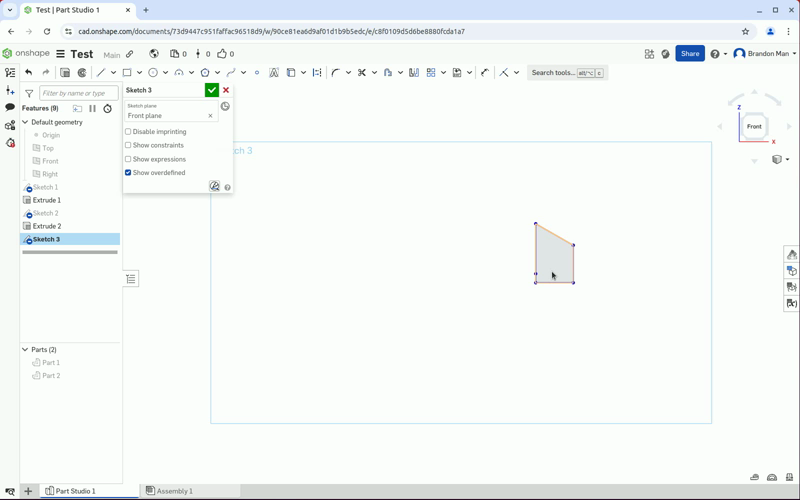
click(552, 271)
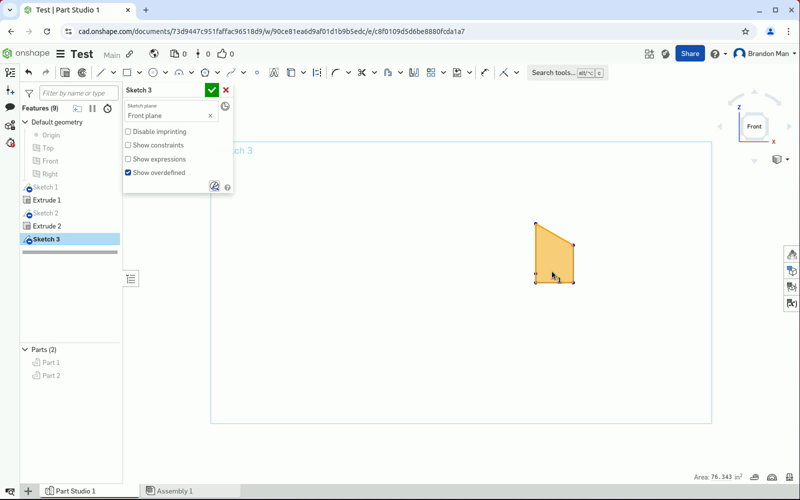
mouse_move(73, 352)
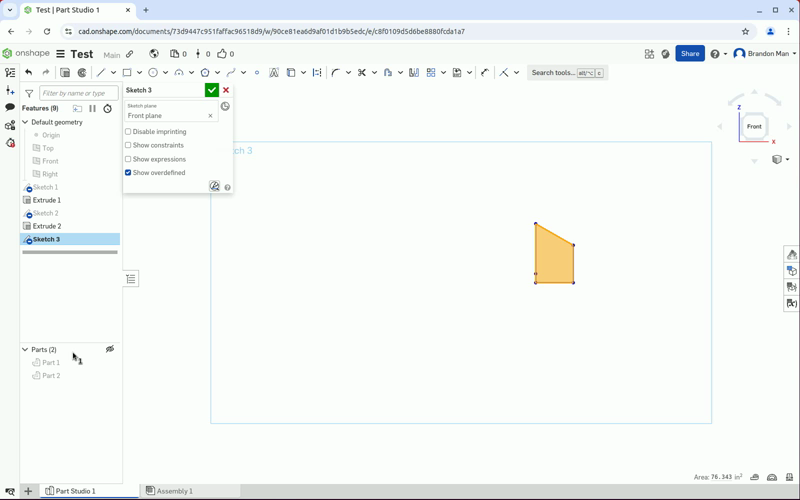
key(shift+y)
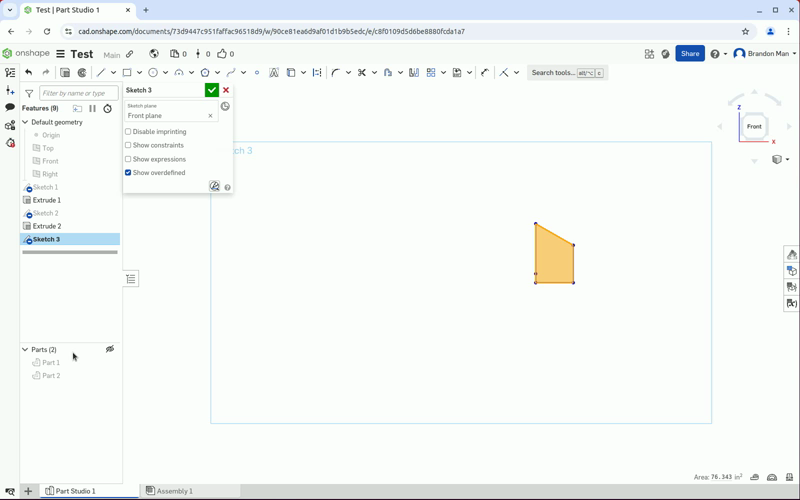
key(shift+e)
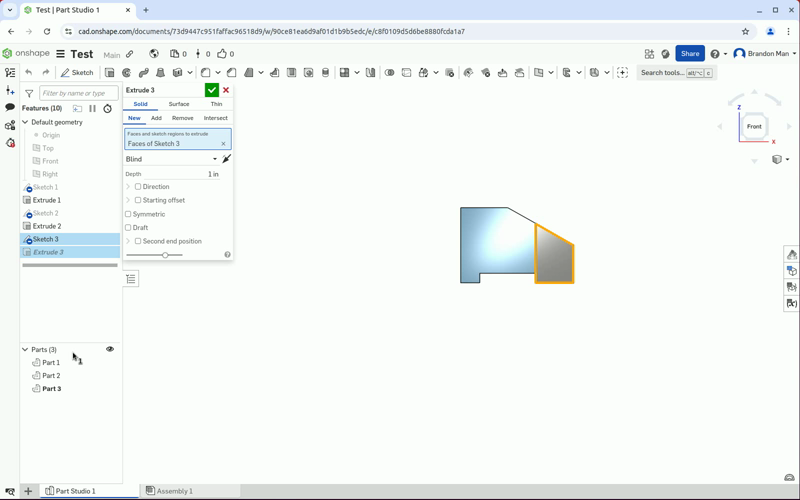
mouse_move(143, 106)
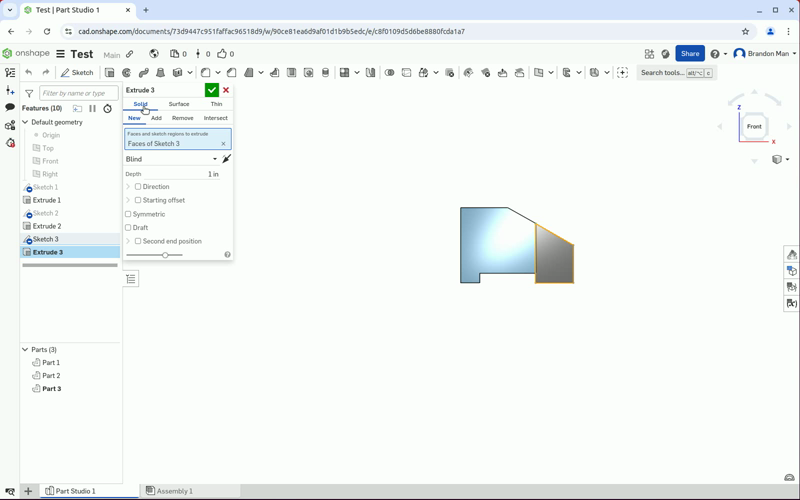
click(143, 106)
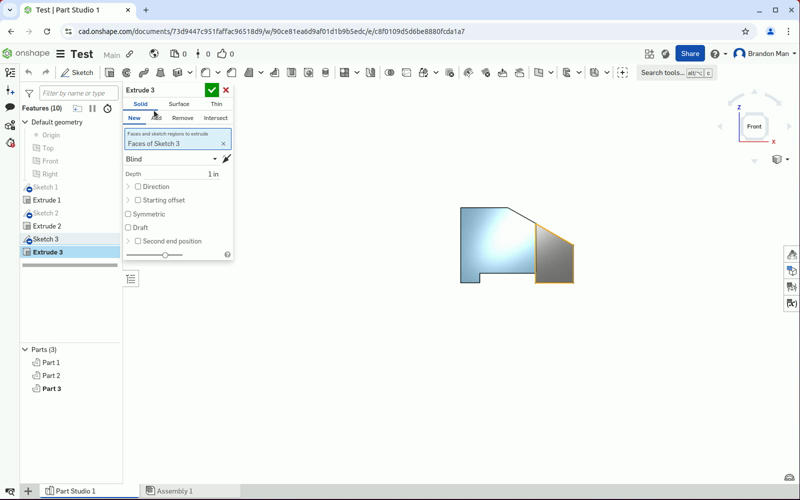
mouse_move(186, 120)
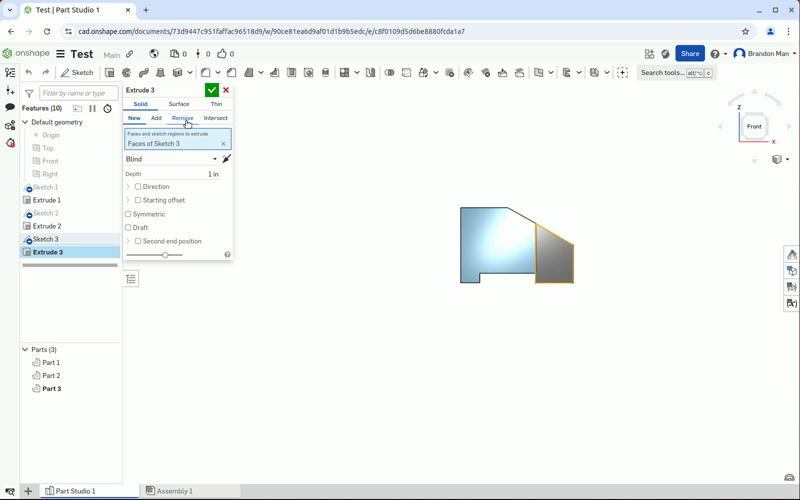
click(186, 120)
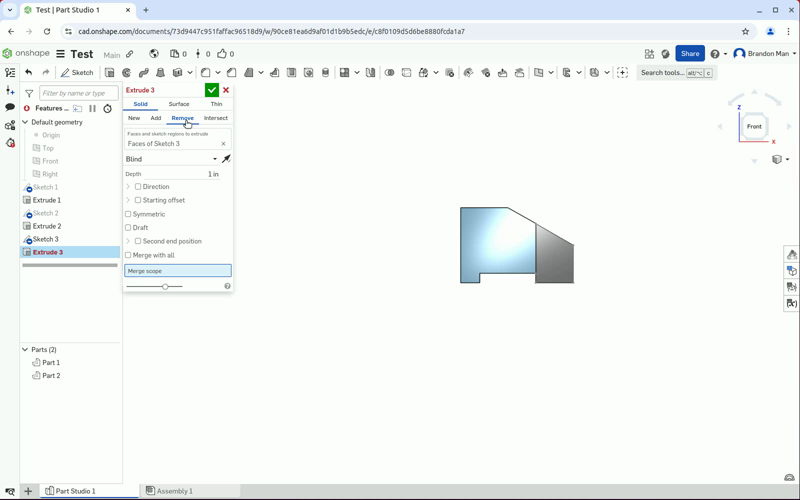
key(tab, 4)
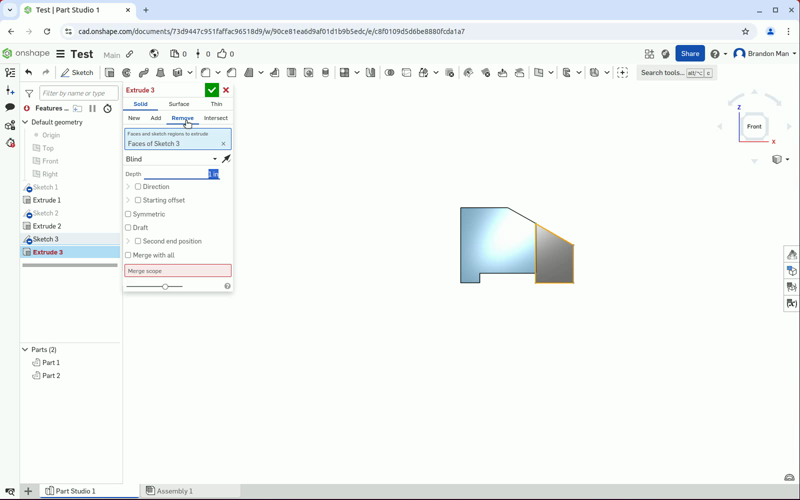
text(7.702)
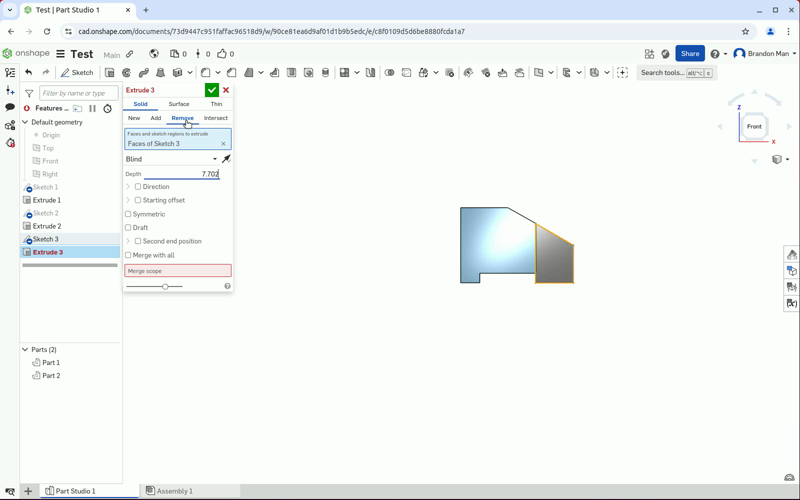
key(tab, 3)
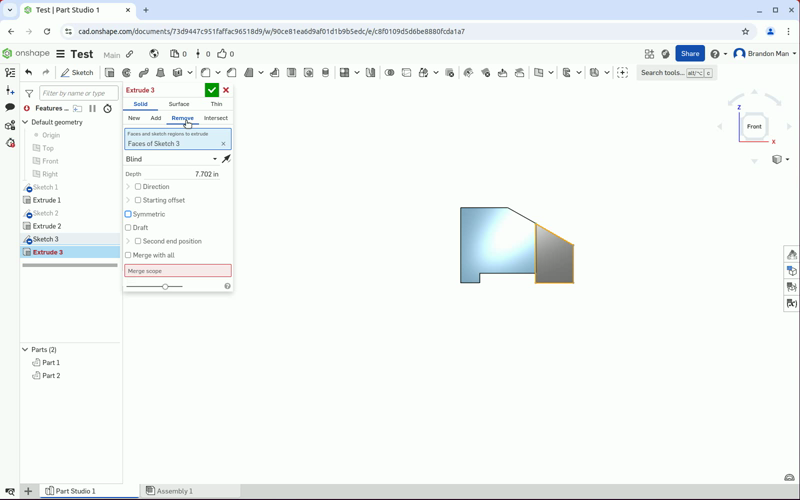
key(space)
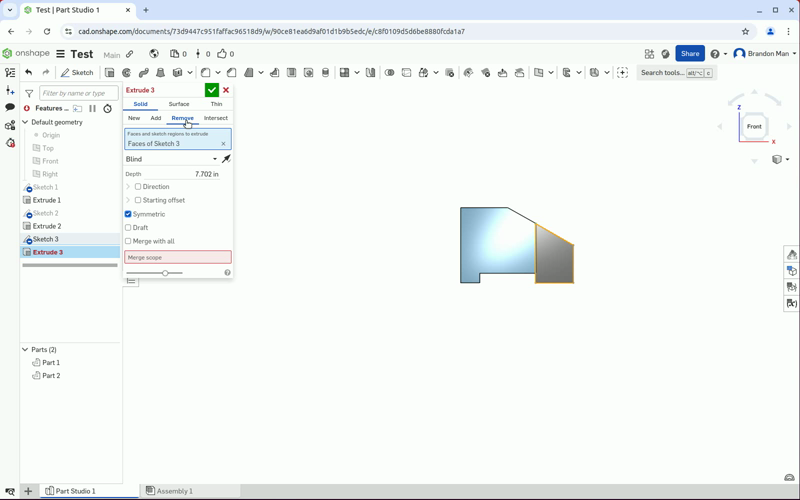
key(tab, 2)
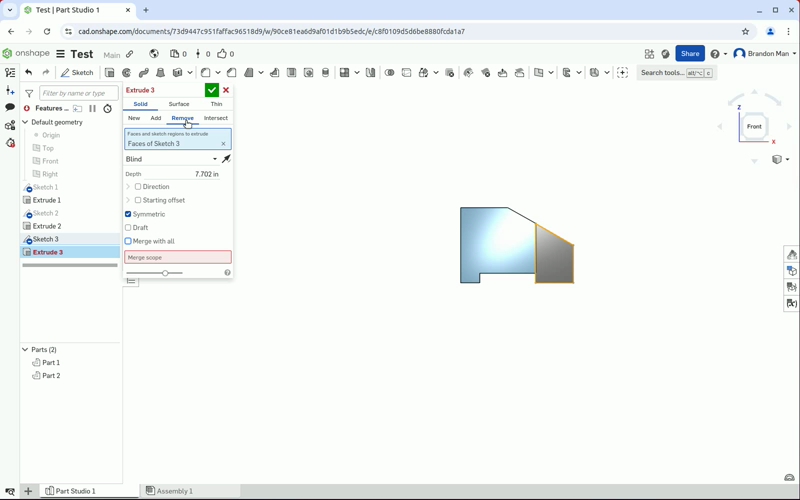
key(space)
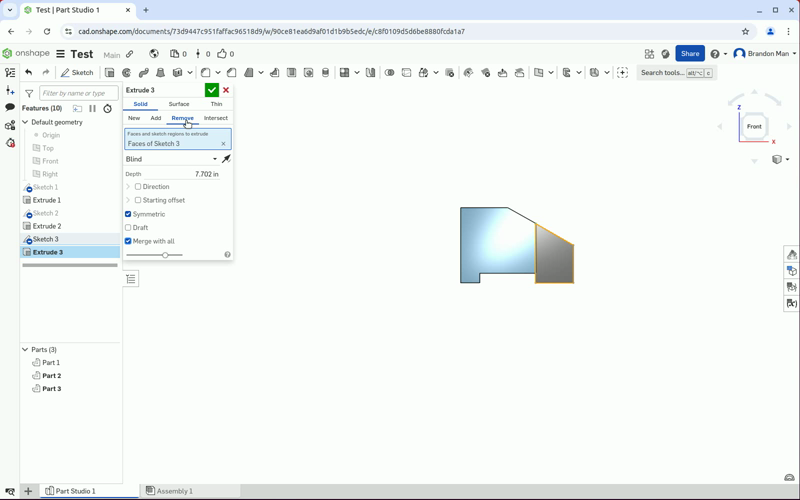
key(enter)
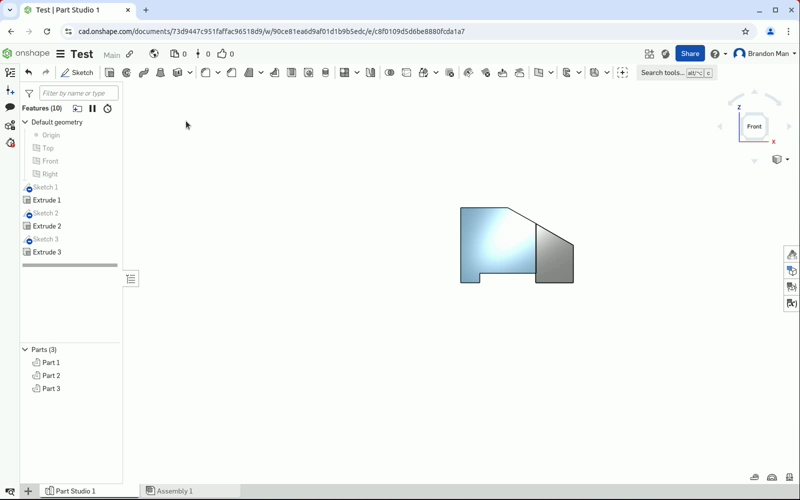
key(shift+h)
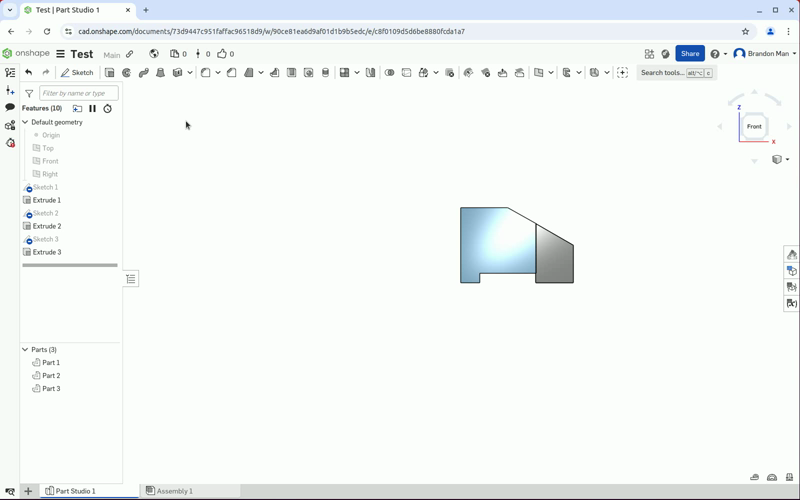
key(shift+h)
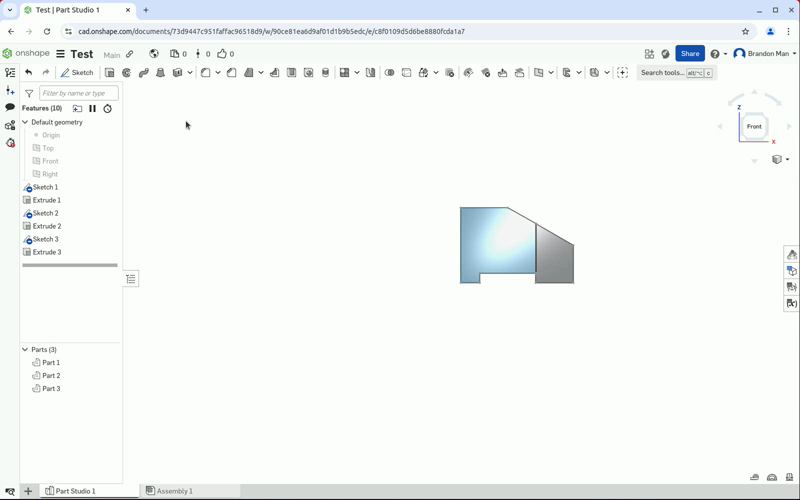
key(shift+7)
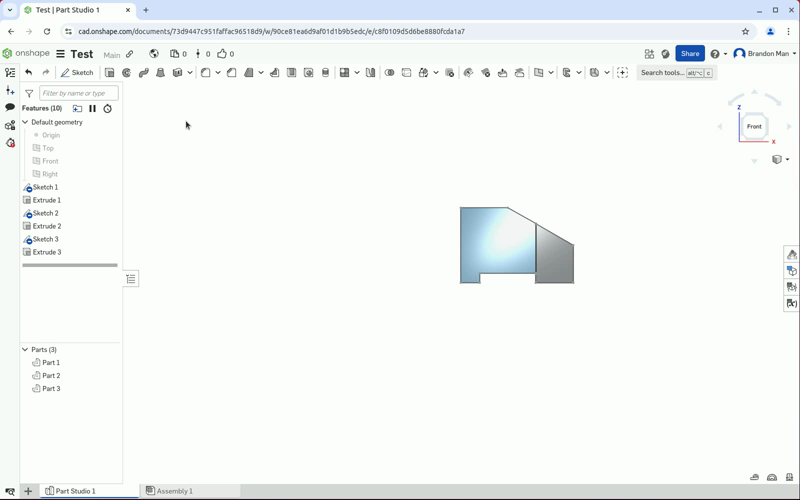
key(left, 2)
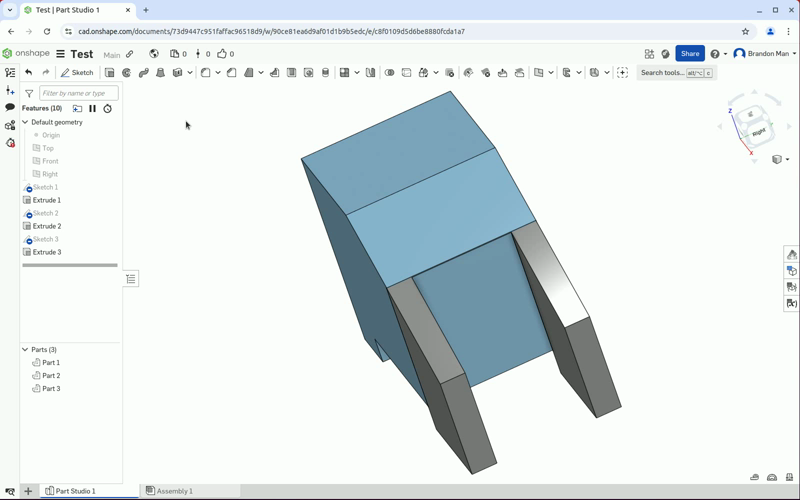
key(down, 2)
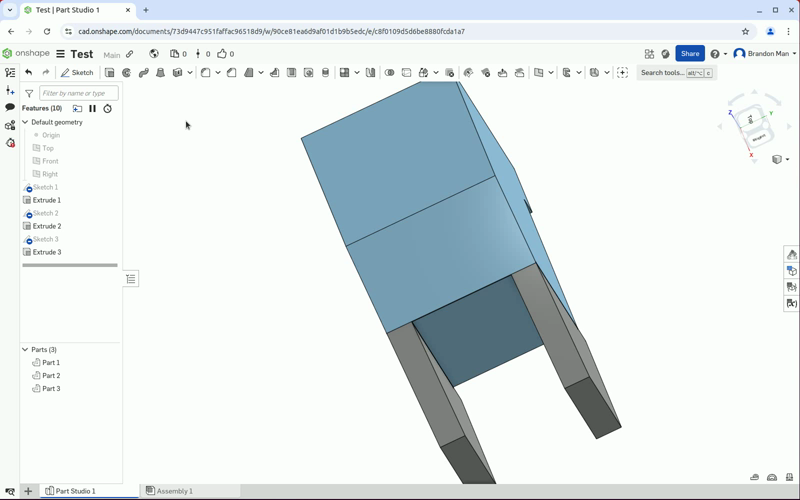
key(up, 2)
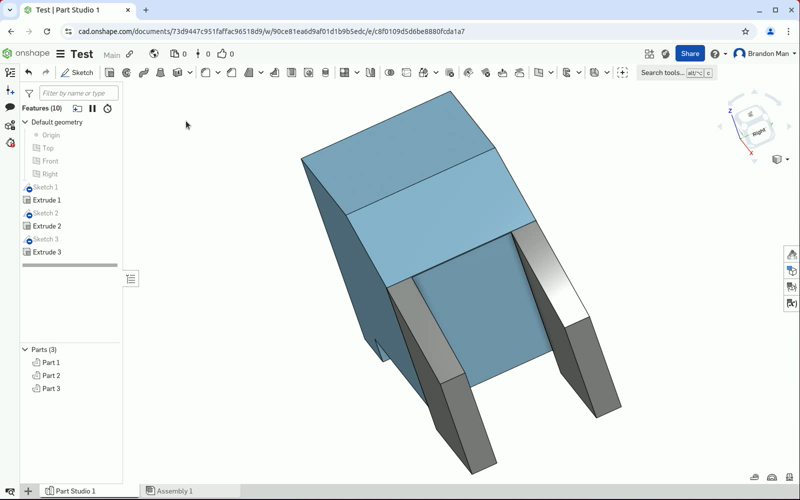
key(right, 2)
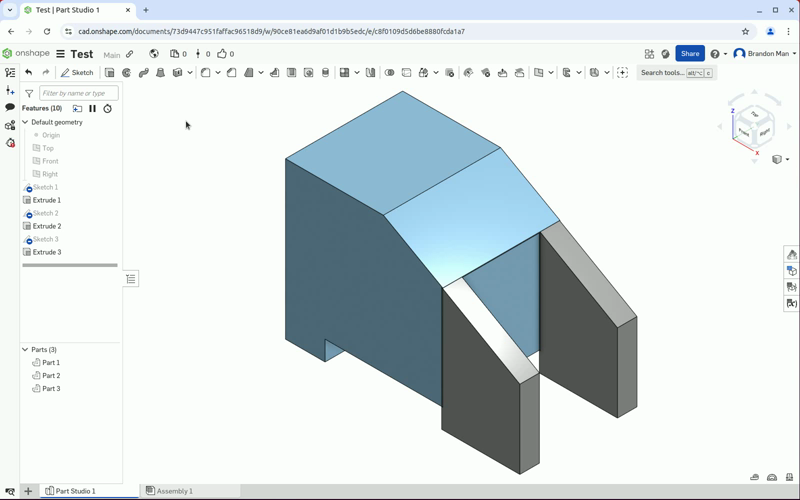
mouse_move(73, 189)
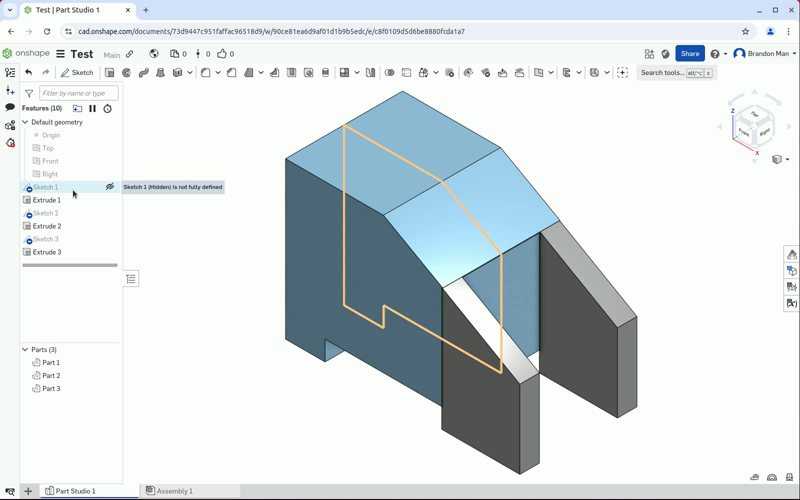
click(73, 189)